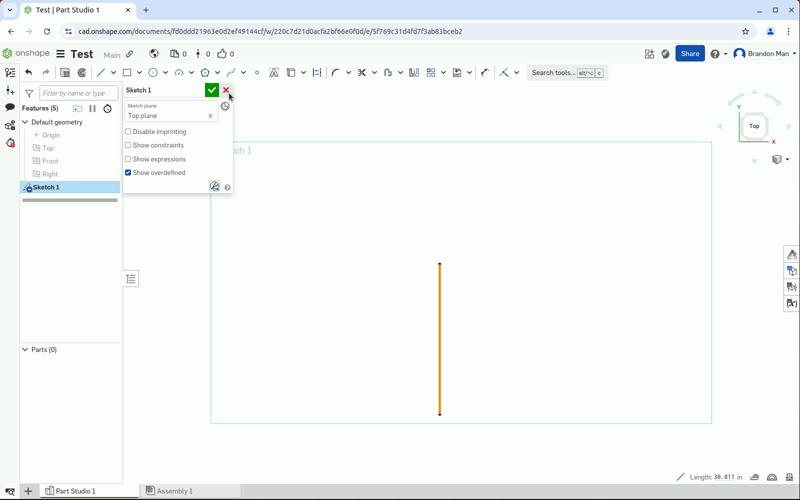
key(shift+h)
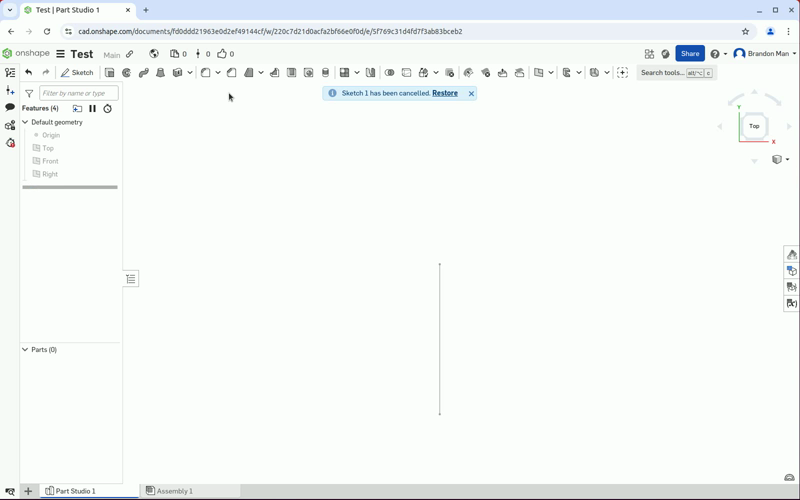
mouse_move(73, 352)
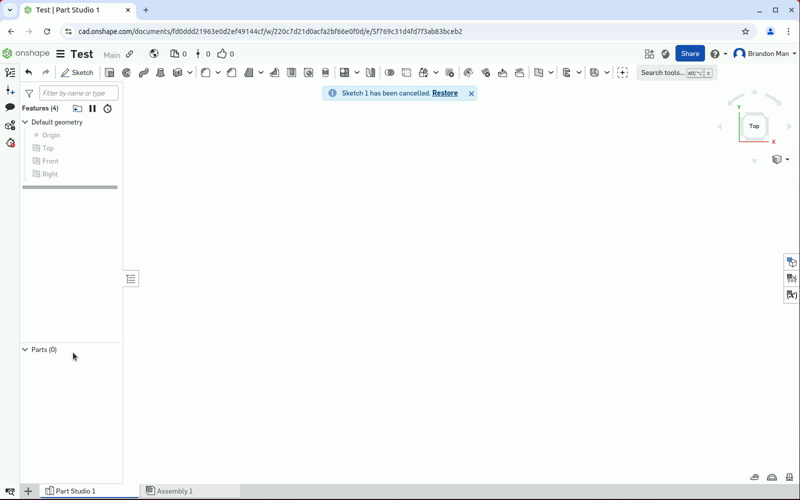
key(y)
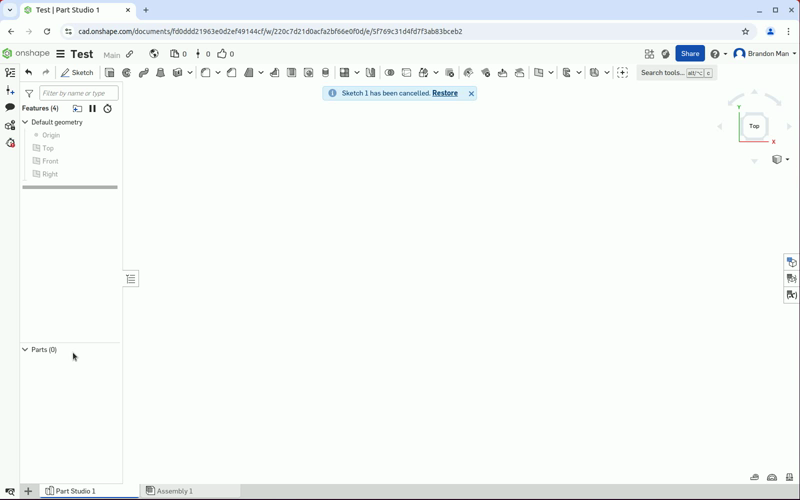
key(shift+p)
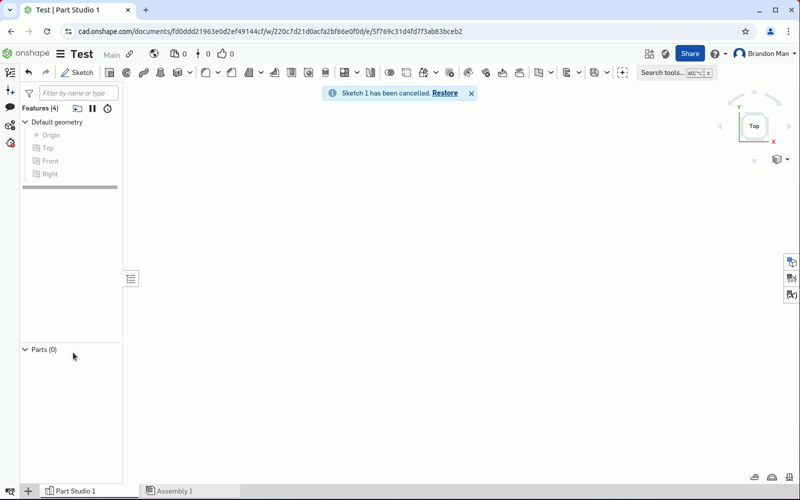
key(space)
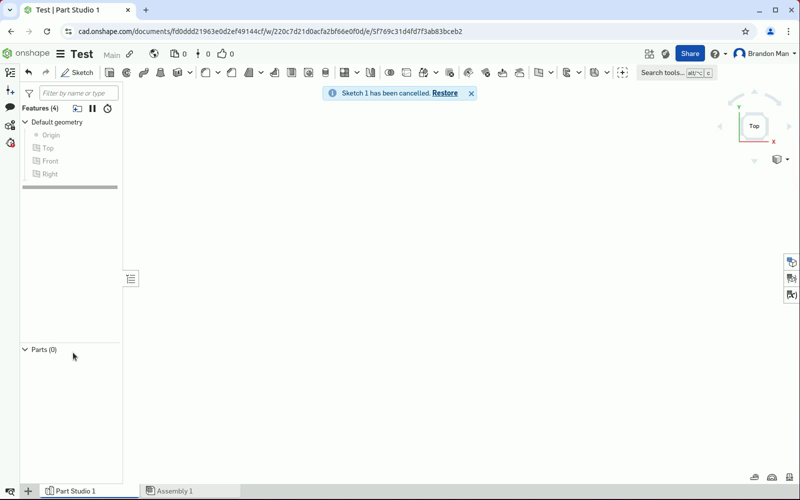
key_down(shift)
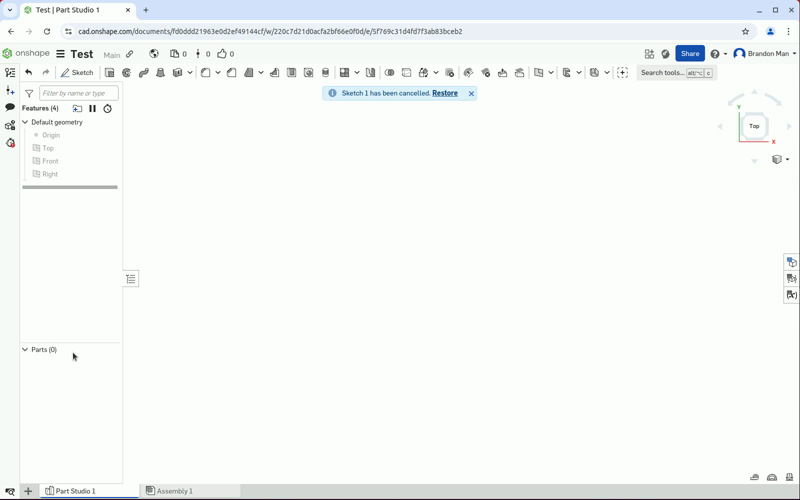
key(up)
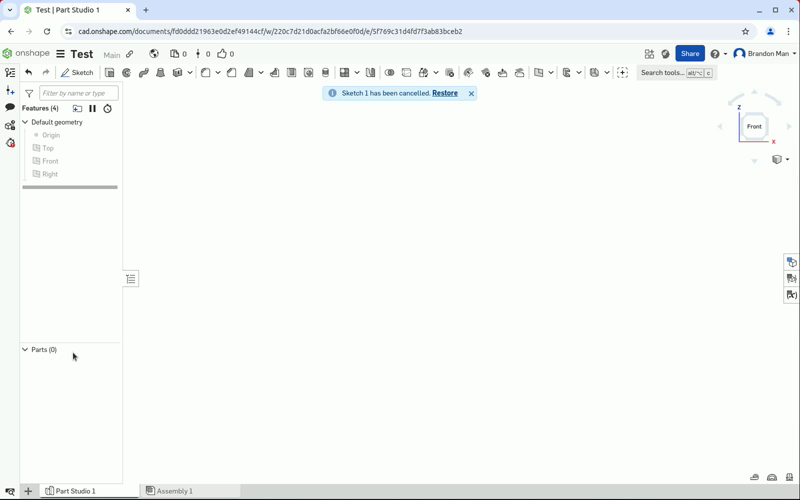
key_up(shift)
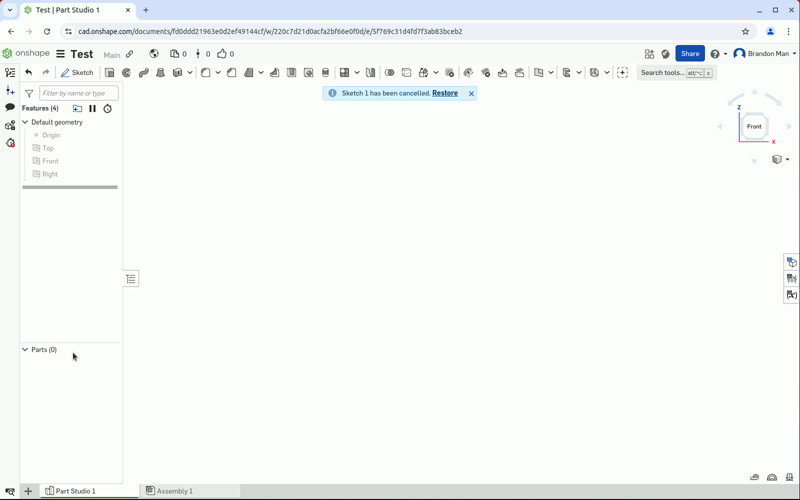
mouse_move(73, 352)
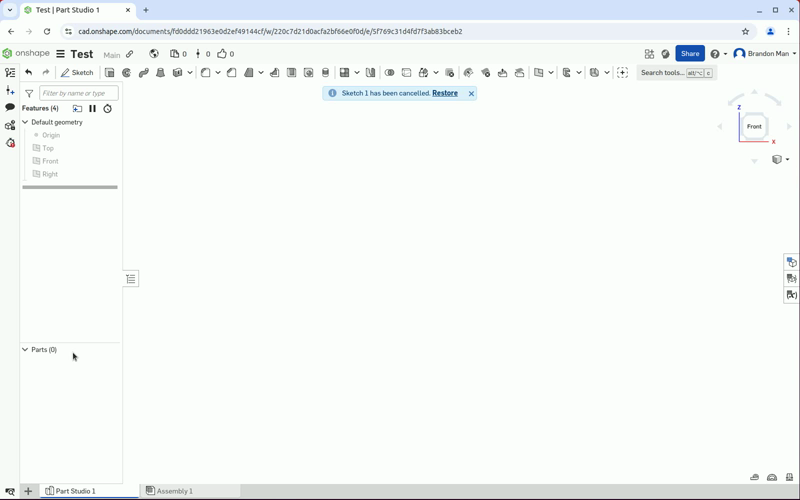
key(shift+y)
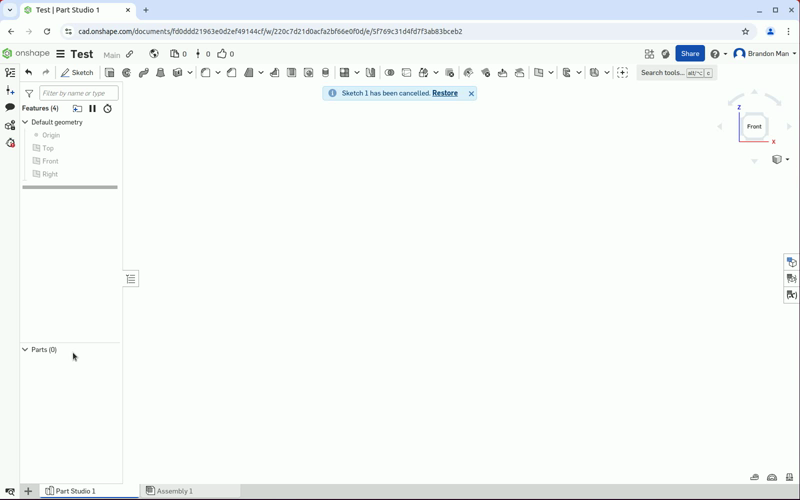
key(shift+s)
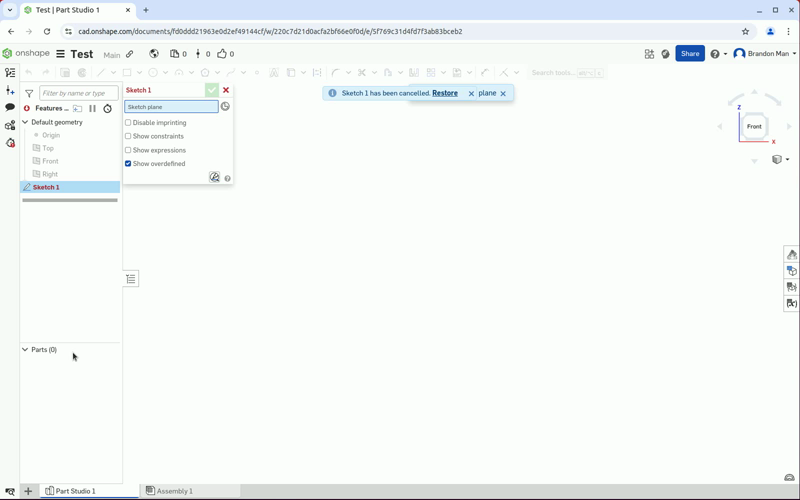
mouse_move(73, 163)
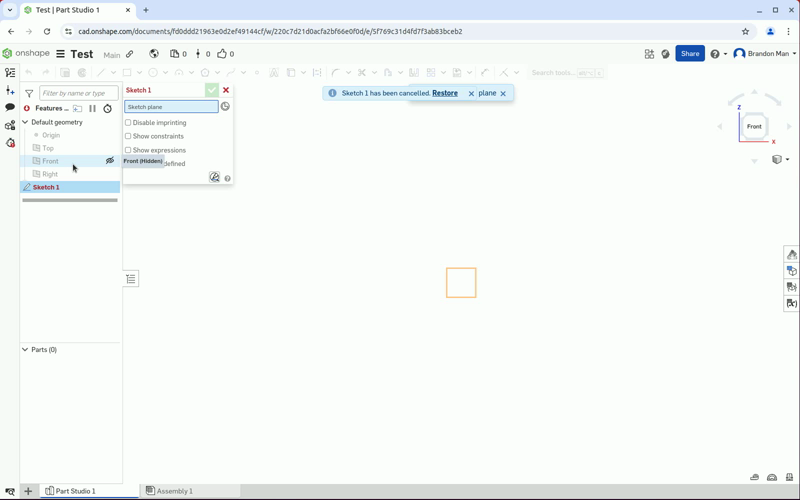
click(73, 163)
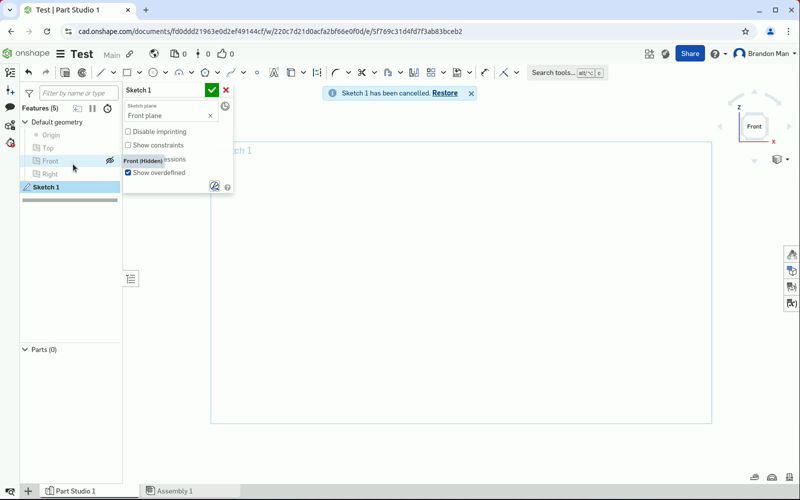
mouse_move(73, 352)
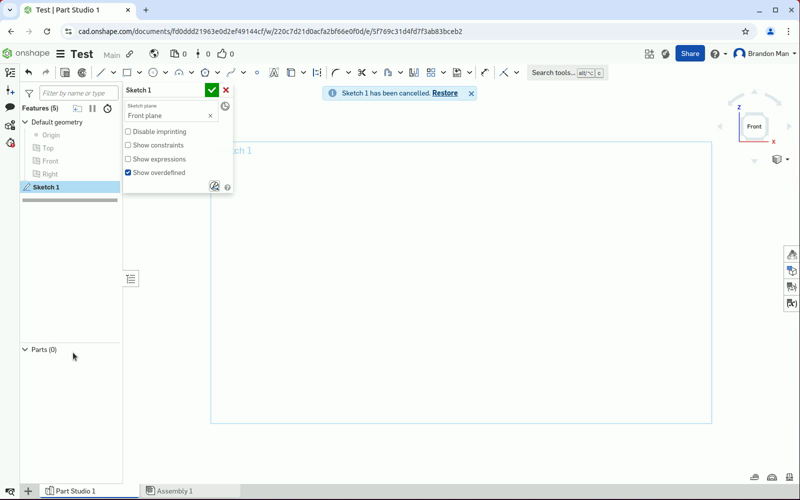
key(y)
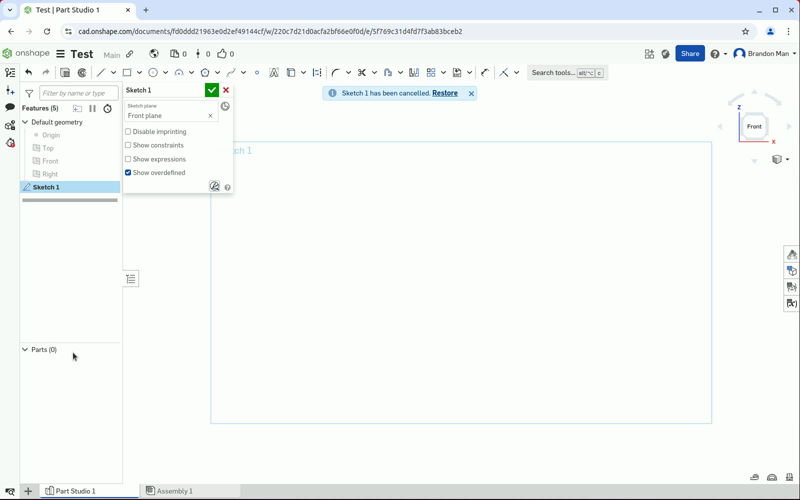
key(l)
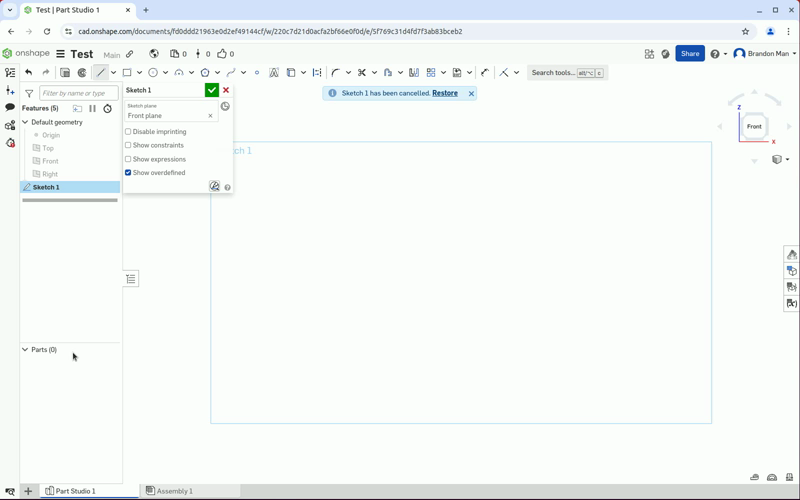
key_down(shift)
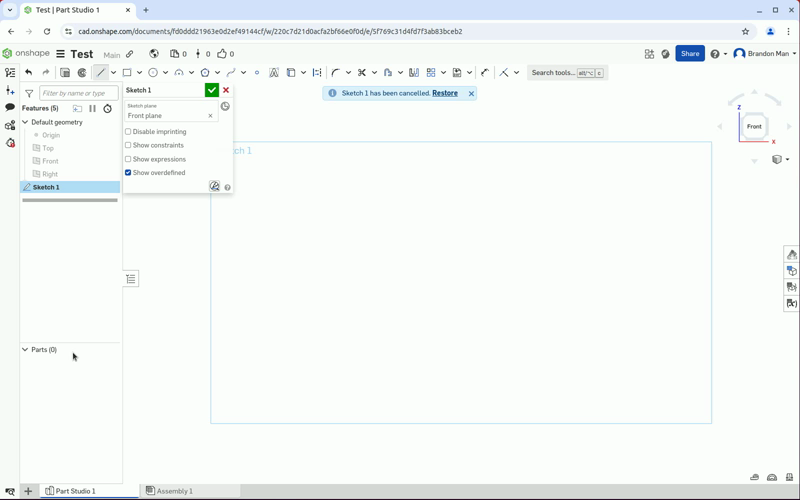
mouse_move(390, 360)
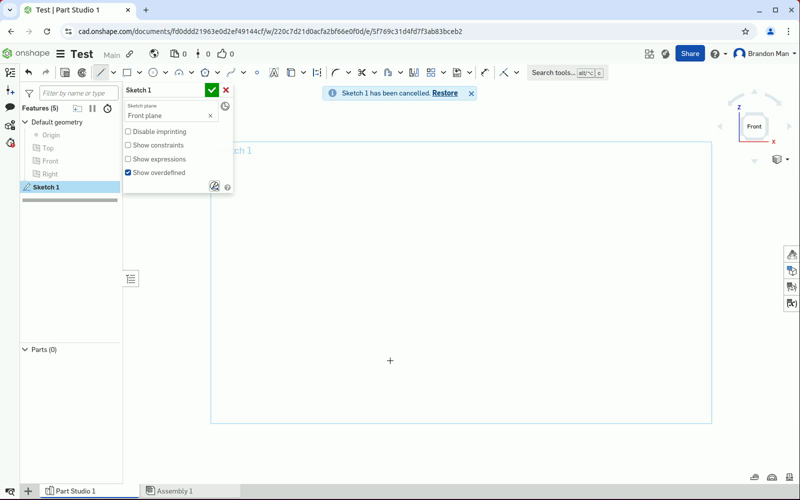
click(390, 360)
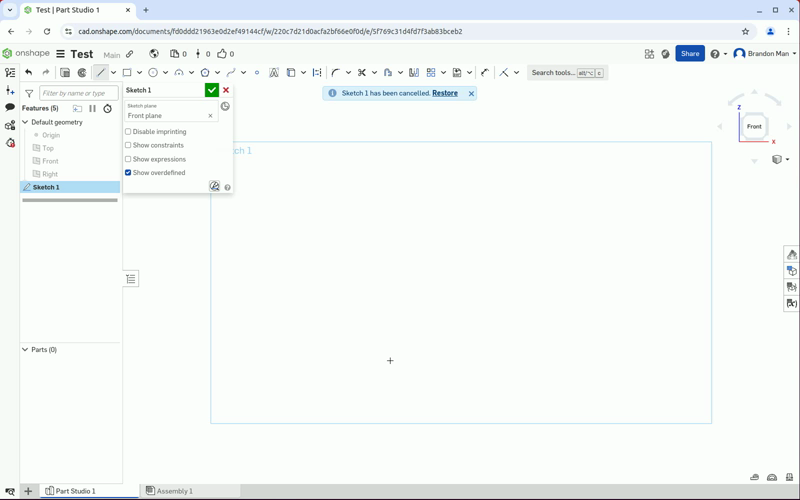
key_up(shift)
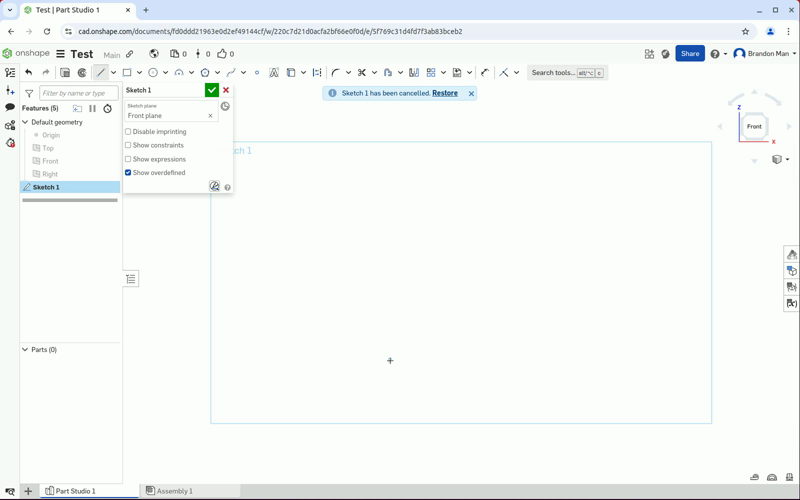
key_down(shift)
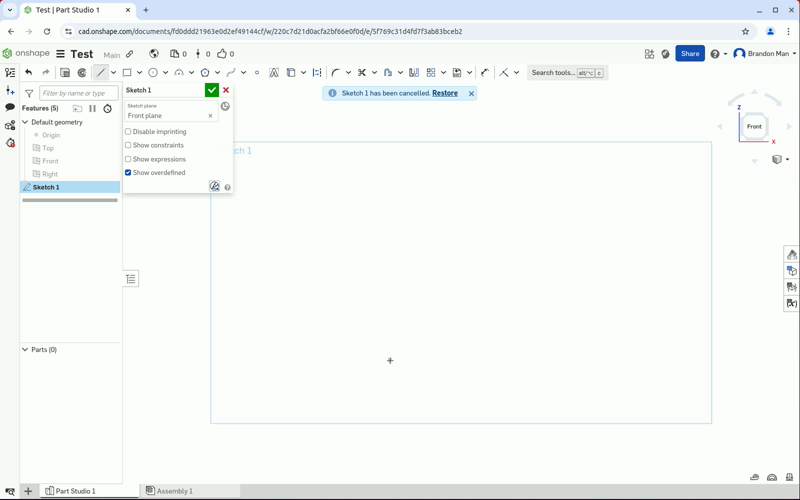
mouse_move(420, 360)
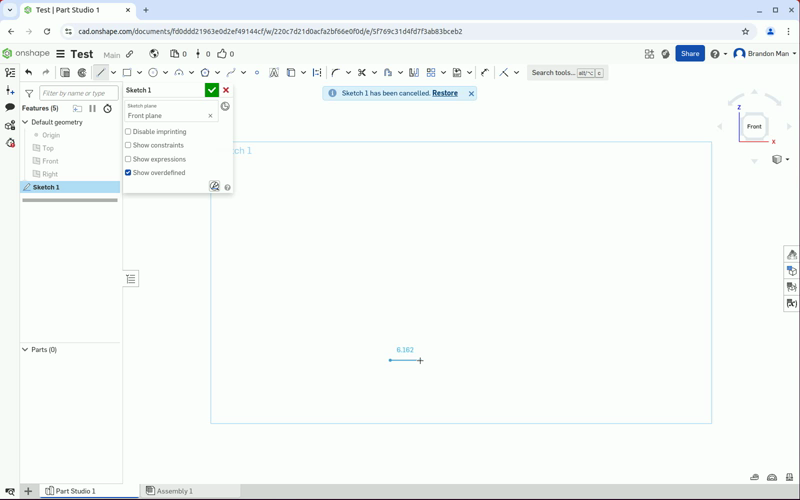
mouse_move(403, 360)
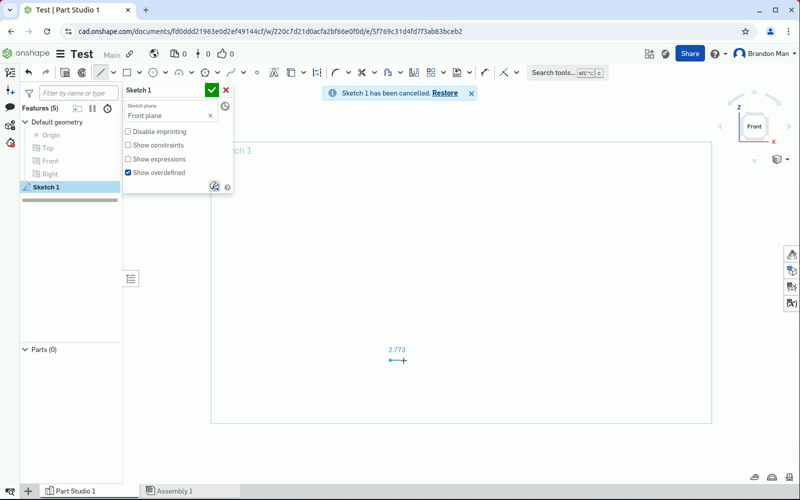
click(403, 360)
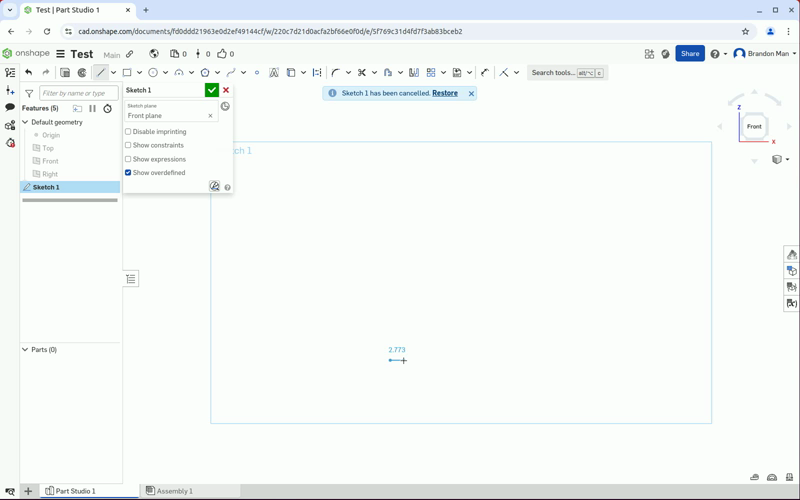
key_up(shift)
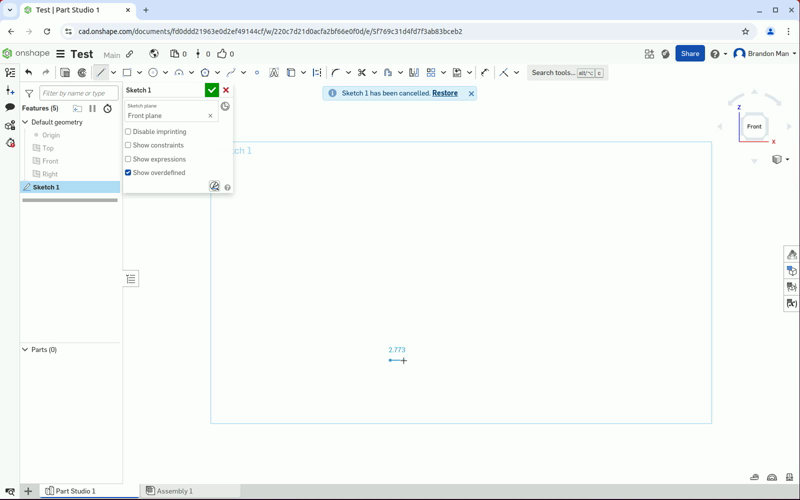
key_down(shift)
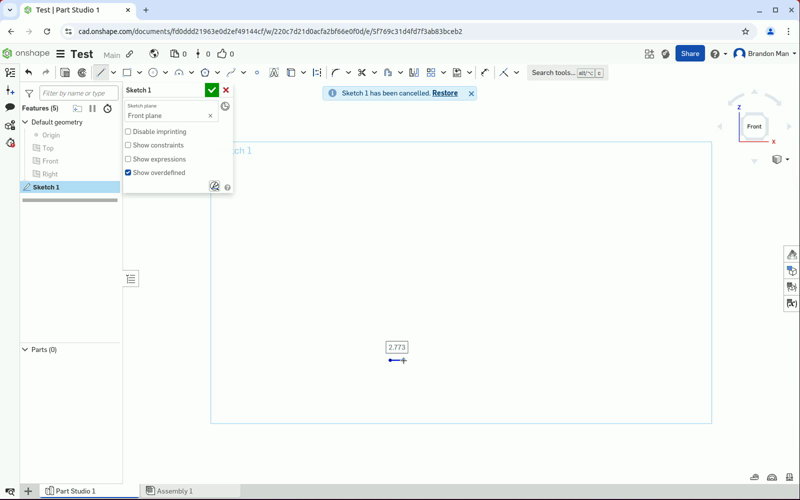
mouse_move(559, 360)
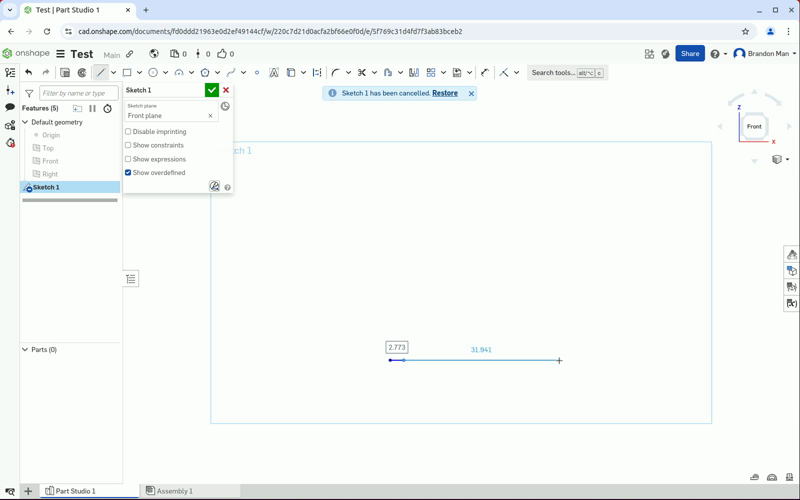
click(559, 360)
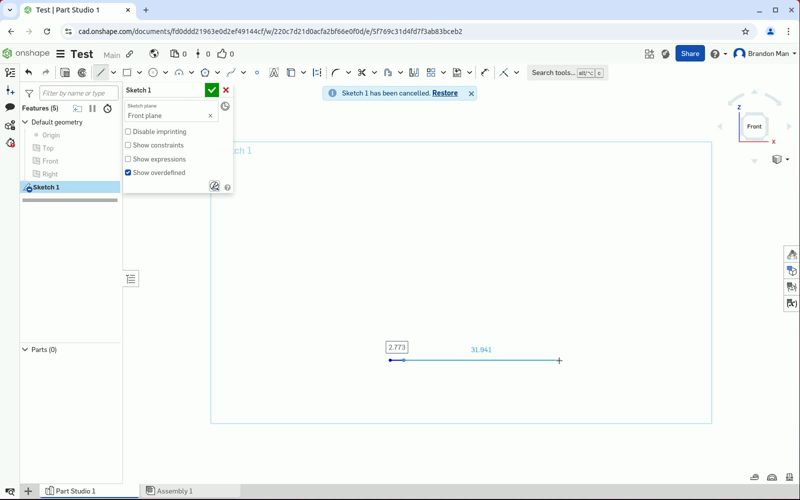
key_up(shift)
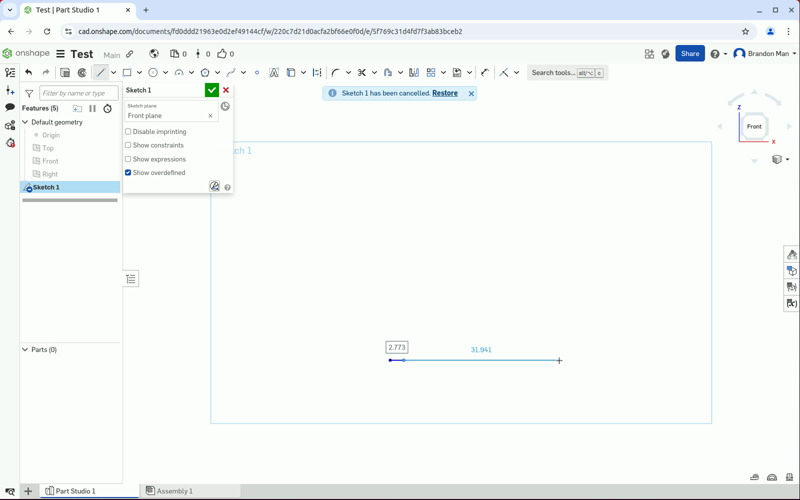
key_down(shift)
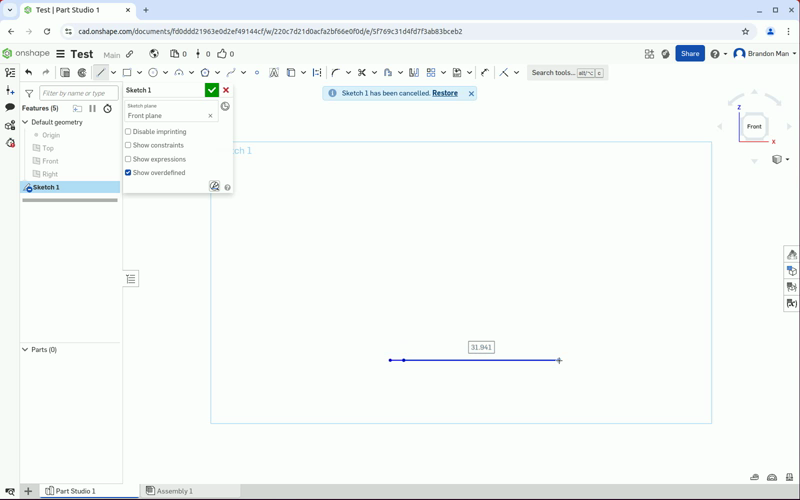
mouse_move(589, 360)
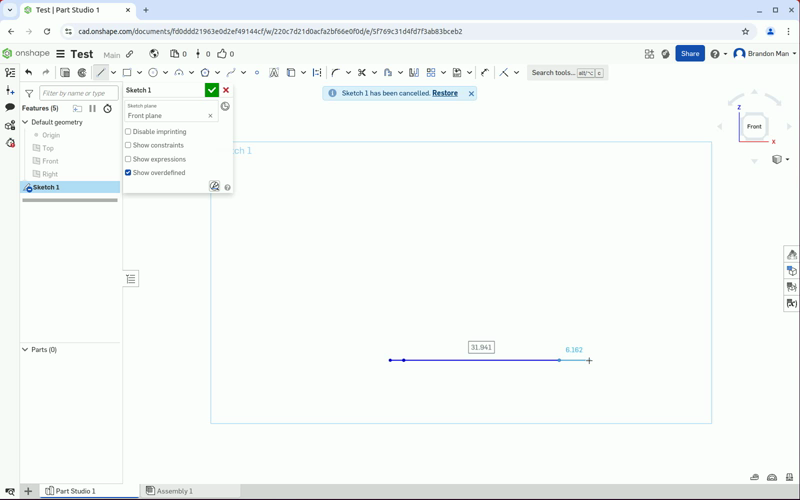
mouse_move(572, 360)
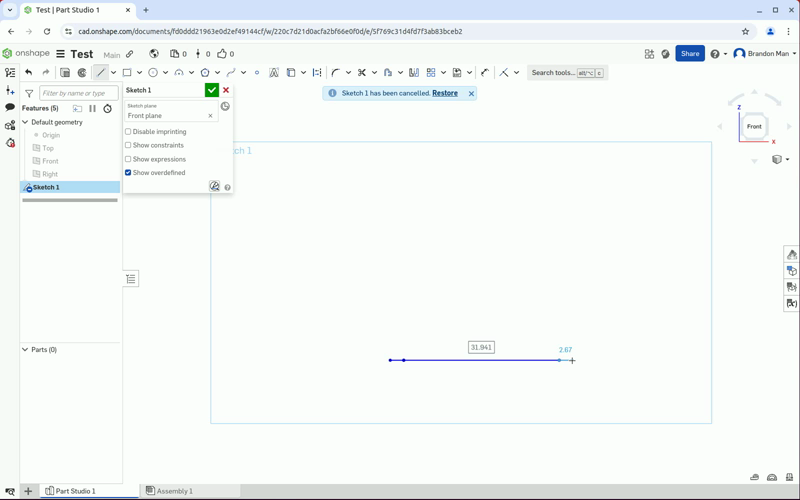
click(572, 360)
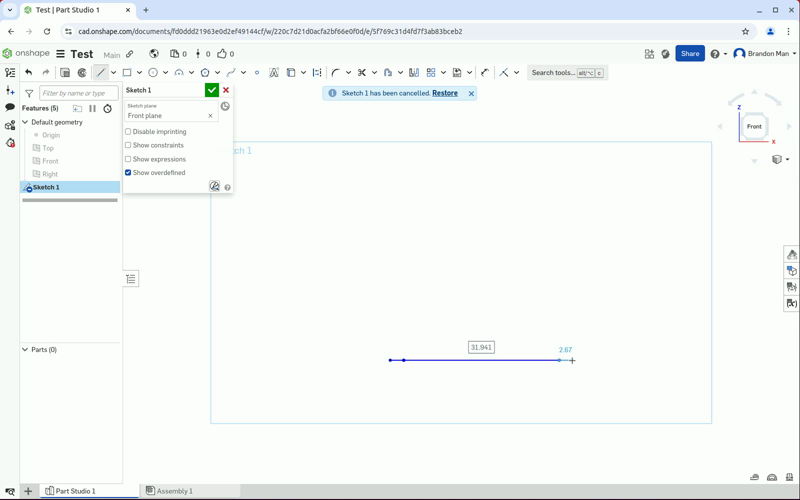
key_up(shift)
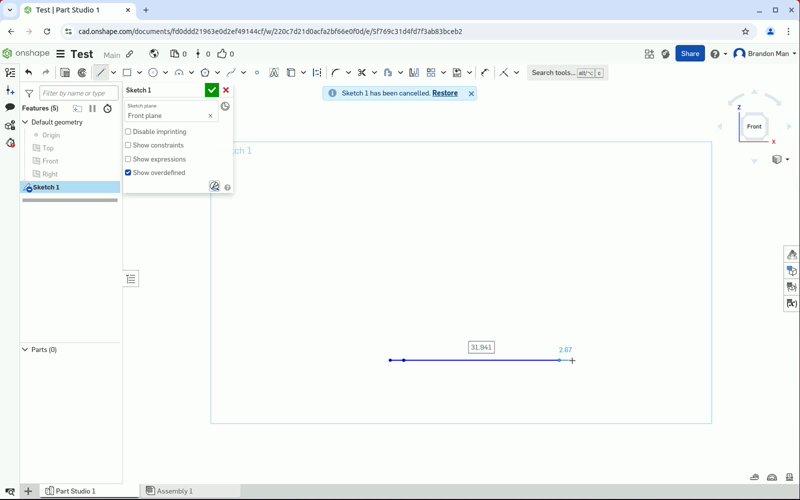
key_down(shift)
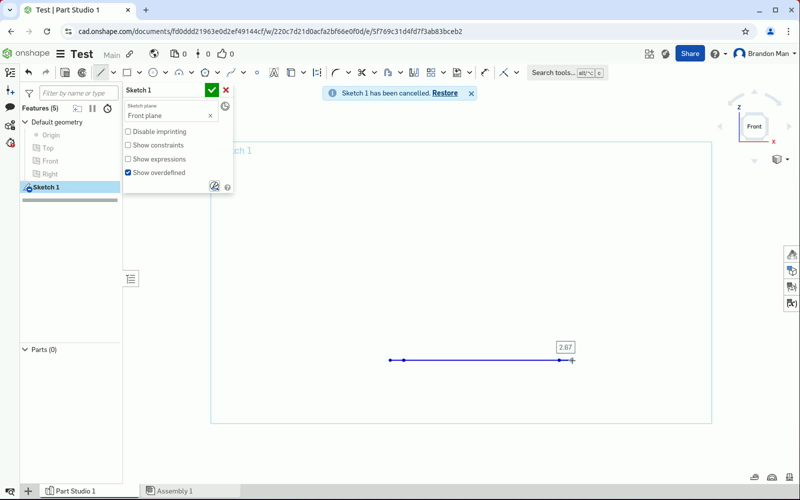
mouse_move(572, 230)
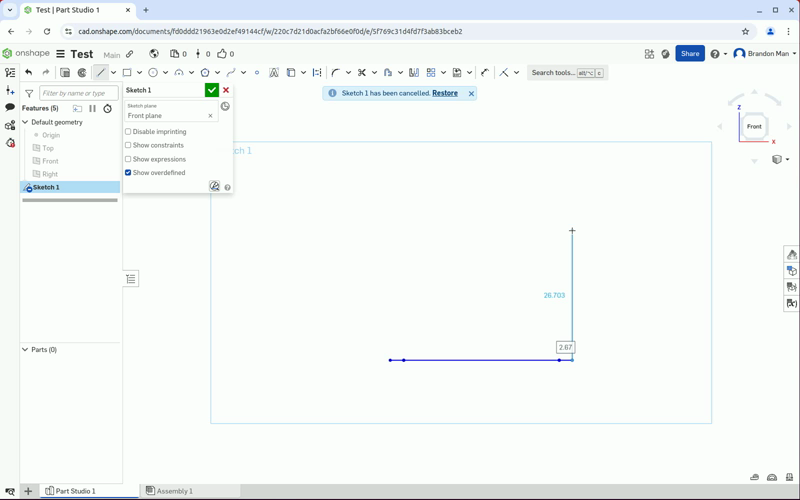
click(572, 230)
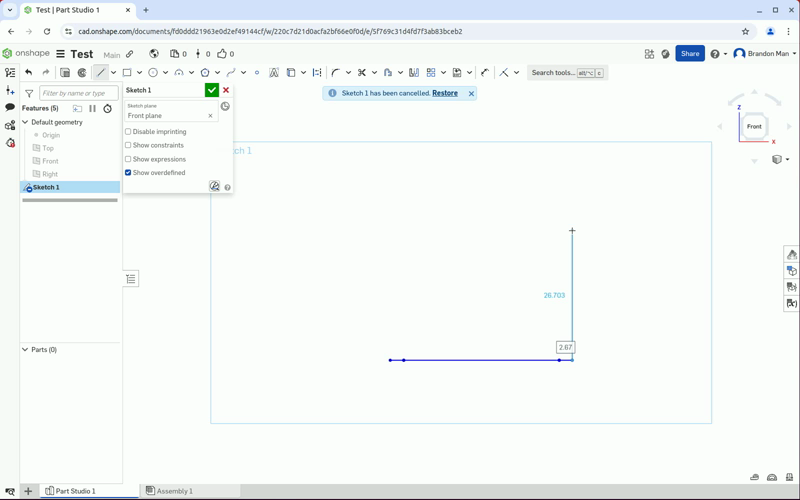
key_up(shift)
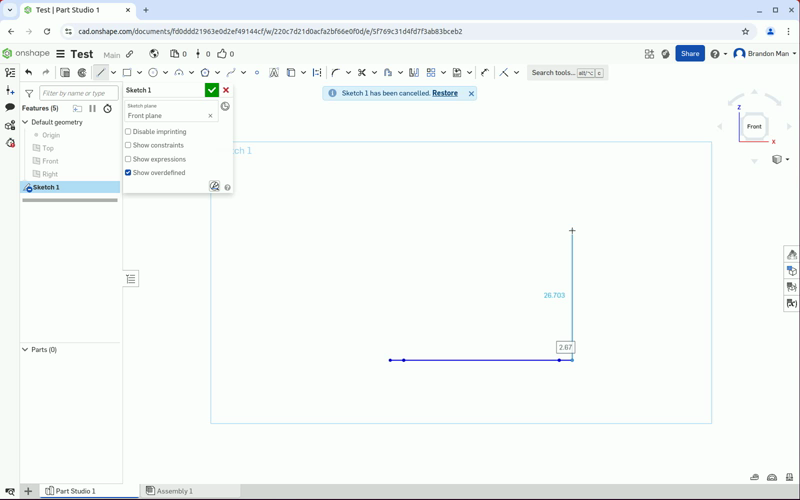
key_down(shift)
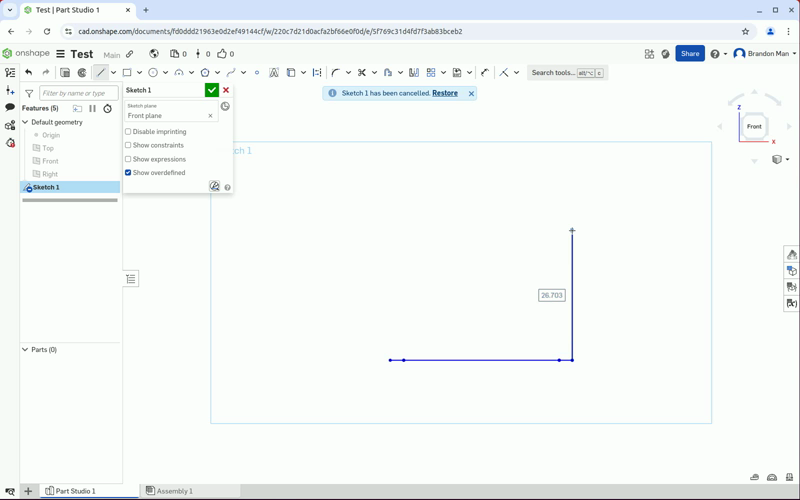
mouse_move(589, 230)
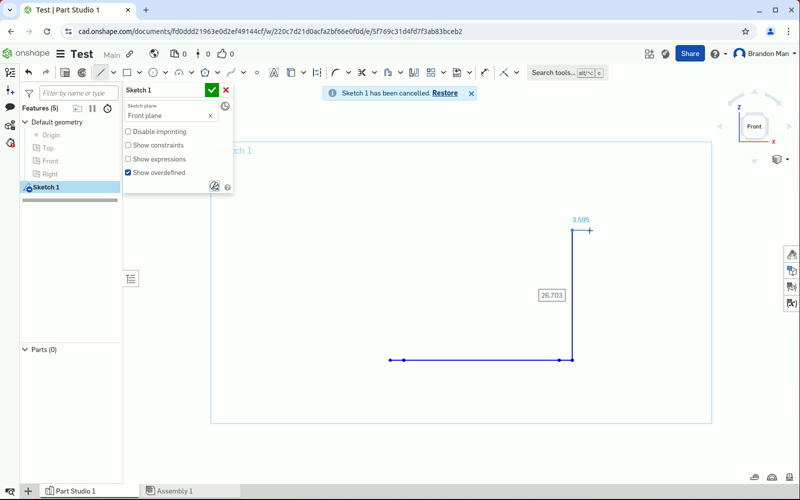
mouse_move(559, 230)
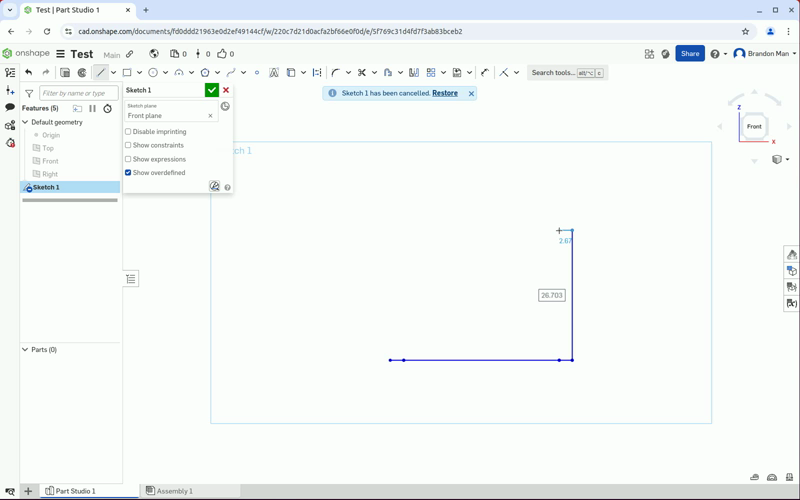
click(559, 230)
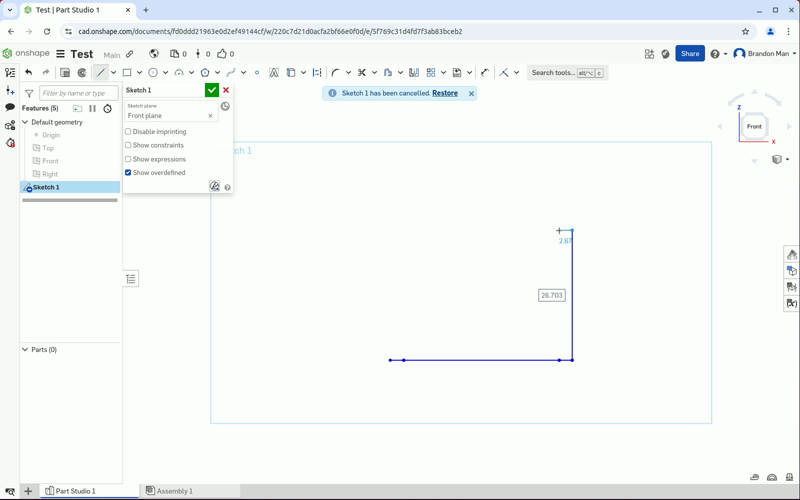
key_up(shift)
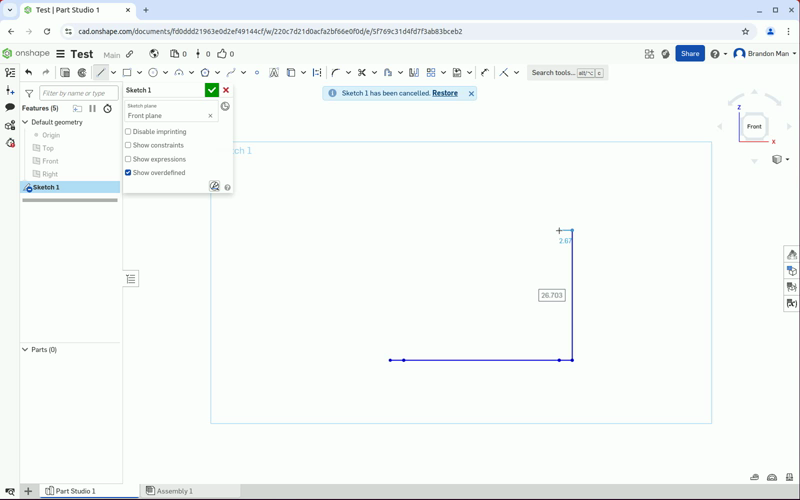
key_down(shift)
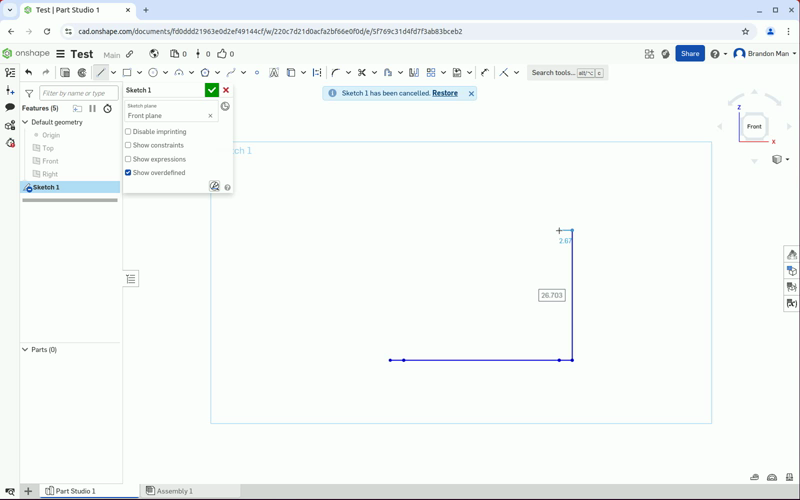
mouse_move(403, 230)
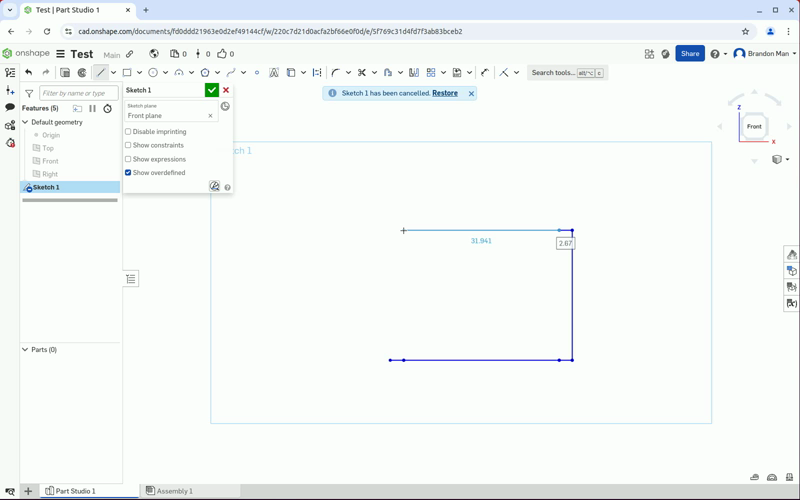
click(403, 230)
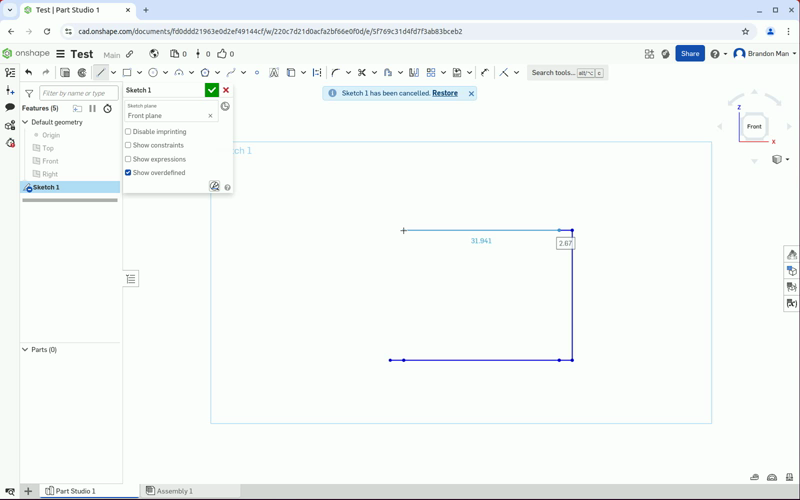
key_up(shift)
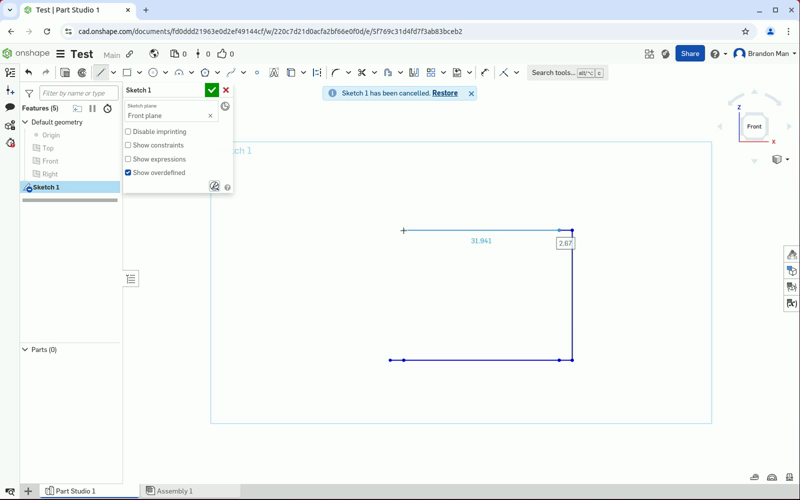
key_down(shift)
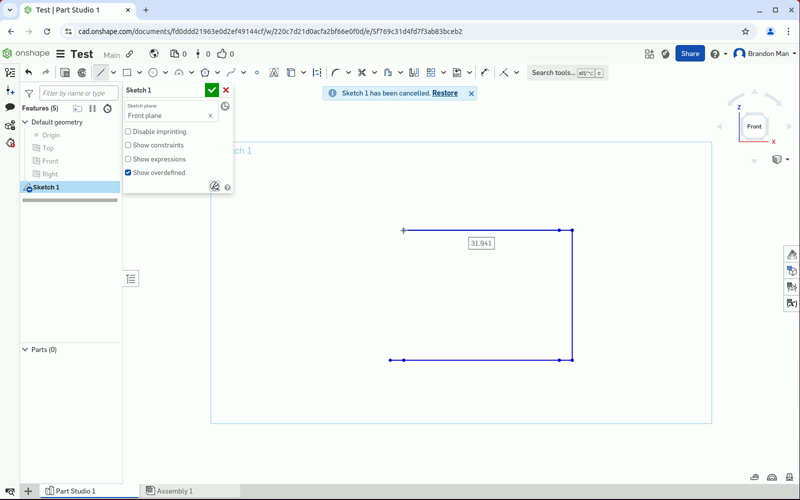
mouse_move(433, 230)
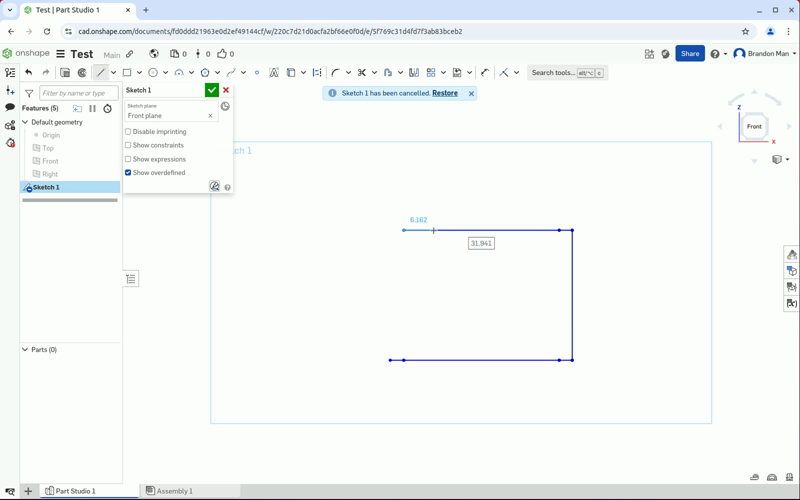
mouse_move(390, 230)
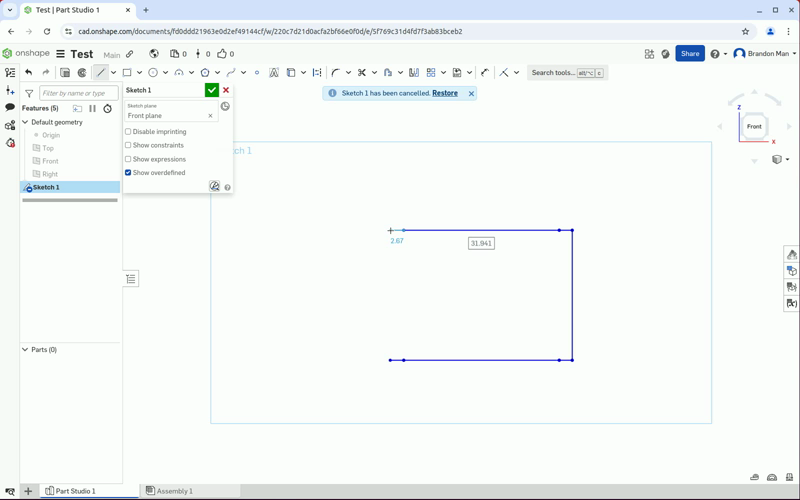
click(390, 230)
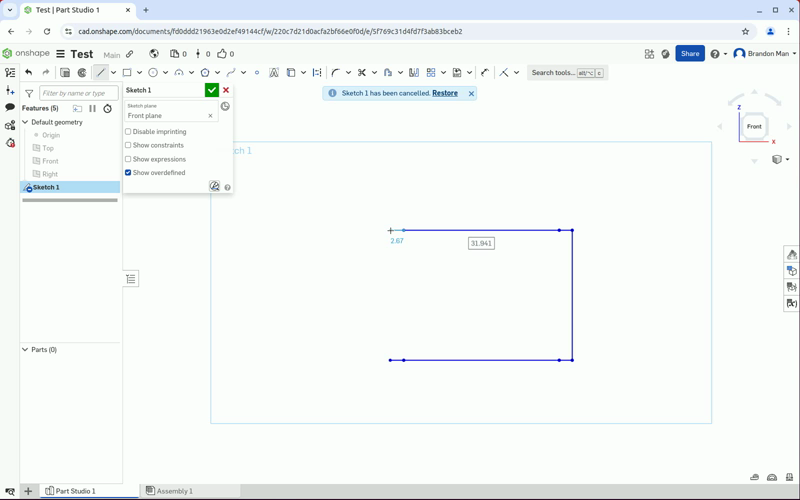
key_up(shift)
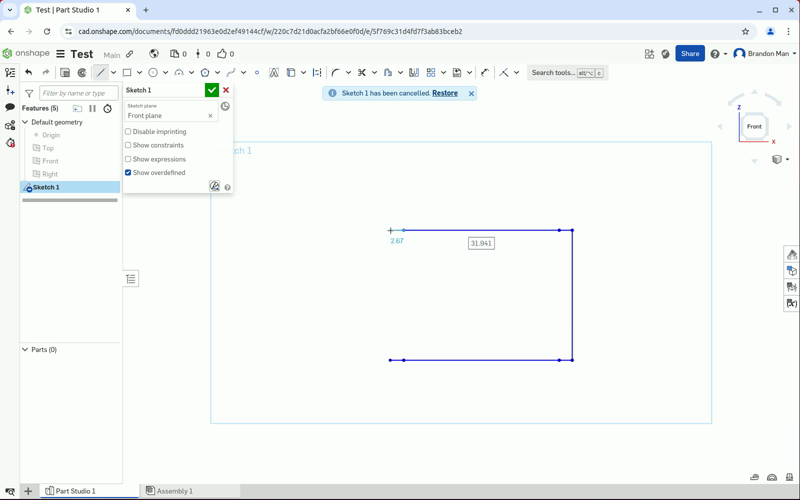
key_down(shift)
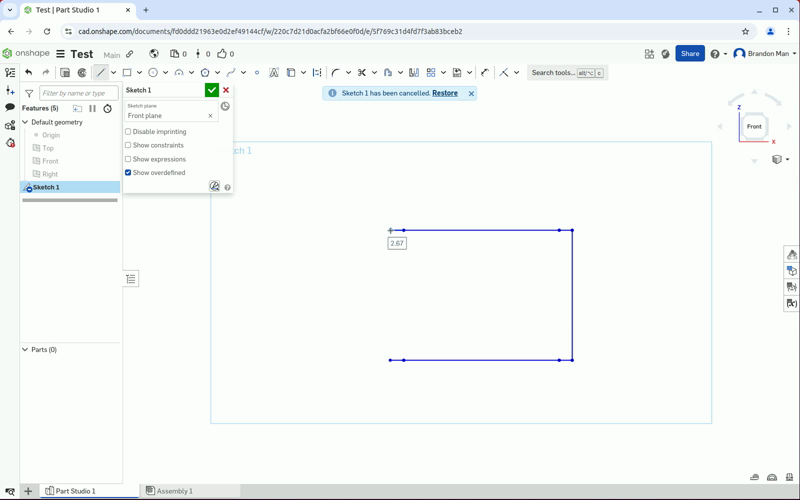
mouse_move(390, 360)
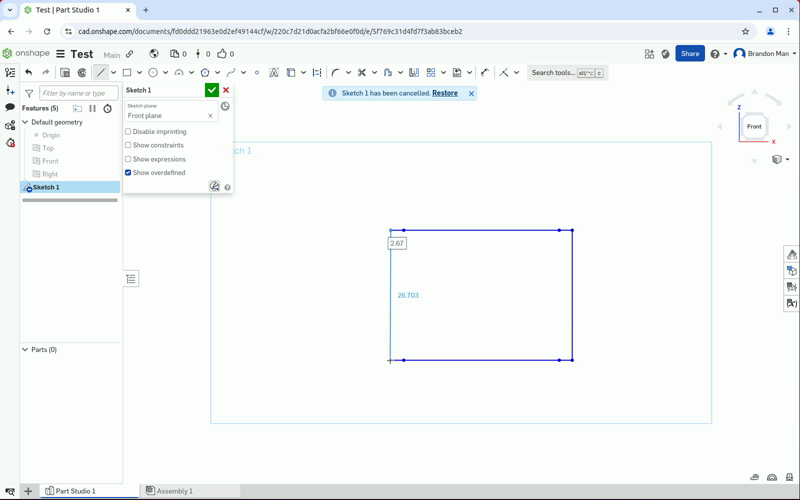
key_up(shift)
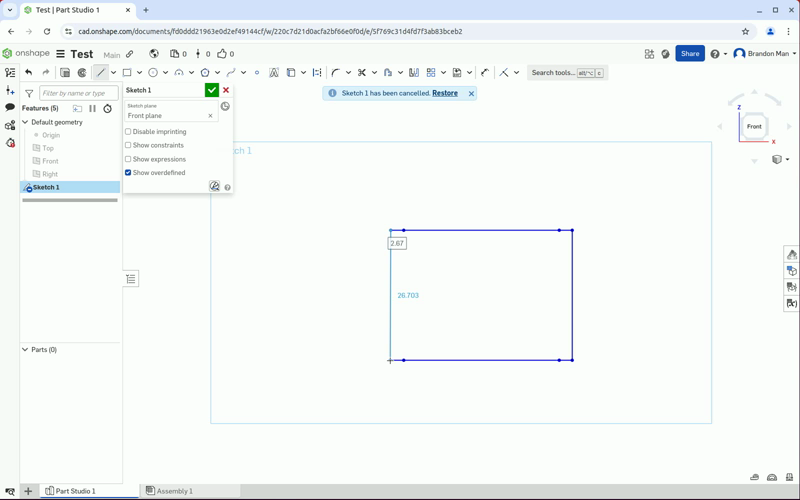
click(390, 360)
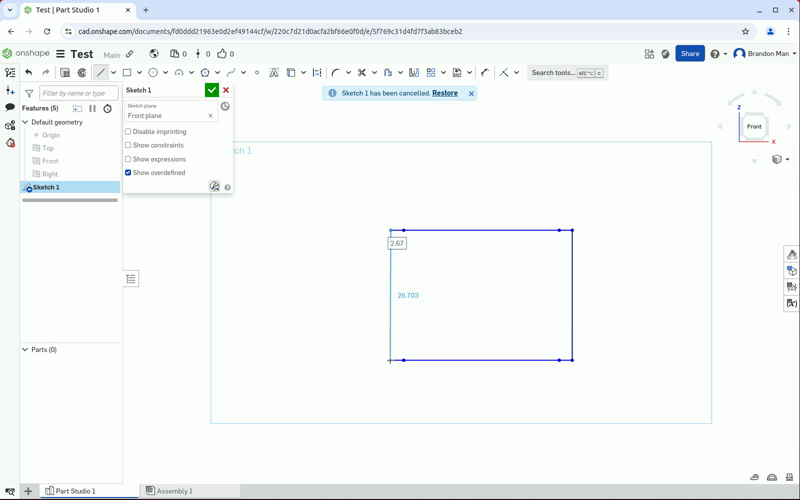
key(esc)
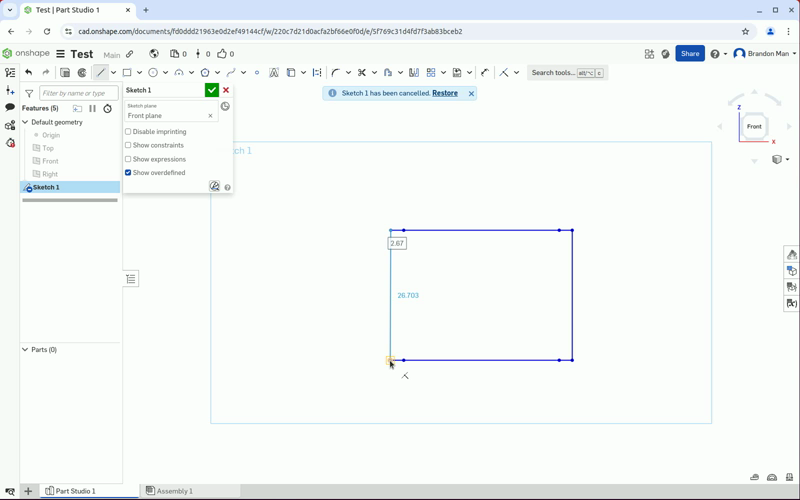
mouse_move(547, 343)
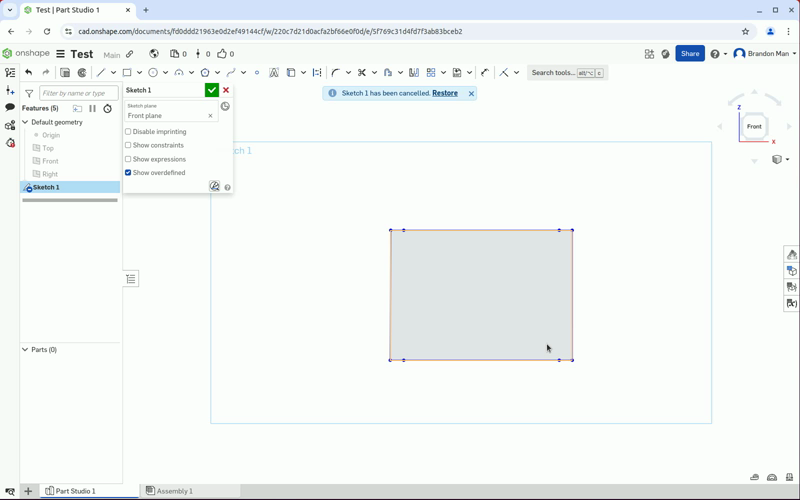
click(547, 343)
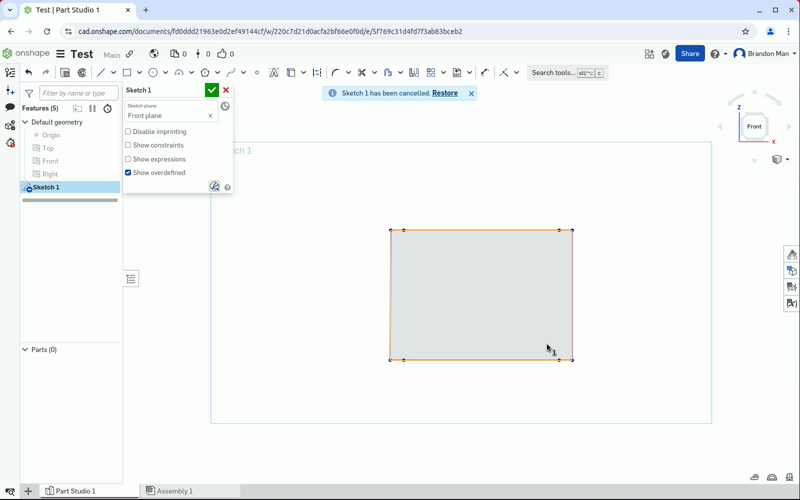
mouse_move(73, 352)
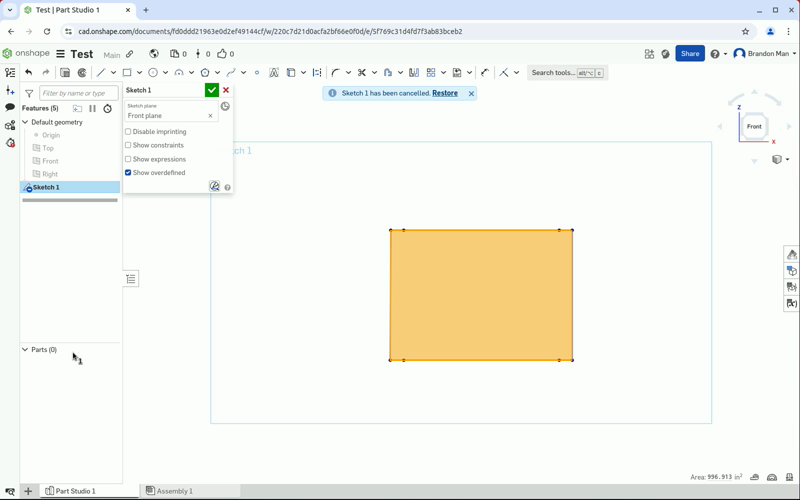
key(shift+y)
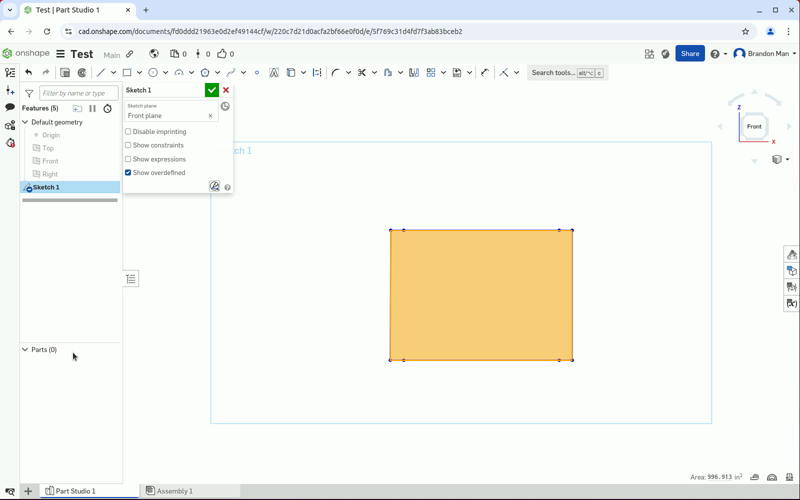
key(shift+e)
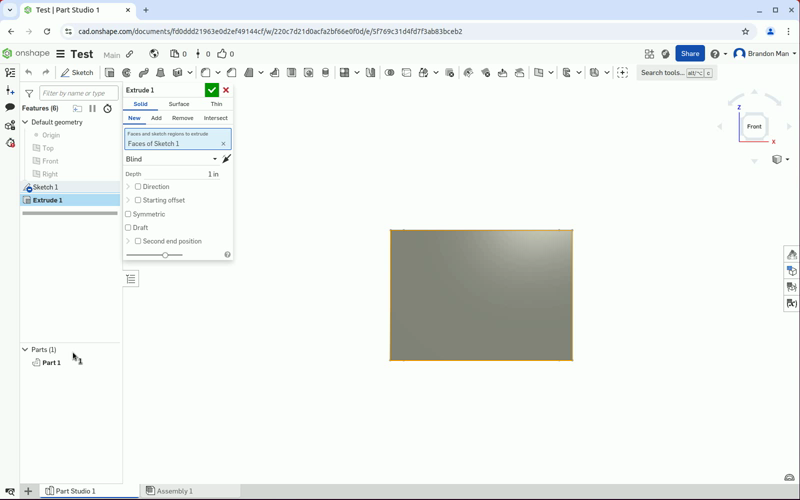
mouse_move(143, 106)
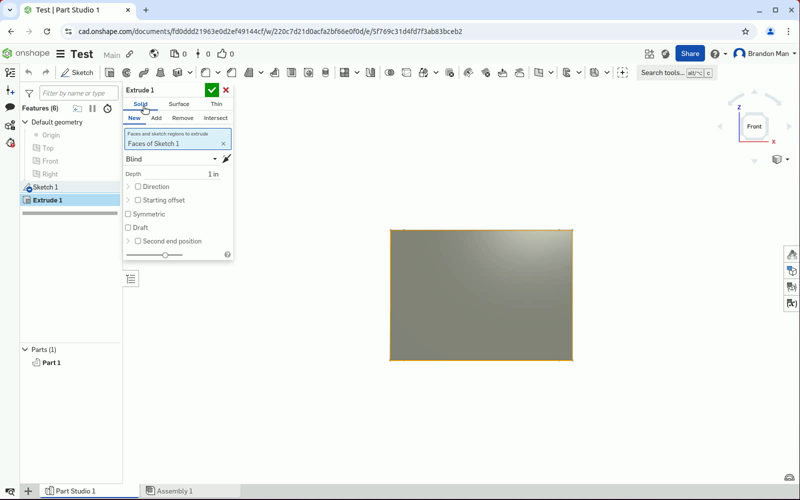
click(143, 106)
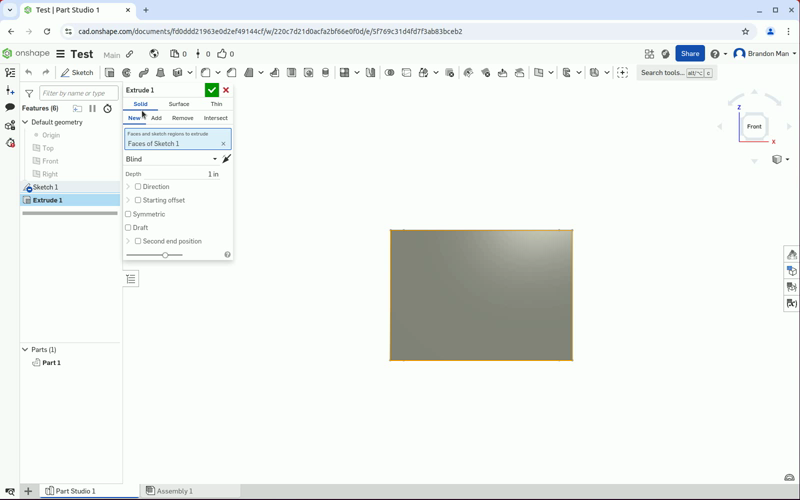
mouse_move(137, 120)
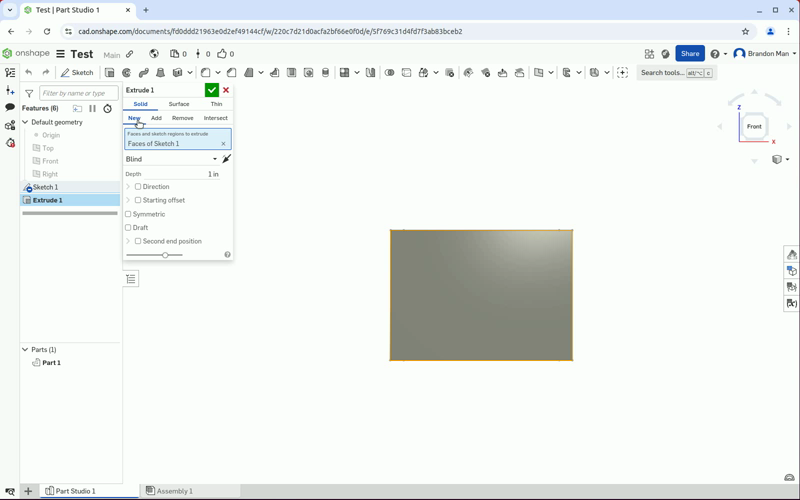
click(137, 120)
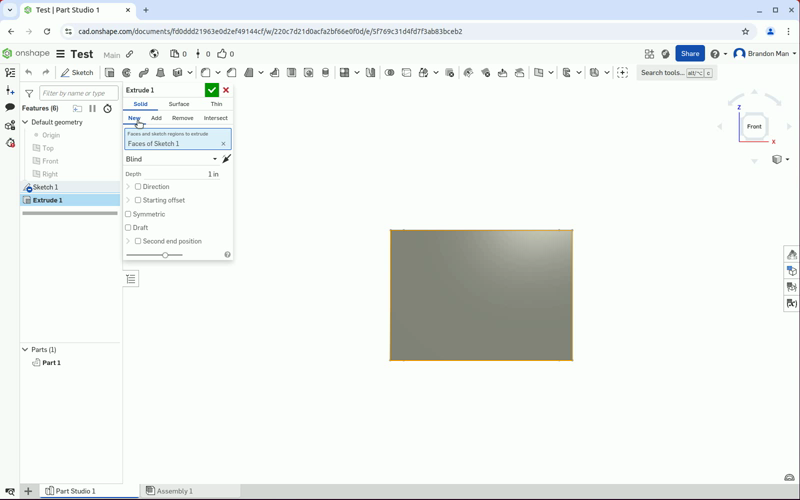
key(tab, 4)
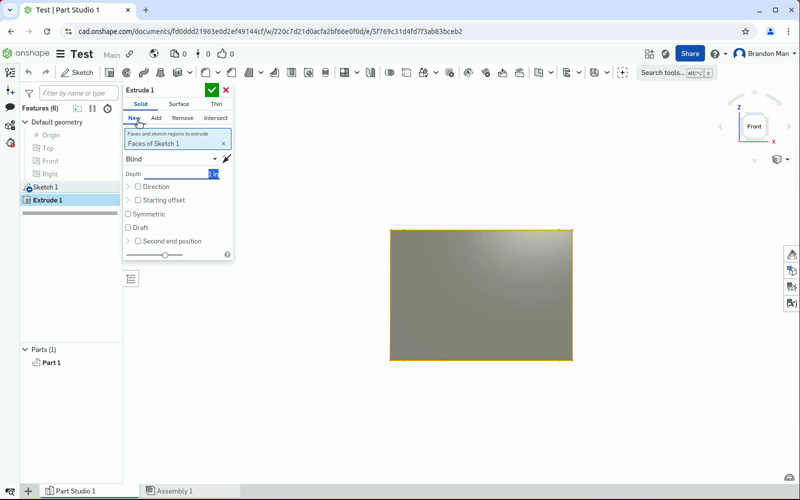
text(2.648)
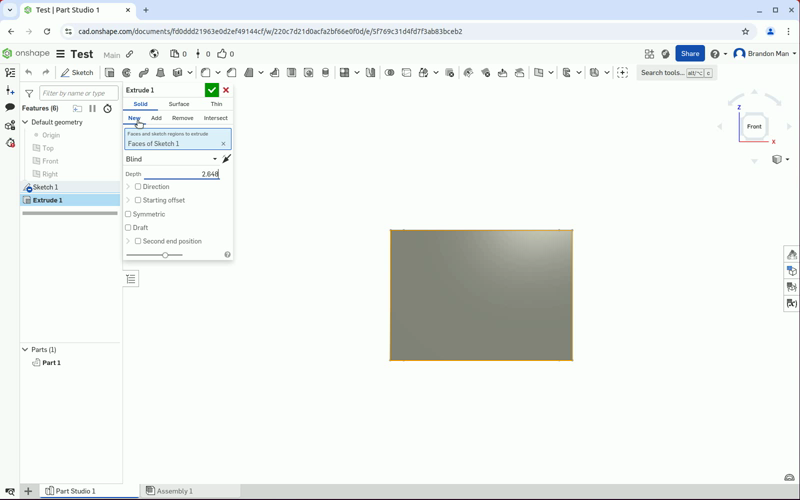
key(enter)
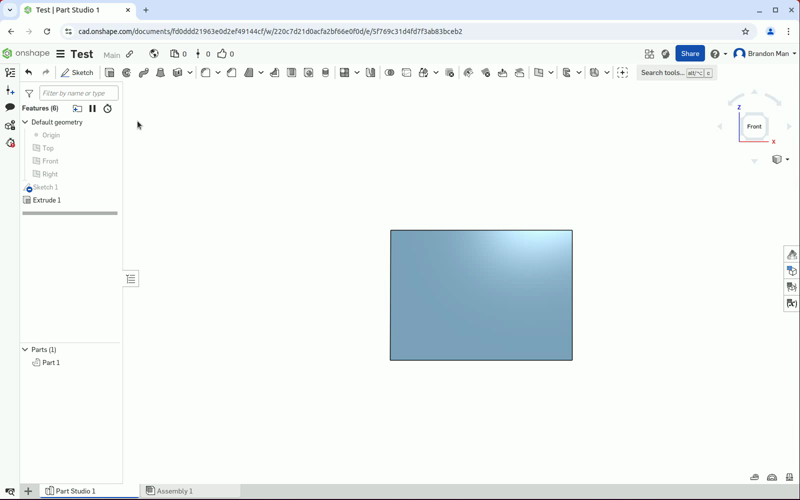
key(shift+h)
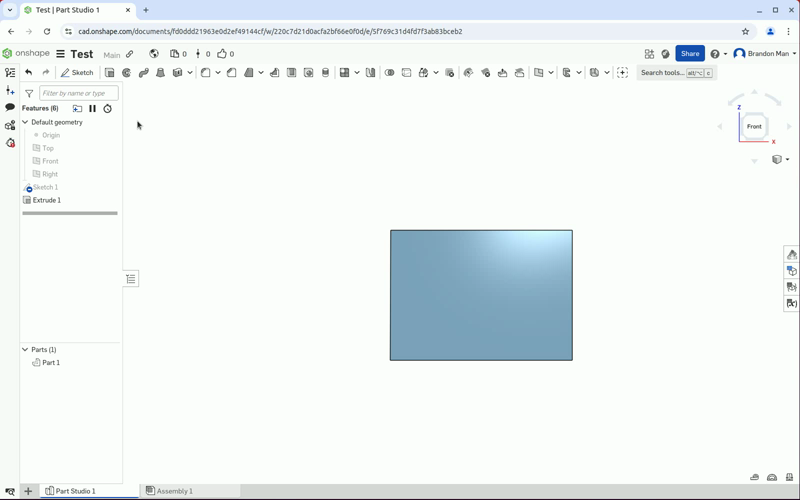
key(shift+h)
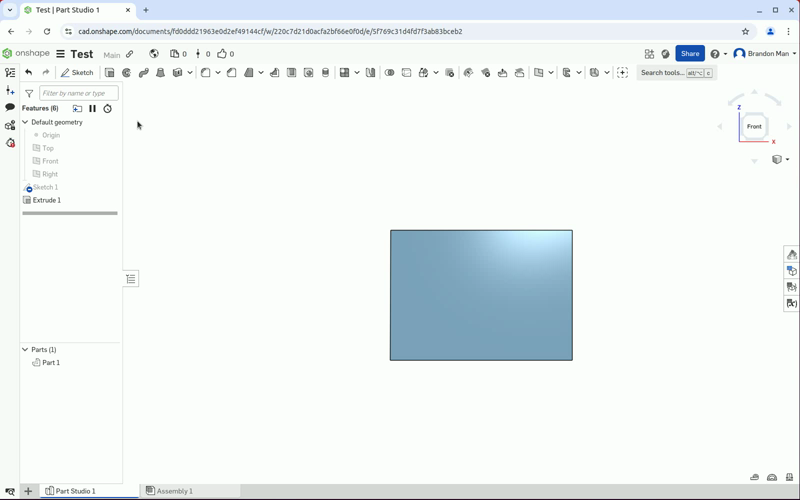
mouse_move(73, 189)
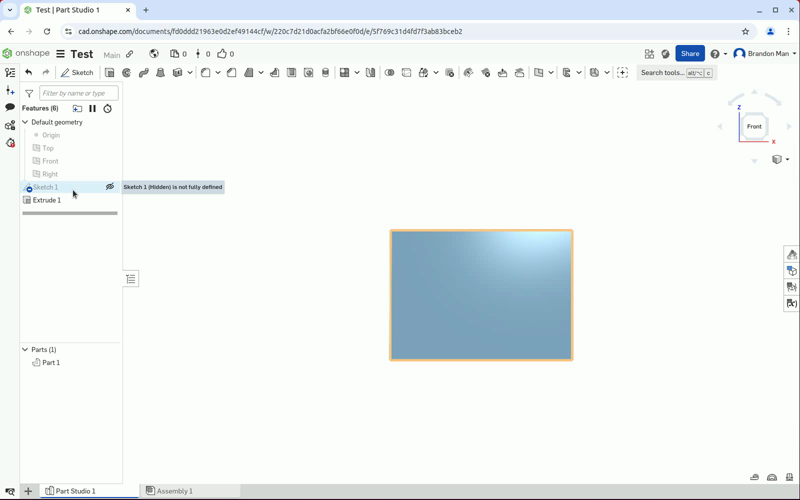
click(73, 189)
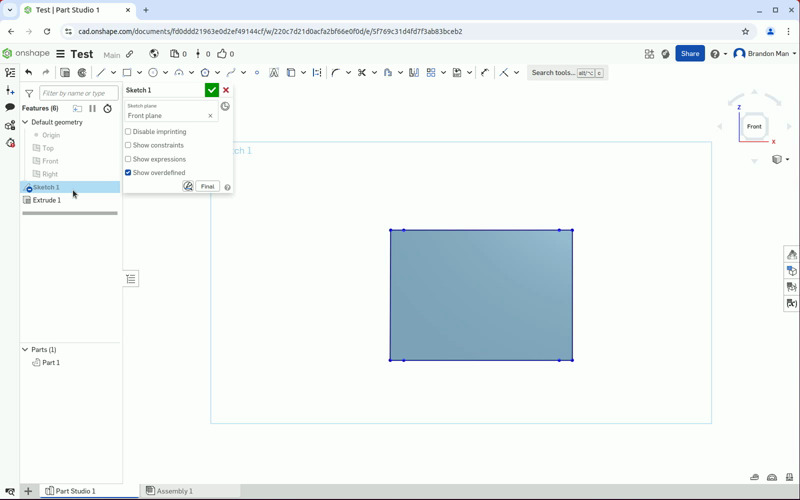
mouse_move(229, 92)
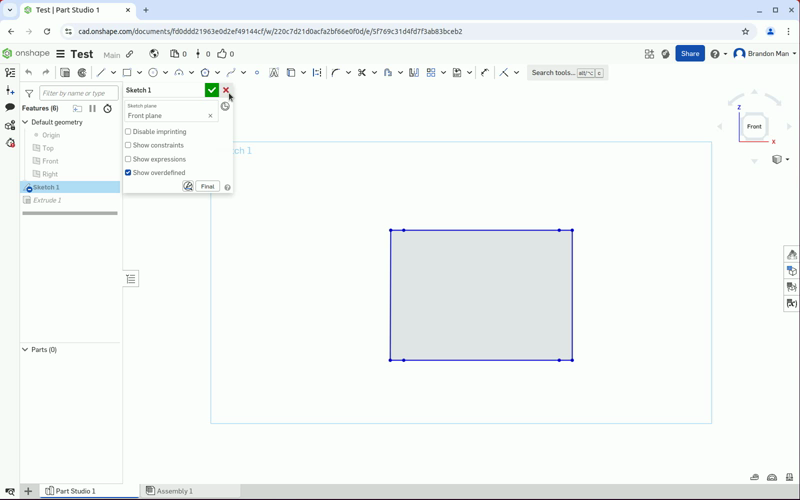
click(229, 92)
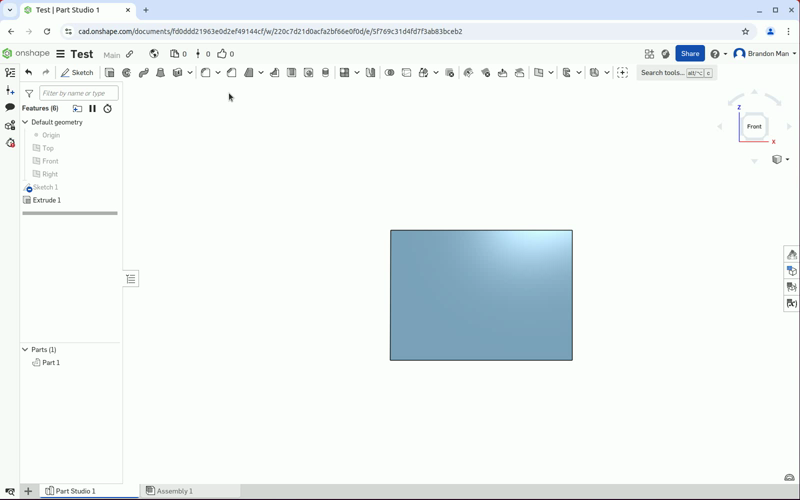
mouse_move(541, 75)
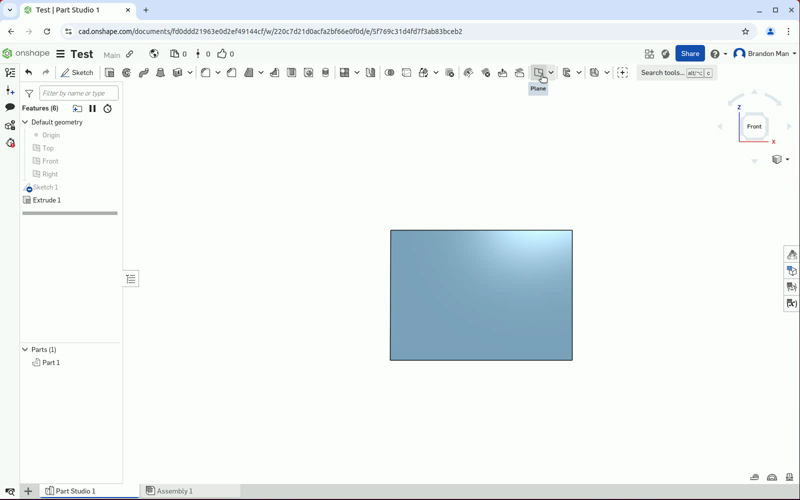
click(541, 75)
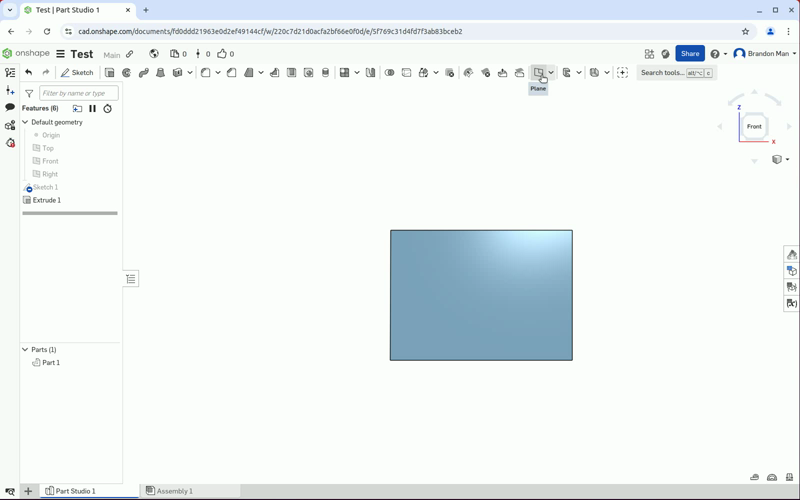
mouse_move(73, 163)
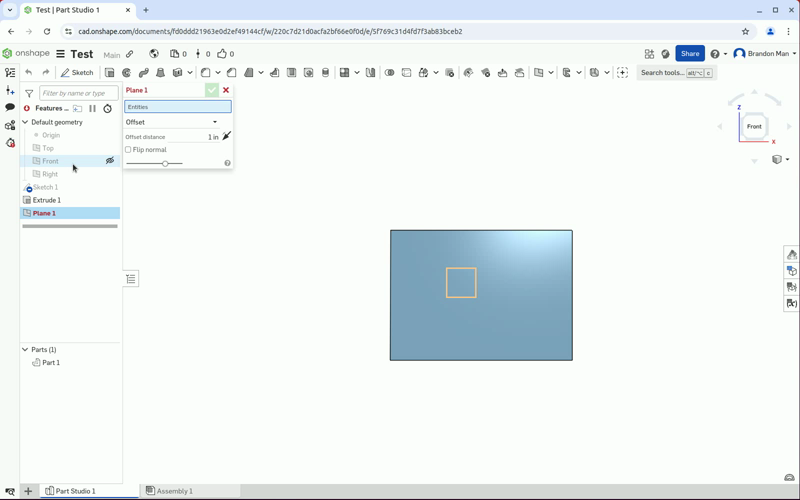
click(73, 163)
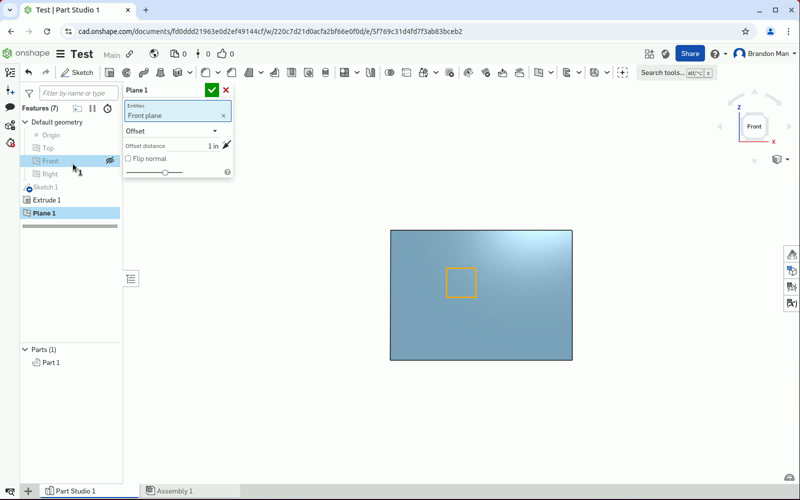
key(tab, 2)
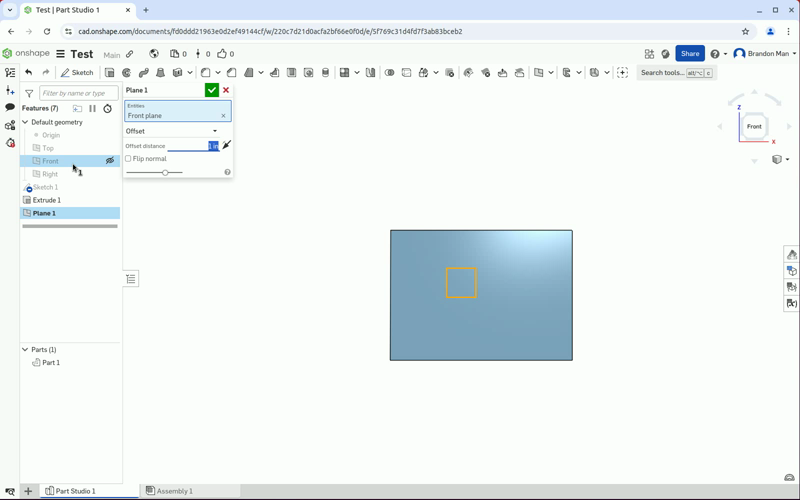
text(2.65)
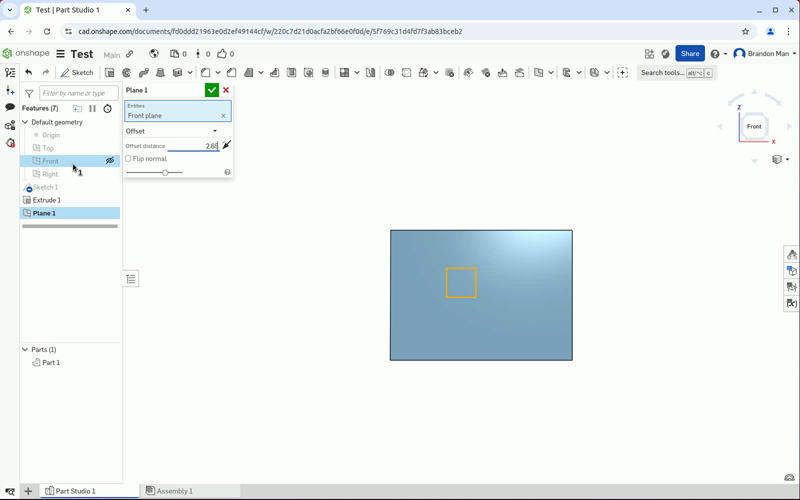
key(enter, 2)
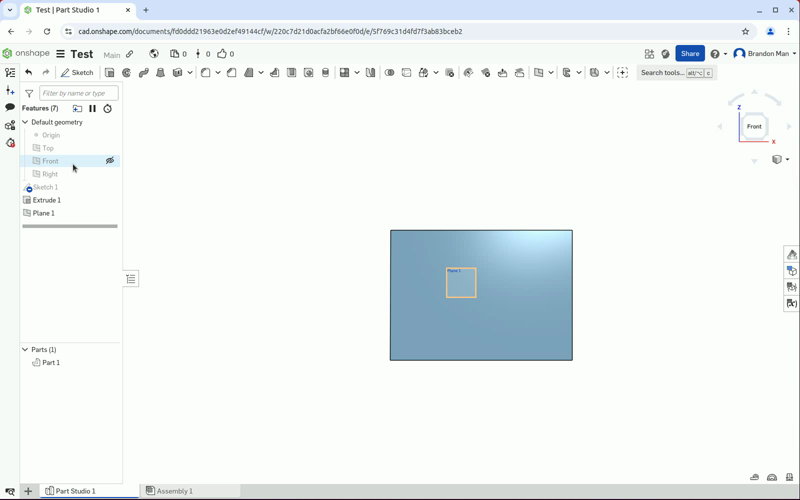
key(shift+s)
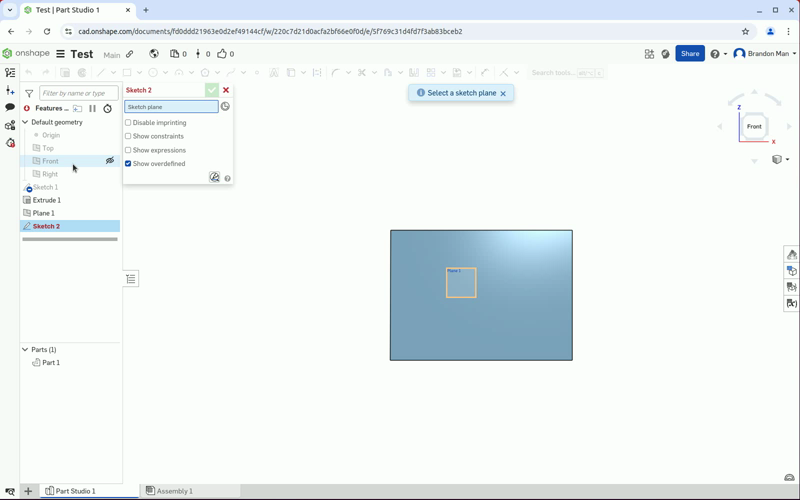
mouse_move(73, 215)
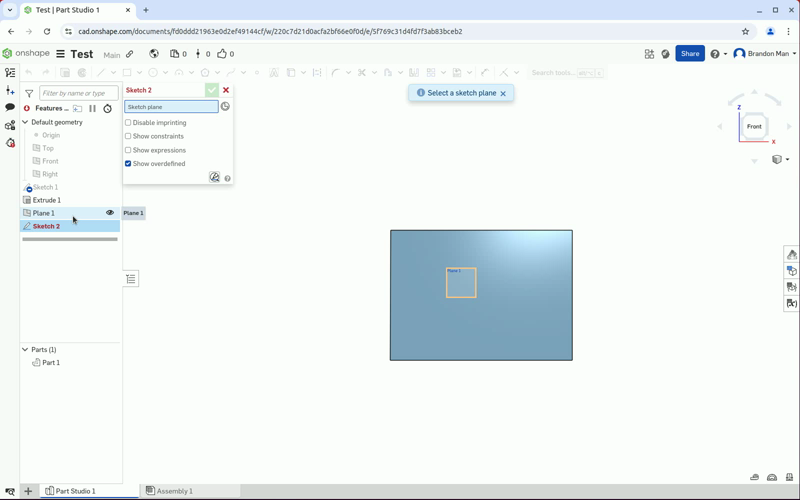
click(73, 215)
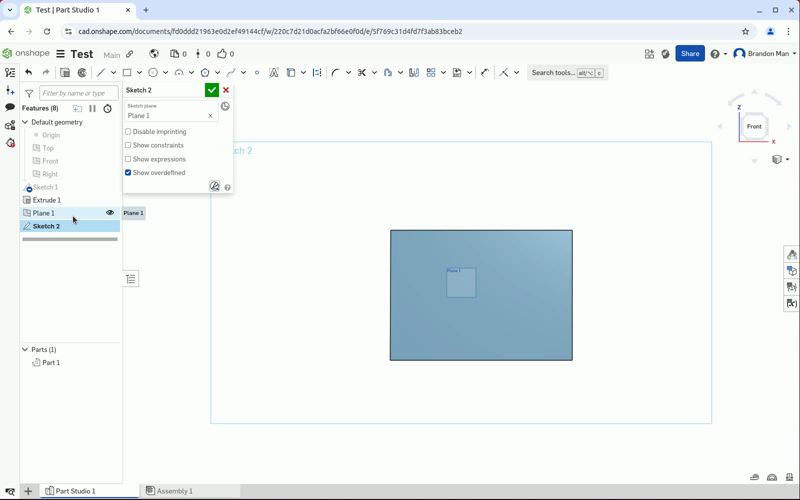
mouse_move(73, 352)
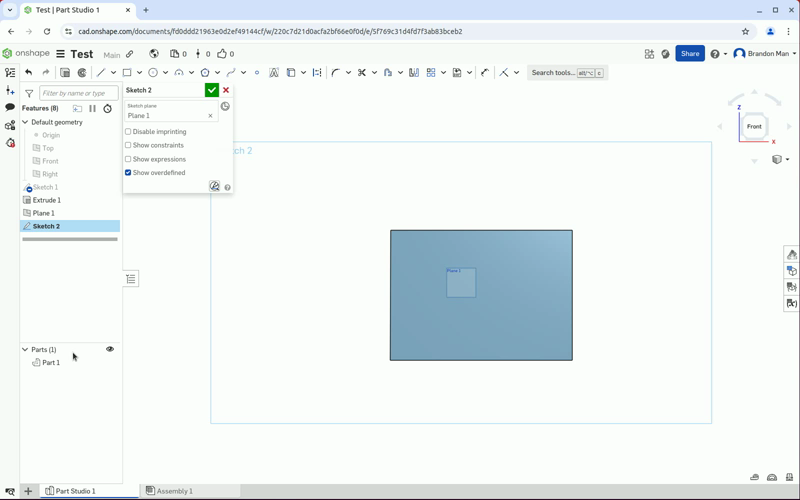
key(y)
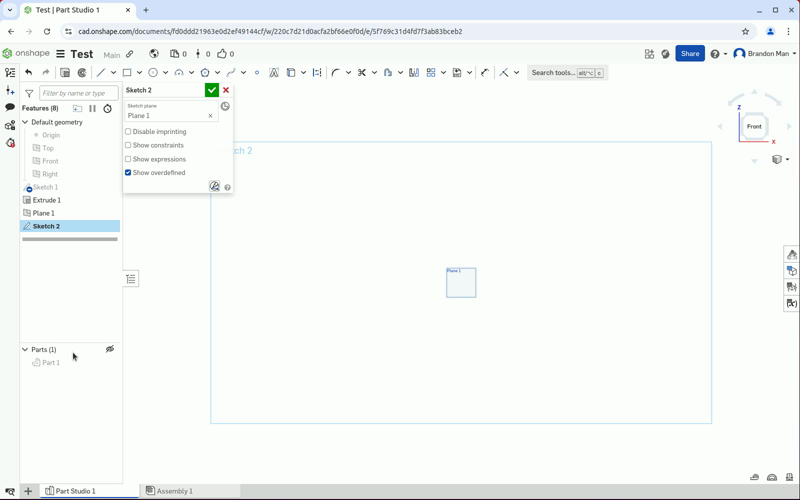
key(l)
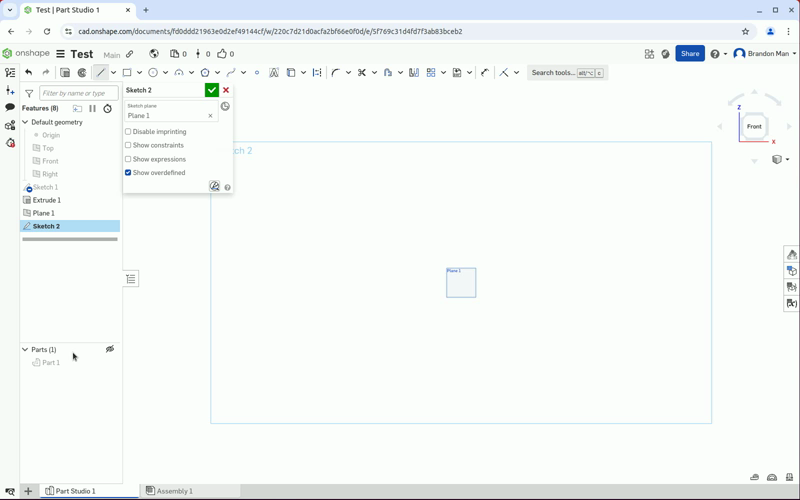
key_down(shift)
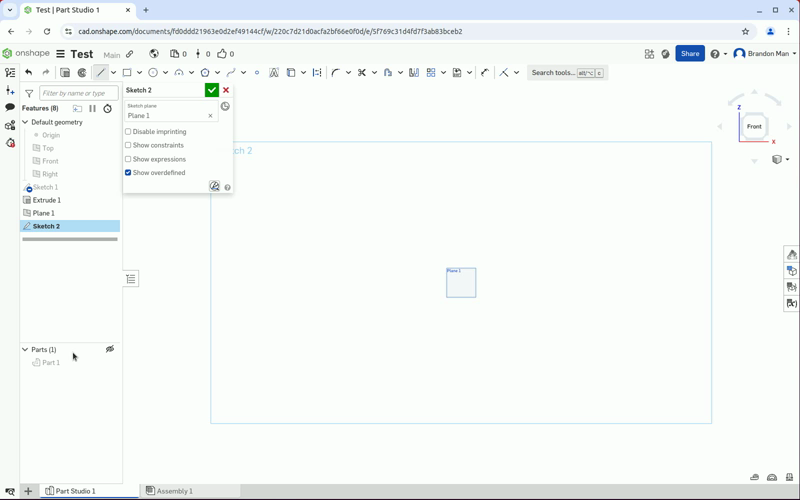
mouse_move(390, 360)
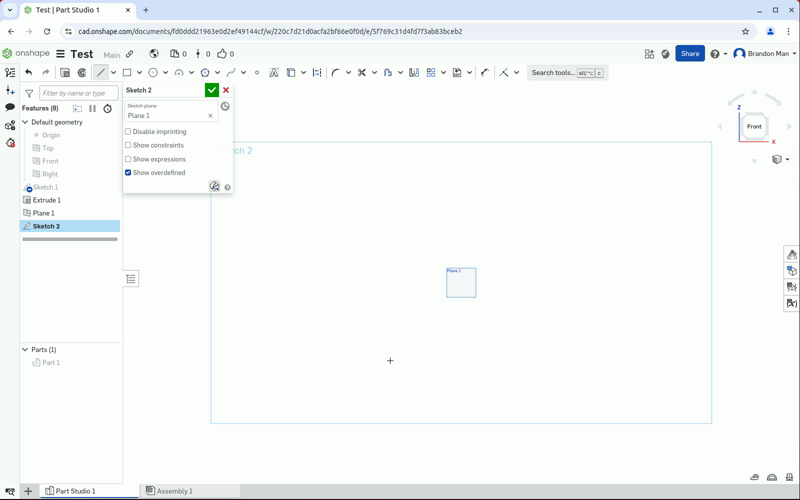
click(390, 360)
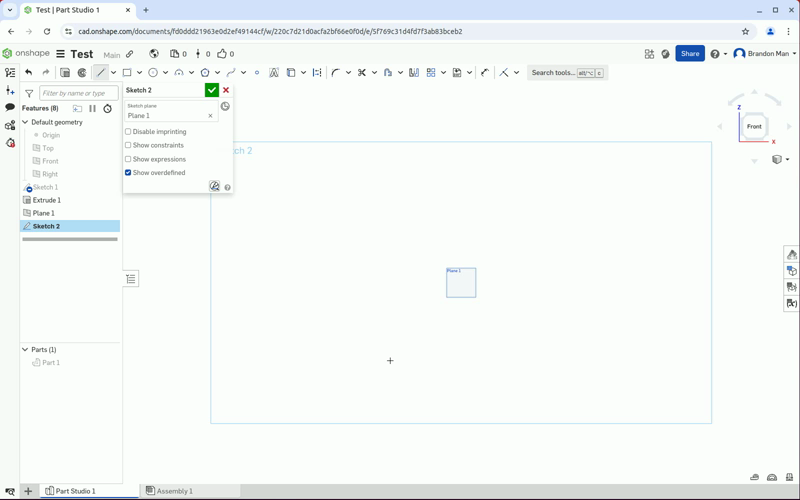
key_up(shift)
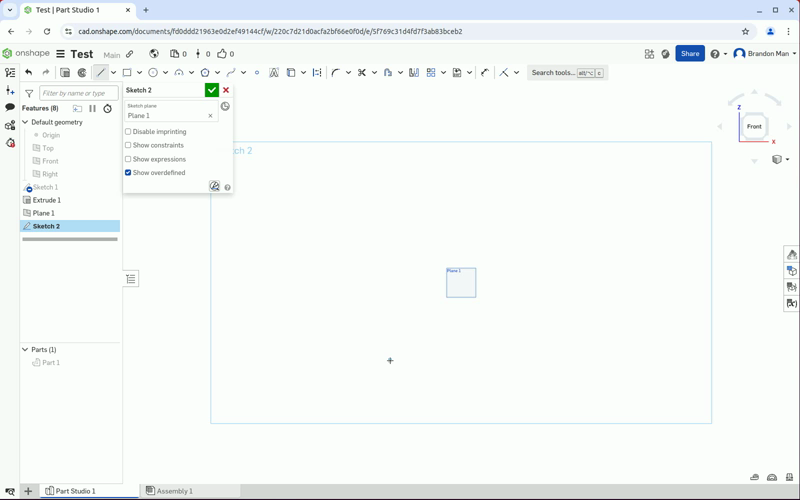
key_down(shift)
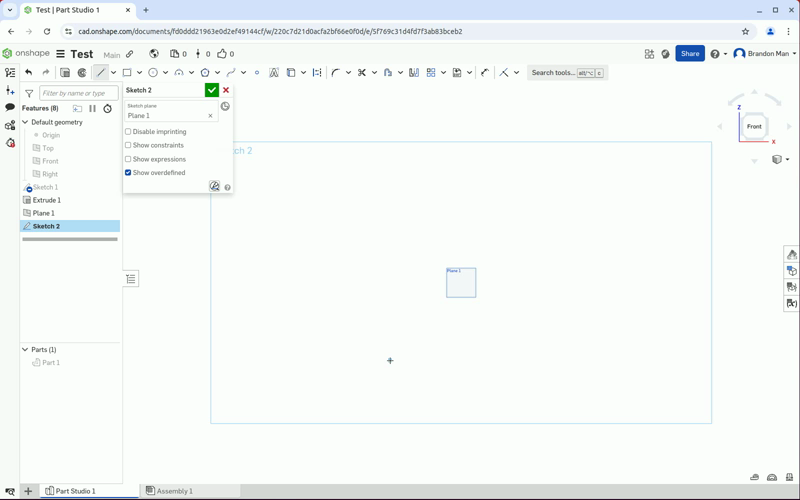
mouse_move(420, 360)
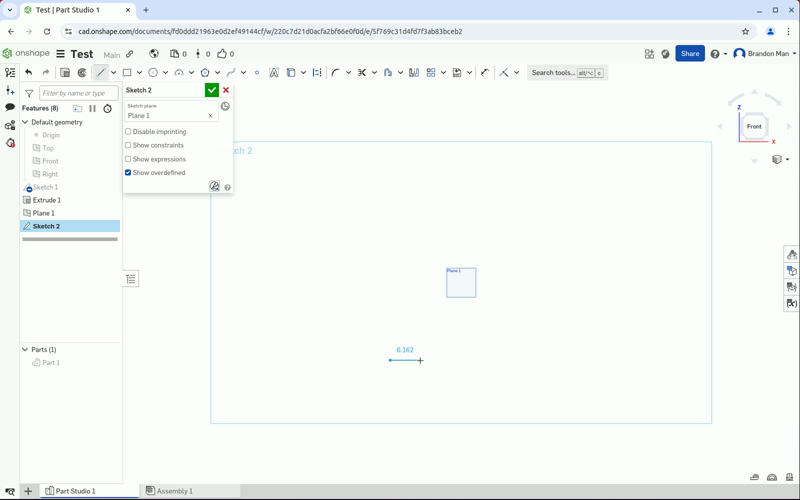
mouse_move(404, 360)
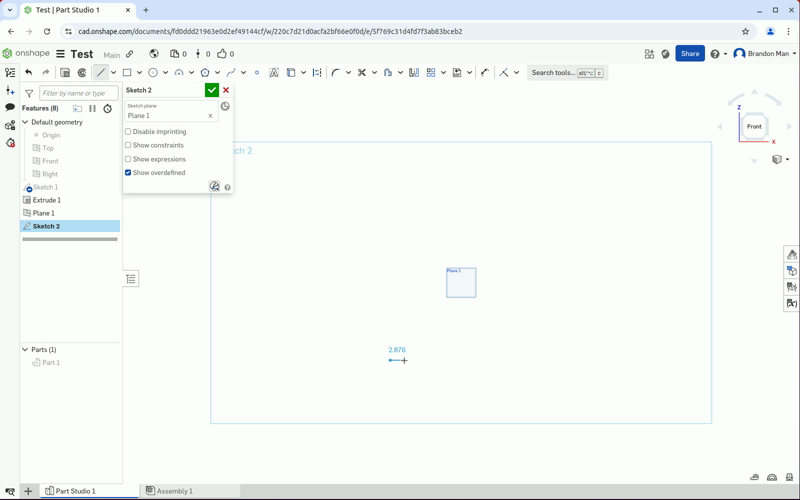
click(404, 360)
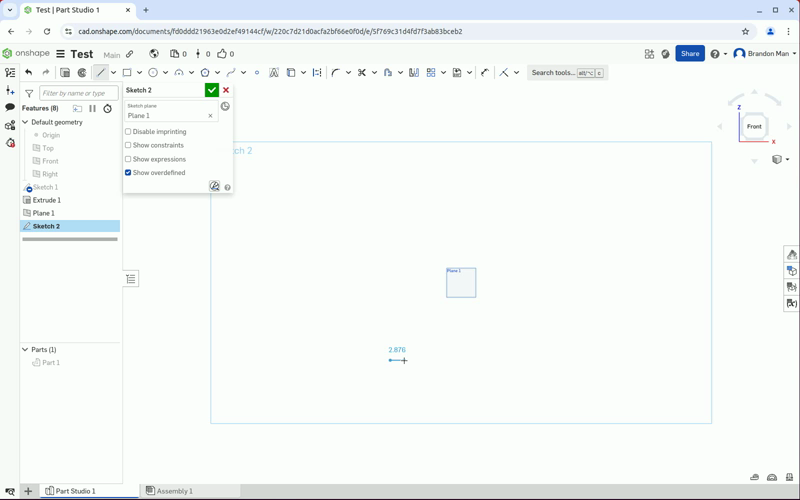
key_up(shift)
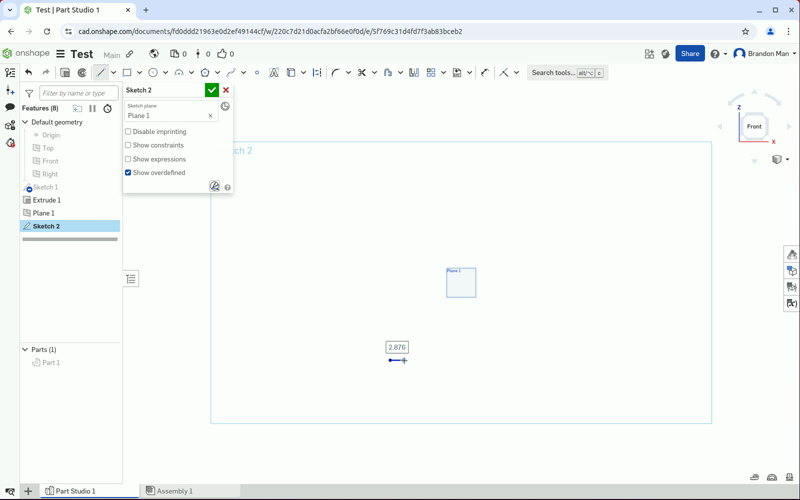
key_down(shift)
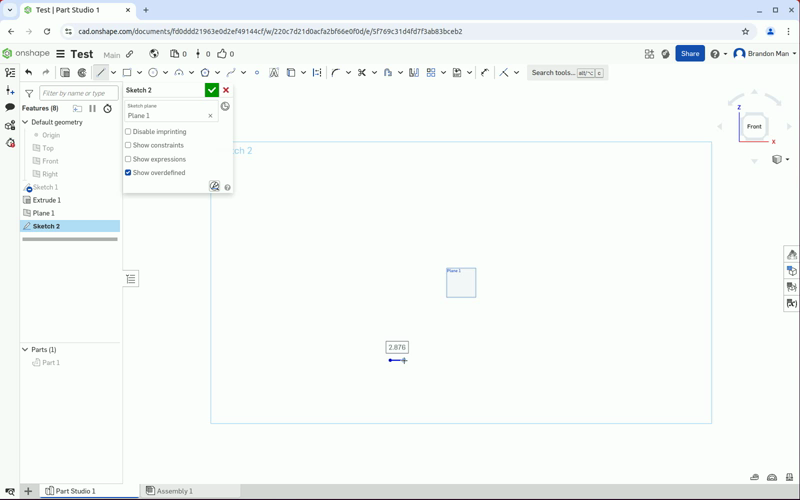
mouse_move(434, 360)
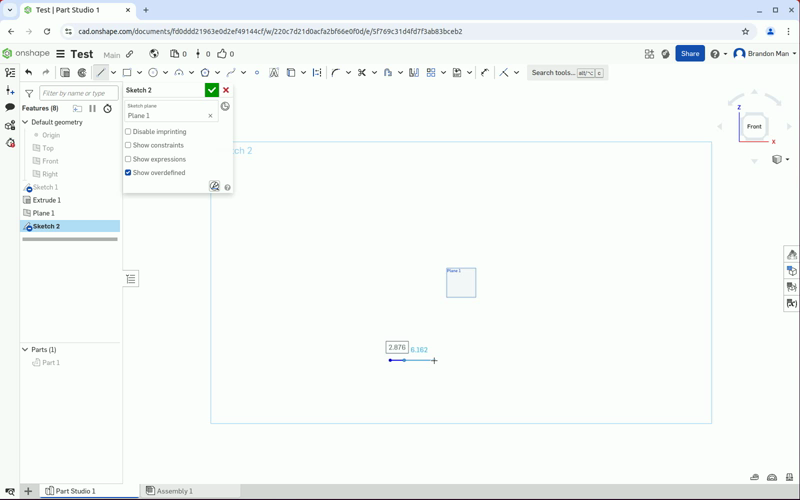
mouse_move(404, 346)
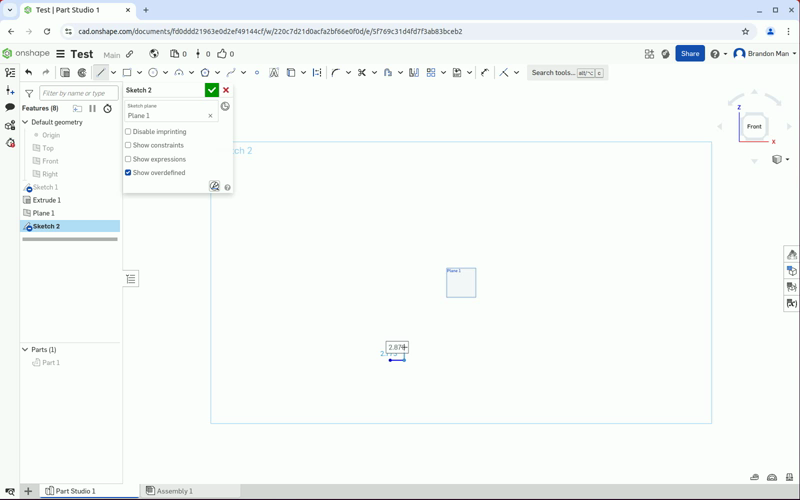
click(404, 346)
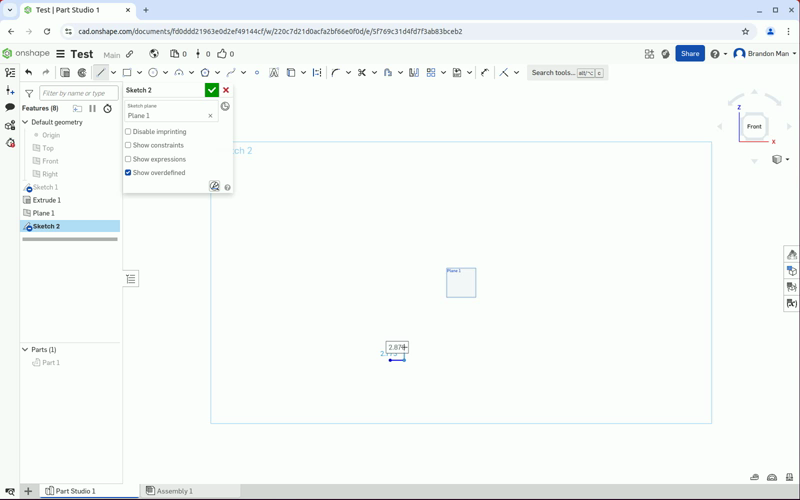
key_up(shift)
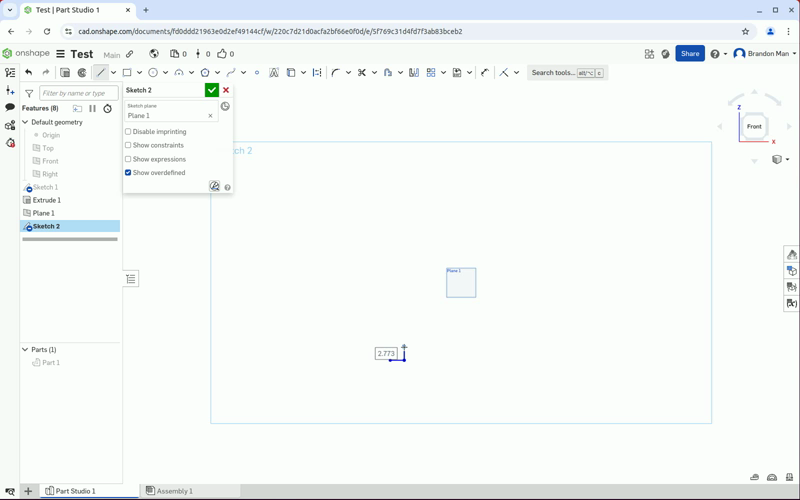
key_down(shift)
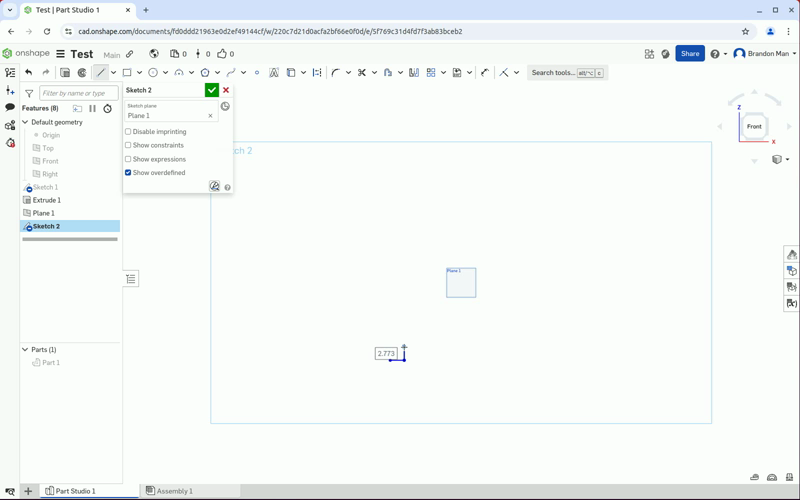
mouse_move(404, 242)
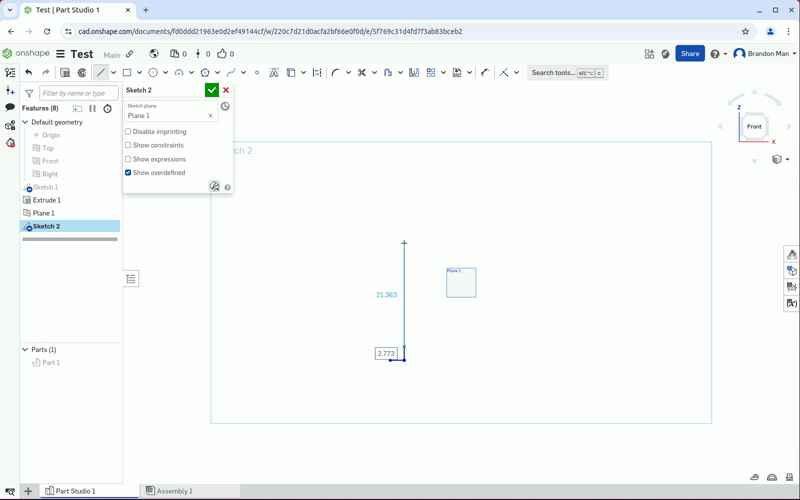
click(404, 242)
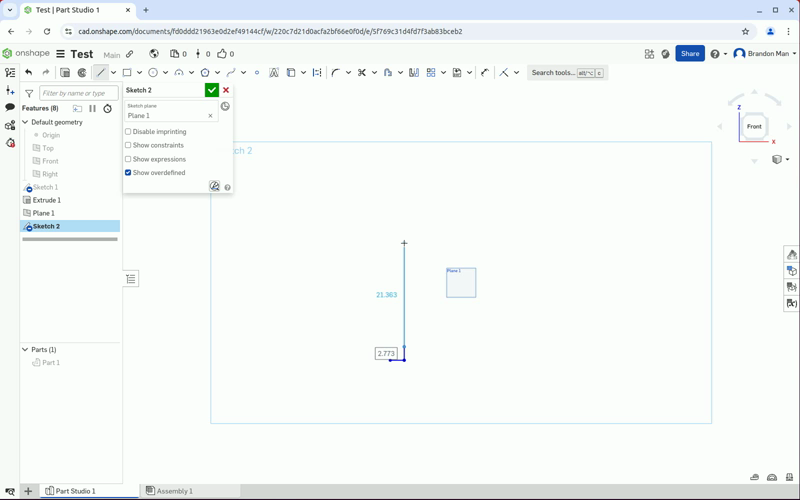
key_up(shift)
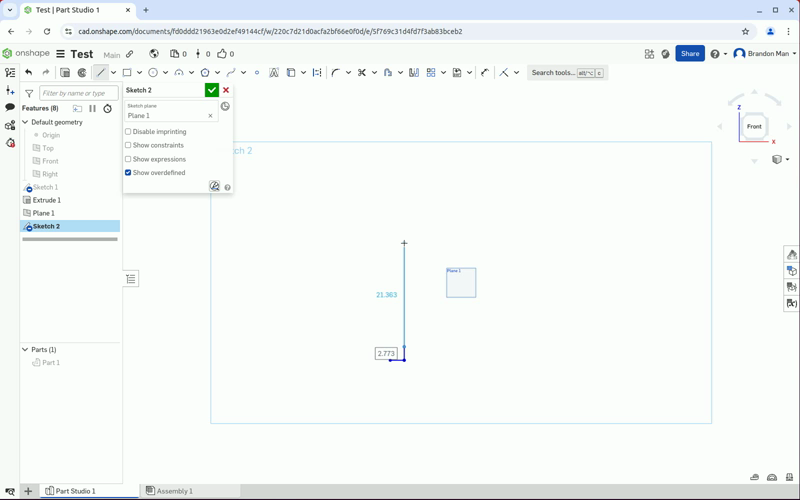
key_down(shift)
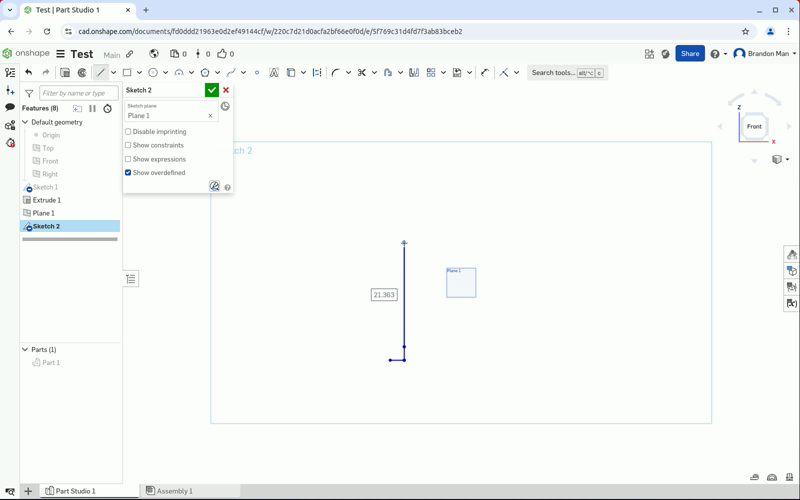
mouse_move(434, 242)
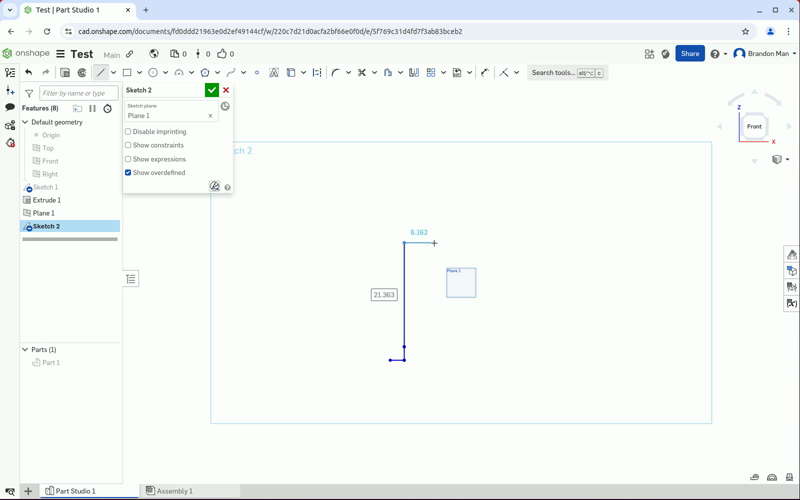
mouse_move(404, 230)
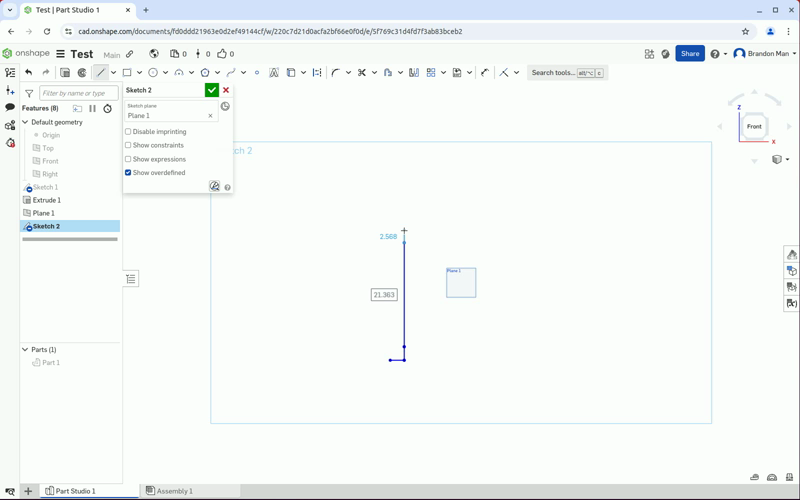
click(404, 230)
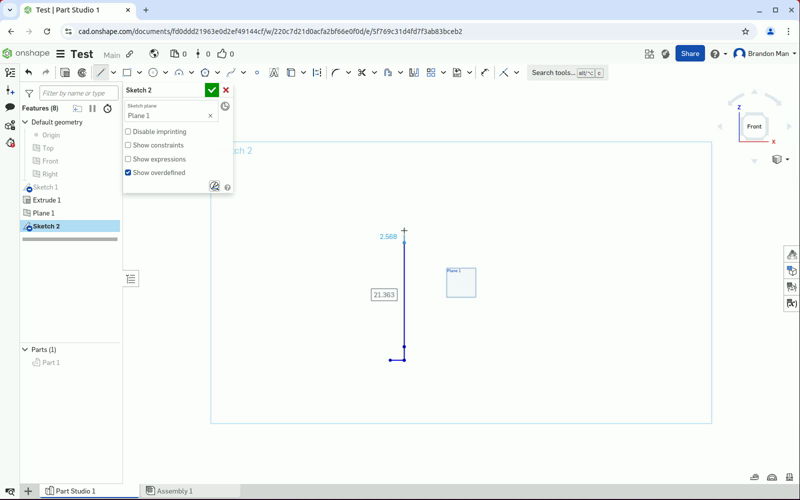
key_up(shift)
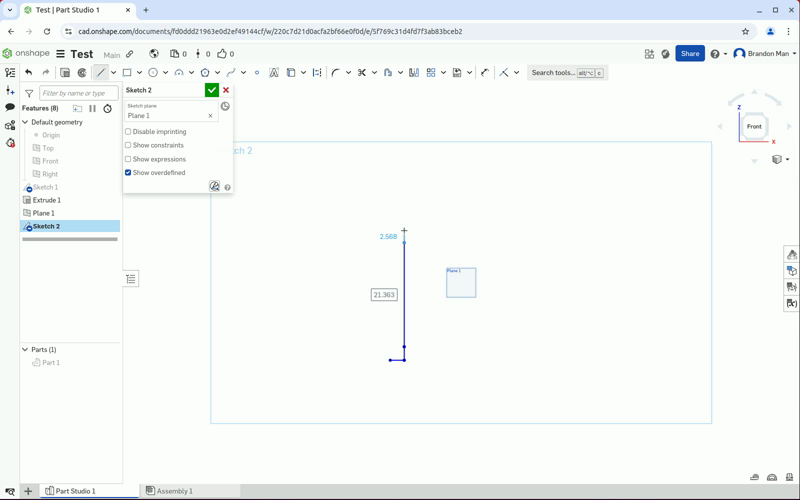
key_down(shift)
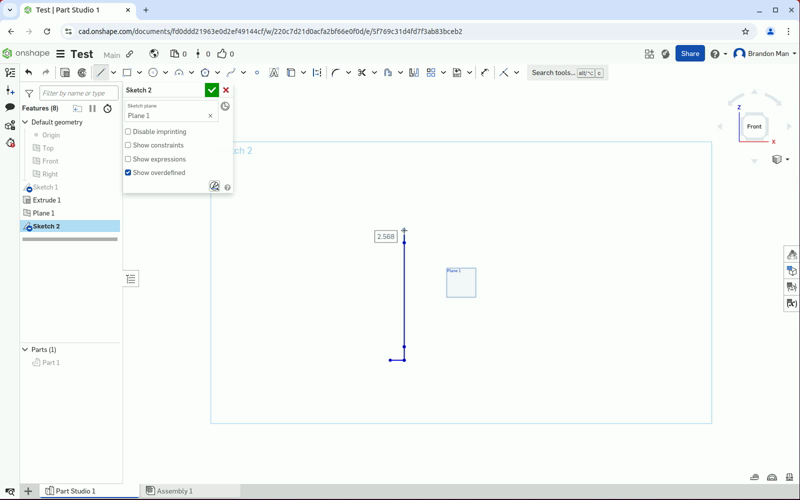
mouse_move(434, 230)
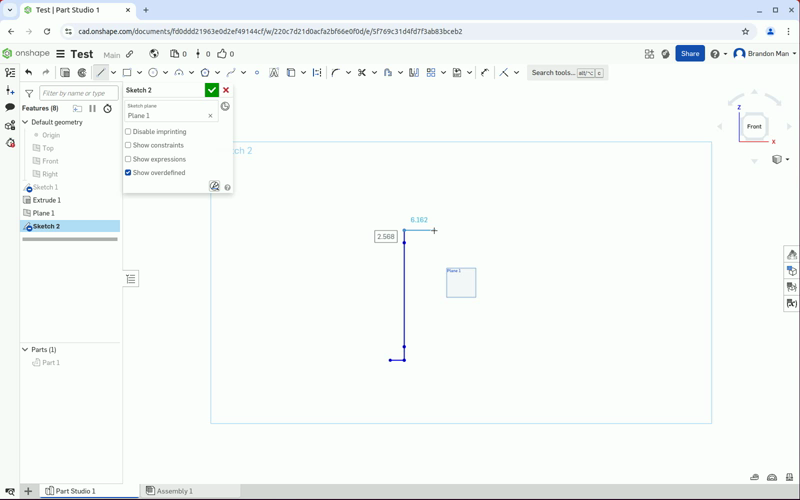
mouse_move(390, 230)
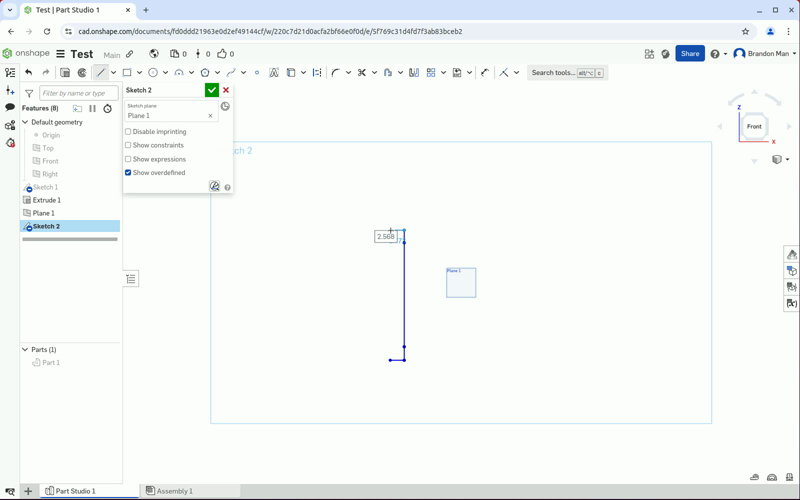
click(390, 230)
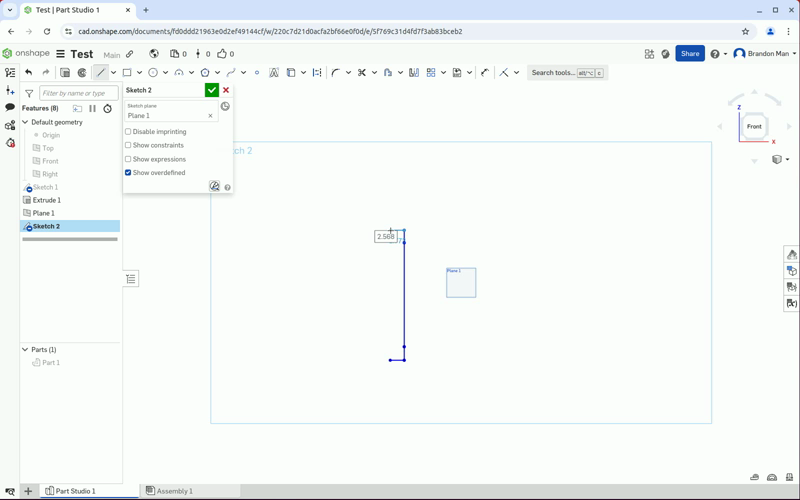
key_up(shift)
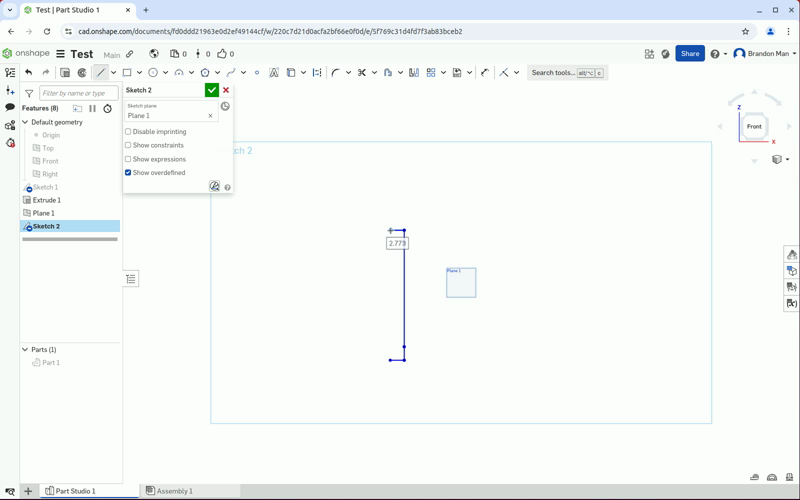
key_down(shift)
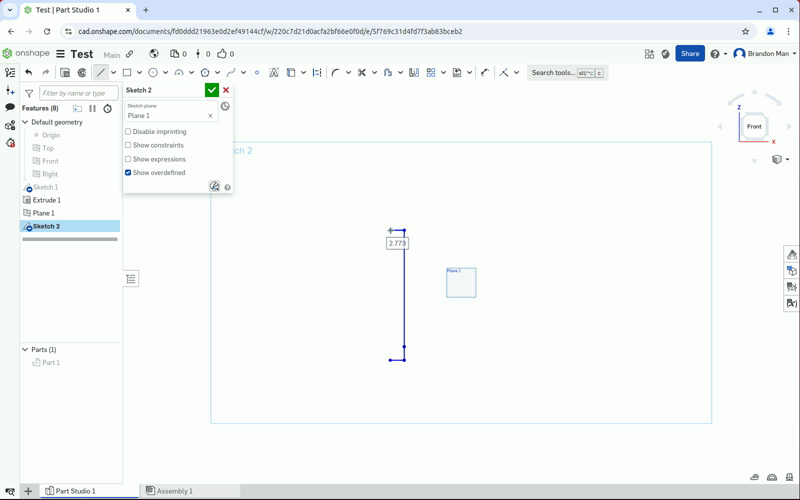
mouse_move(390, 360)
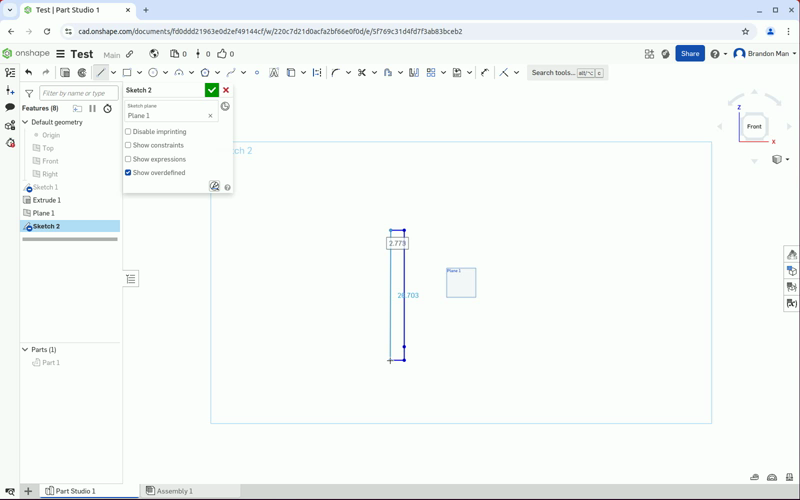
key_up(shift)
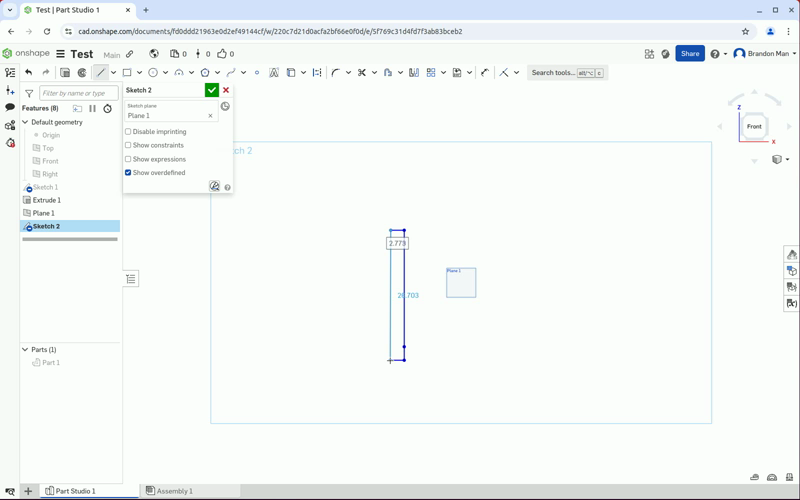
click(390, 360)
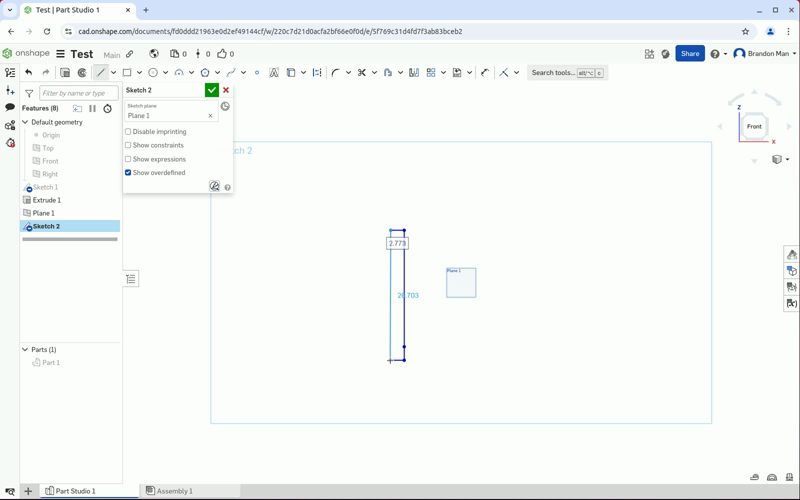
key(esc)
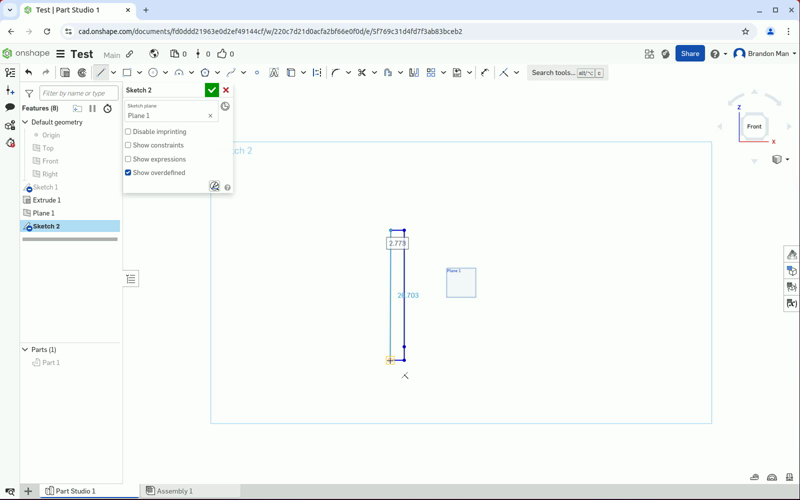
mouse_move(397, 253)
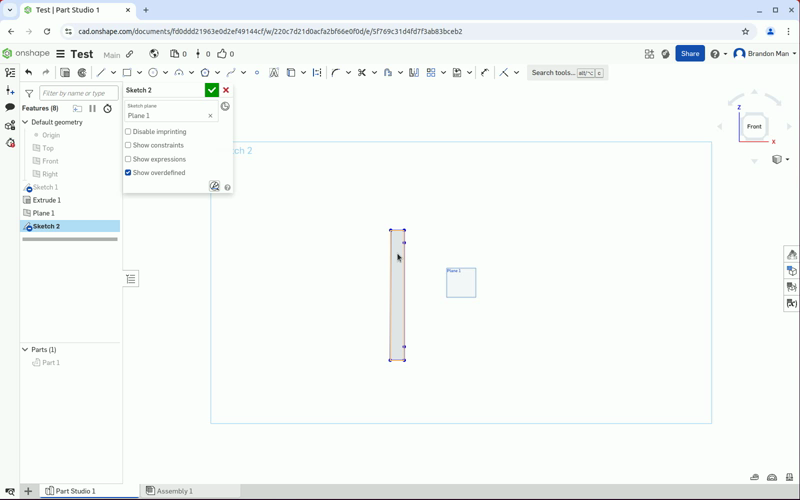
scroll(6)
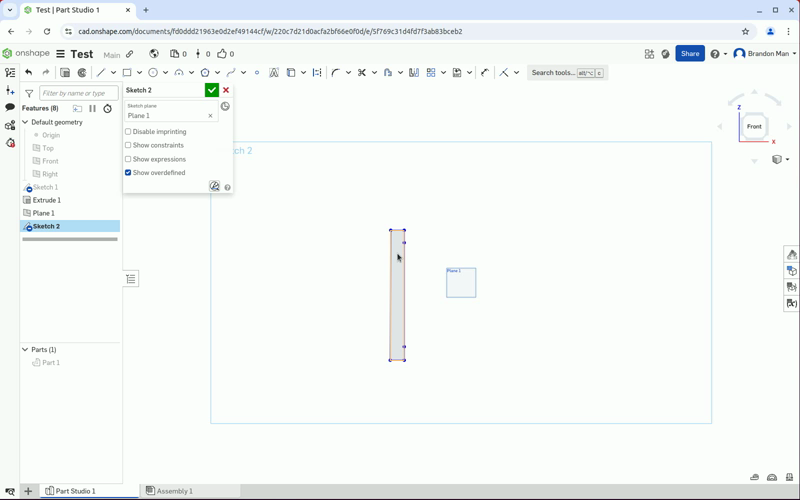
scroll(6)
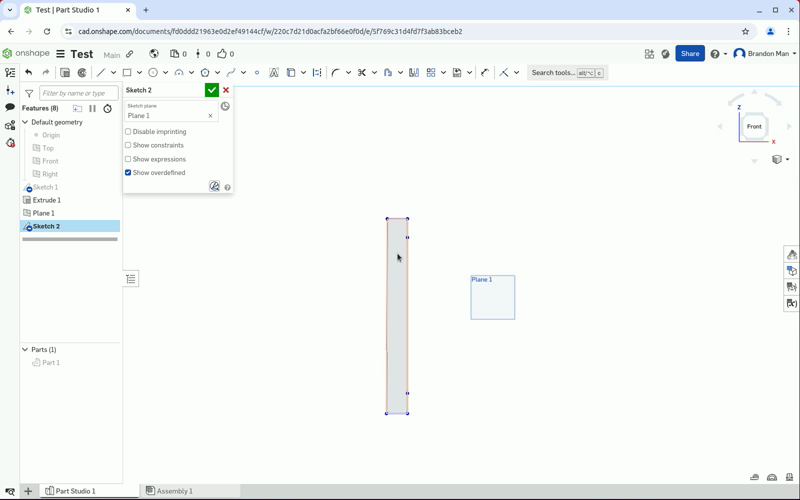
scroll(6)
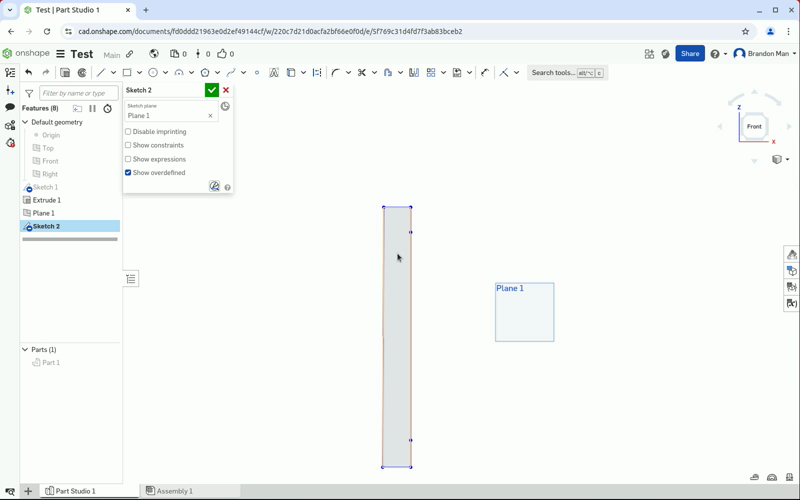
scroll(6)
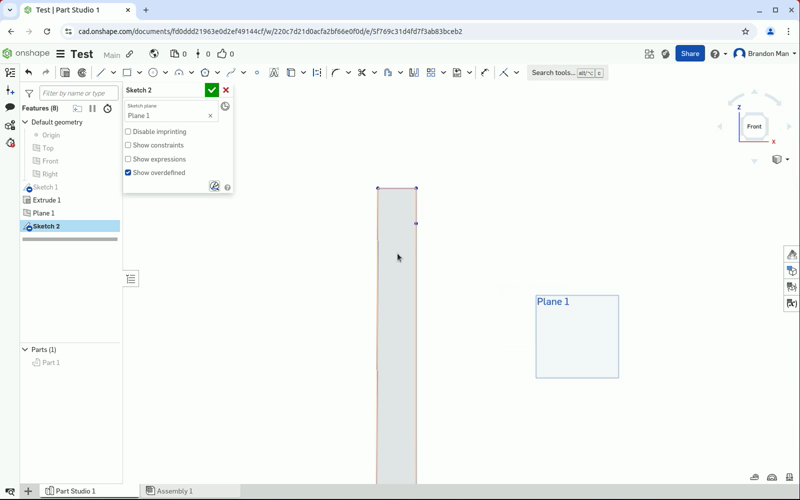
scroll(6)
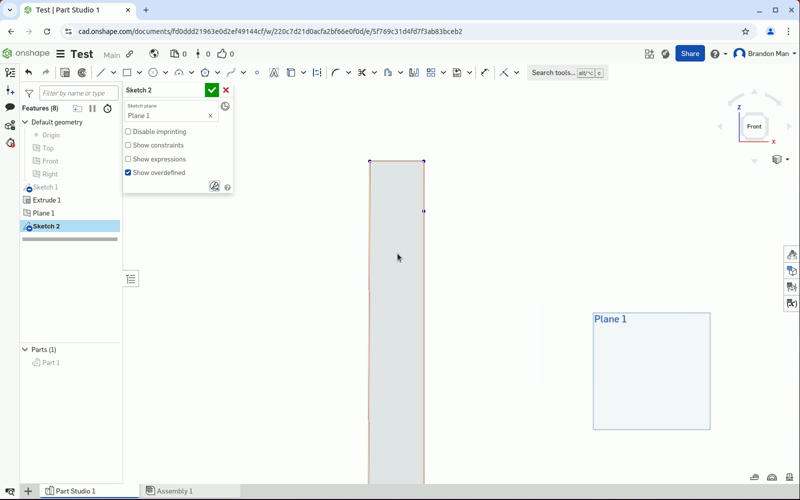
scroll(6)
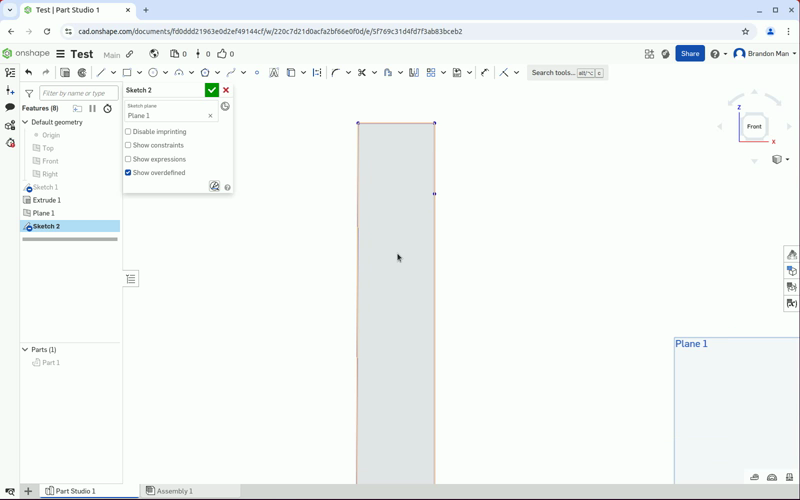
scroll(6)
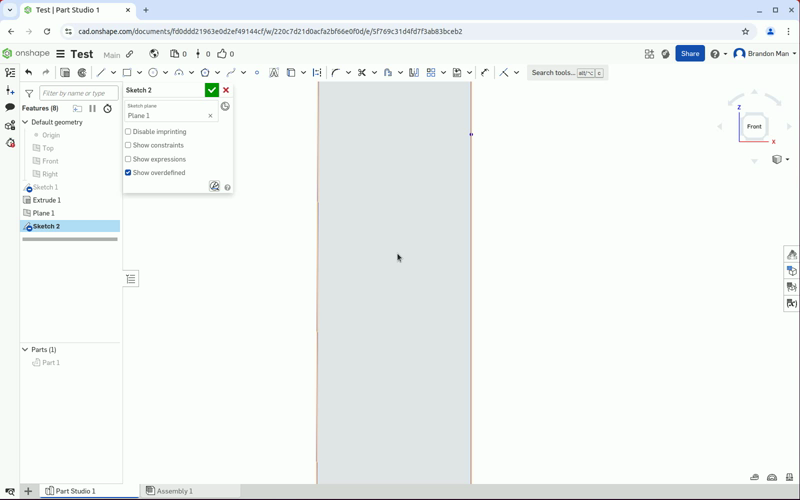
click(397, 253)
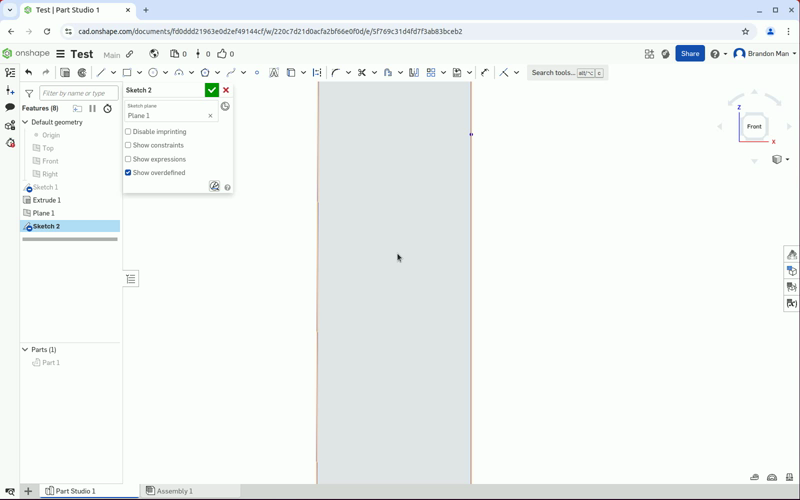
scroll(-6)
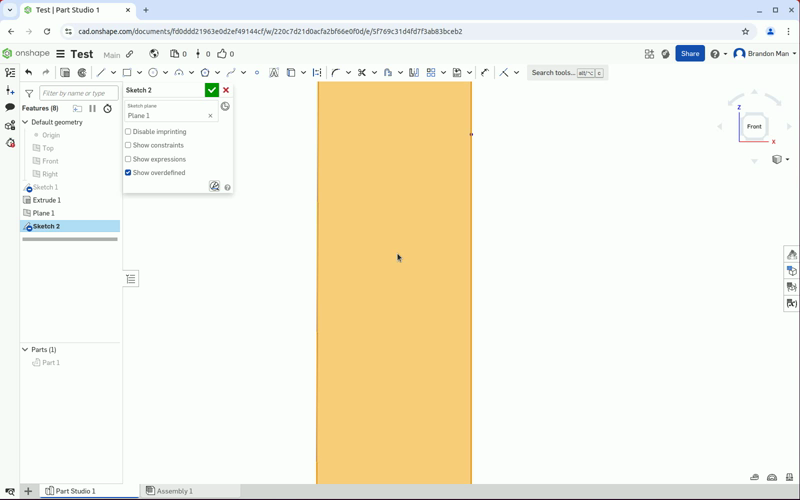
scroll(-6)
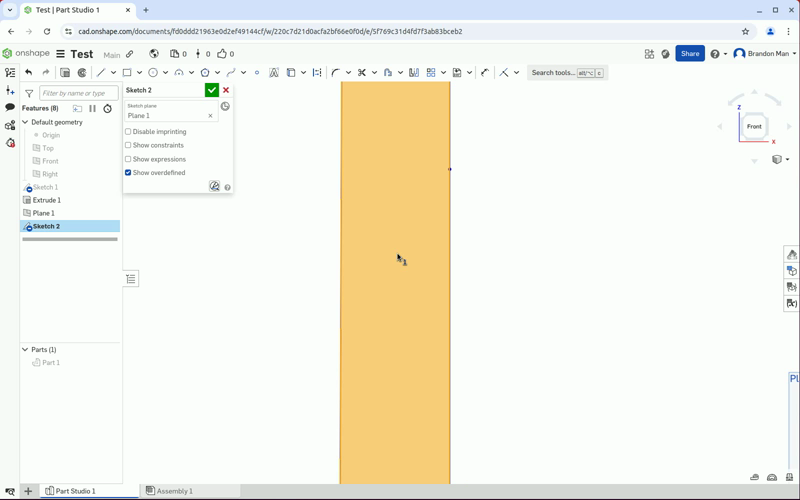
scroll(-6)
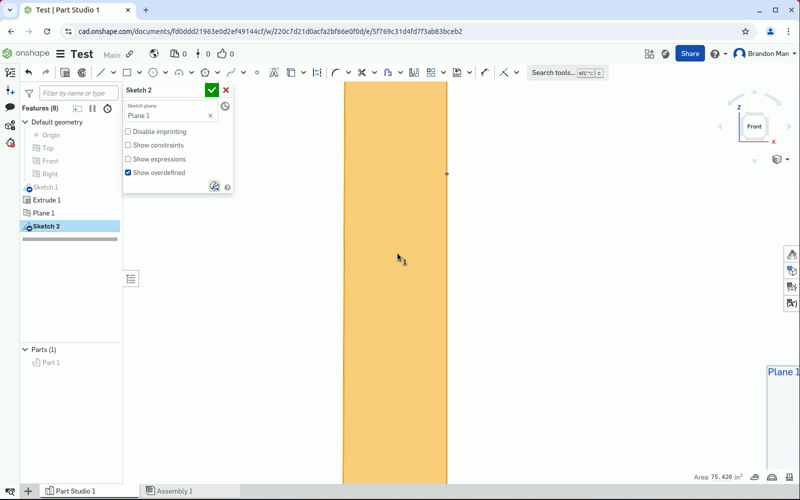
scroll(-6)
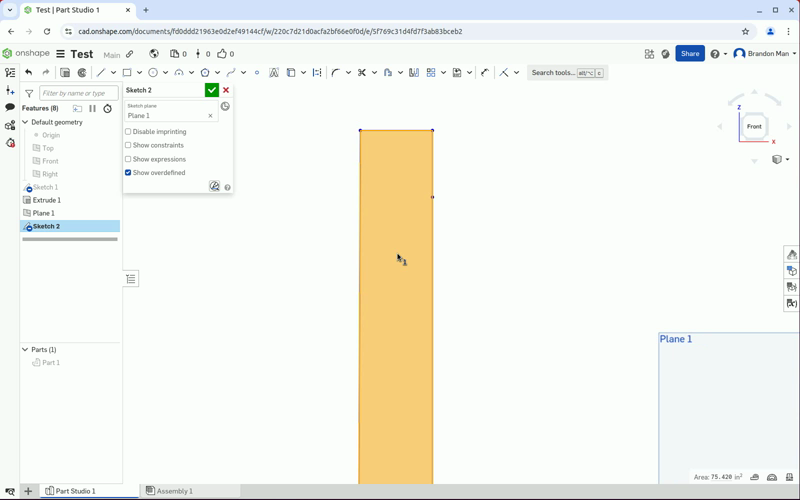
scroll(-6)
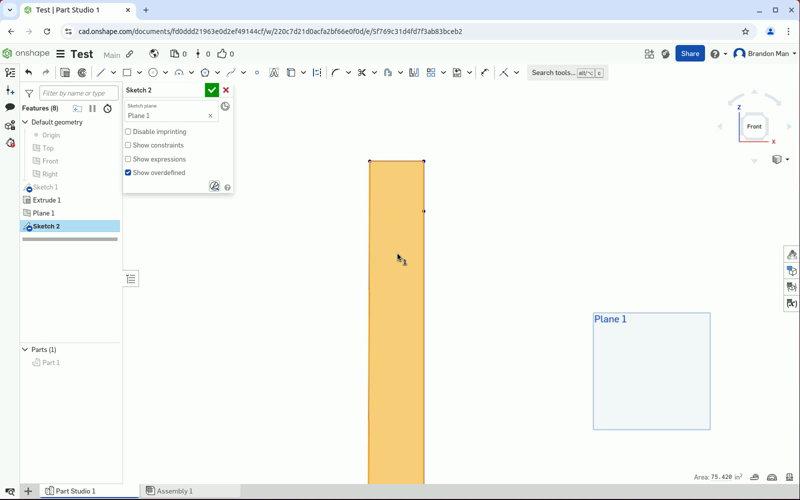
scroll(-6)
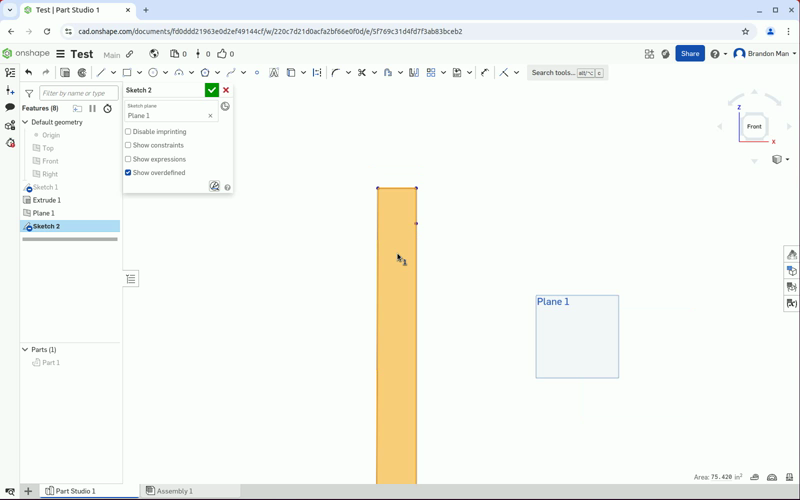
scroll(-6)
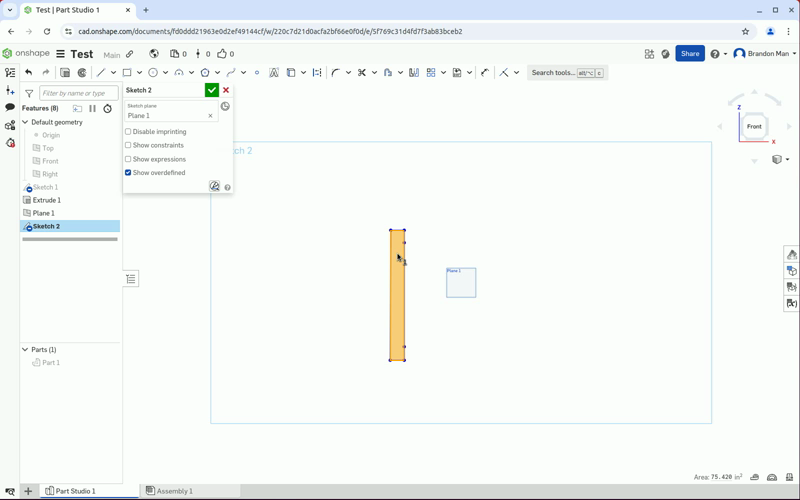
mouse_move(73, 352)
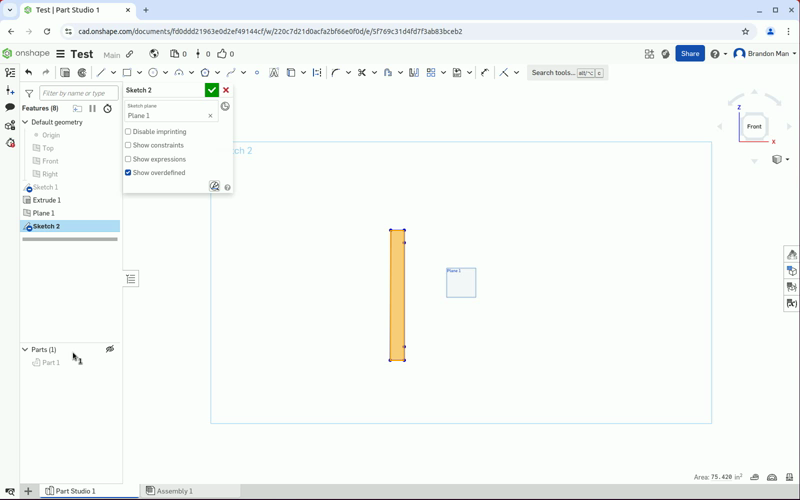
key(shift+y)
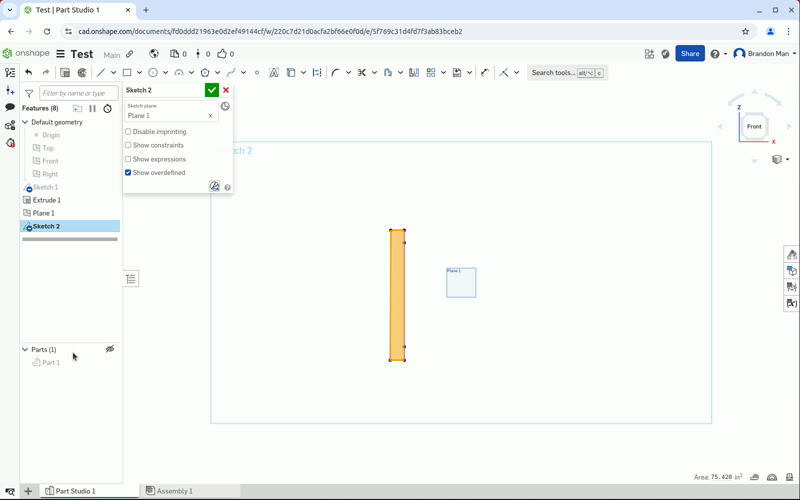
key(shift+e)
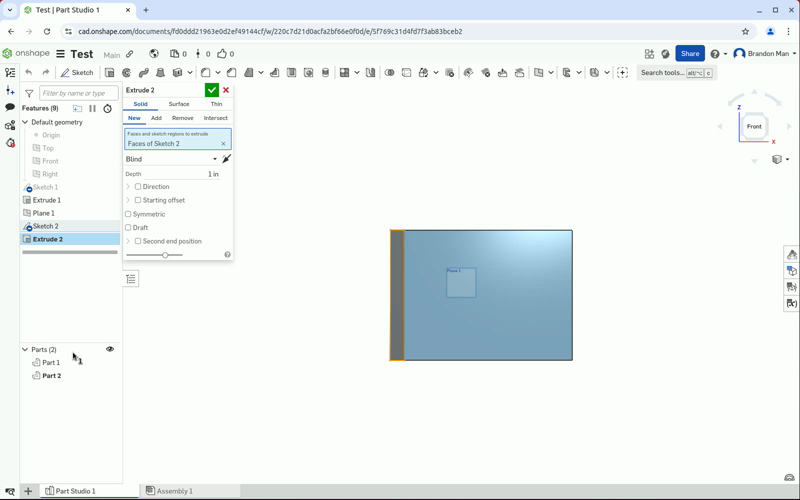
mouse_move(143, 106)
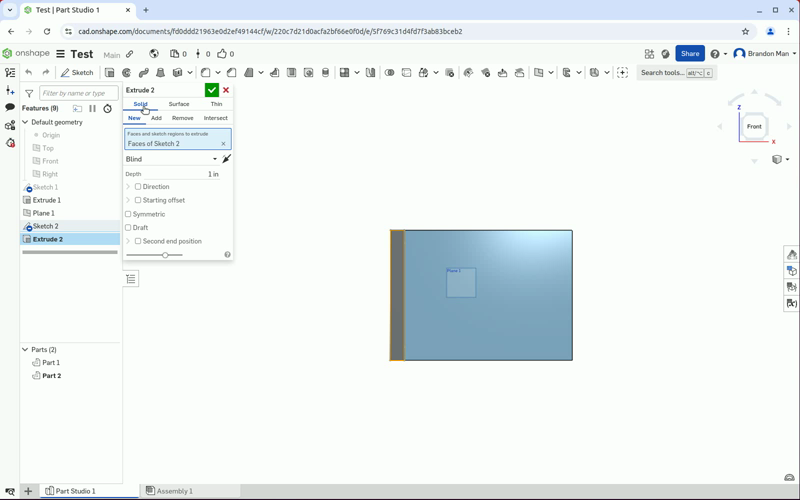
click(143, 106)
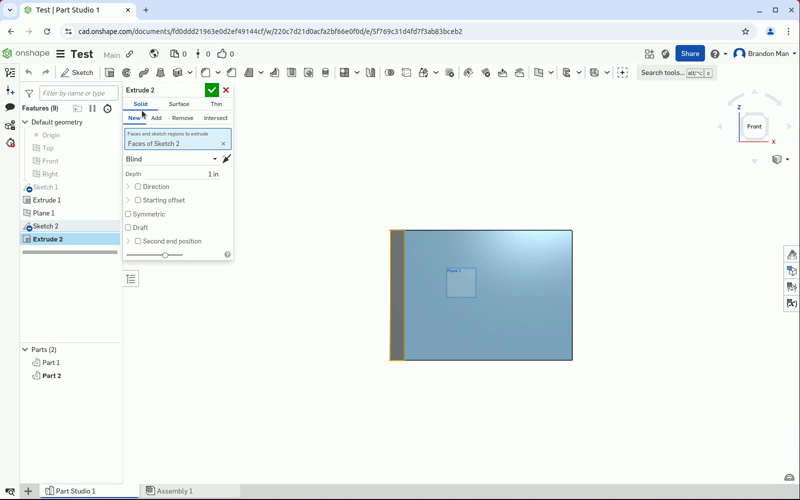
mouse_move(137, 120)
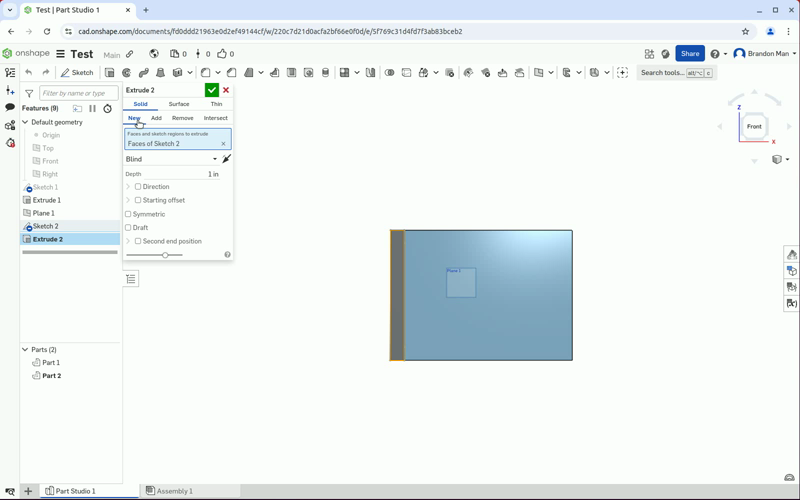
click(137, 120)
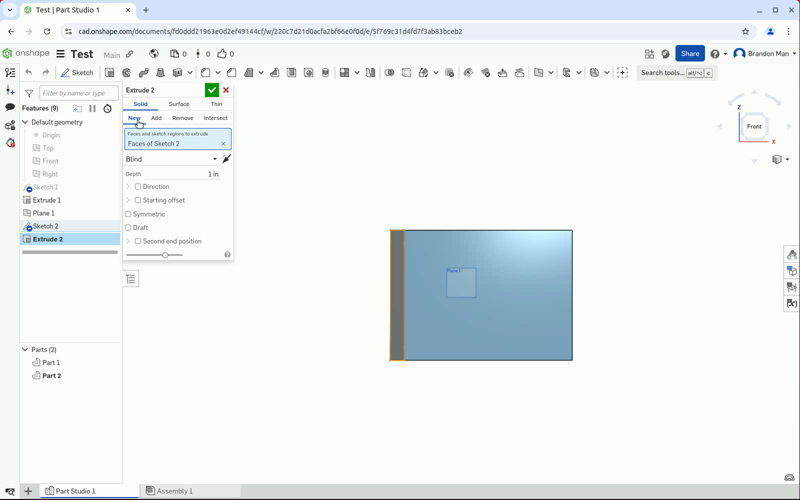
key(tab, 4)
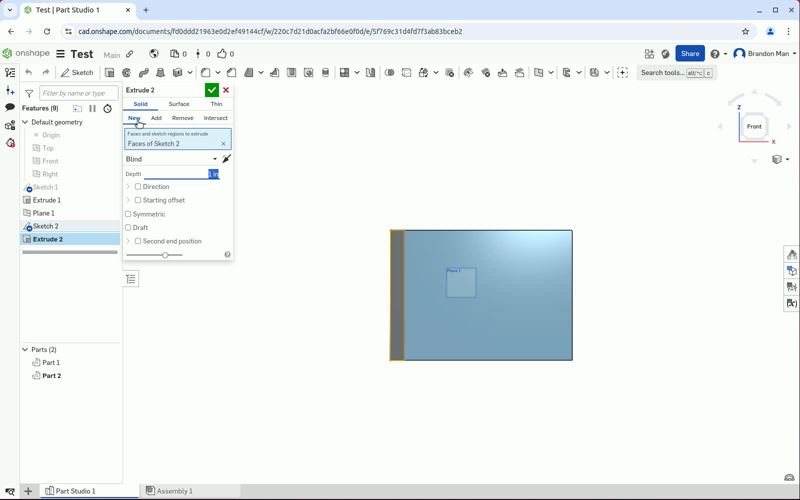
text(1.444)
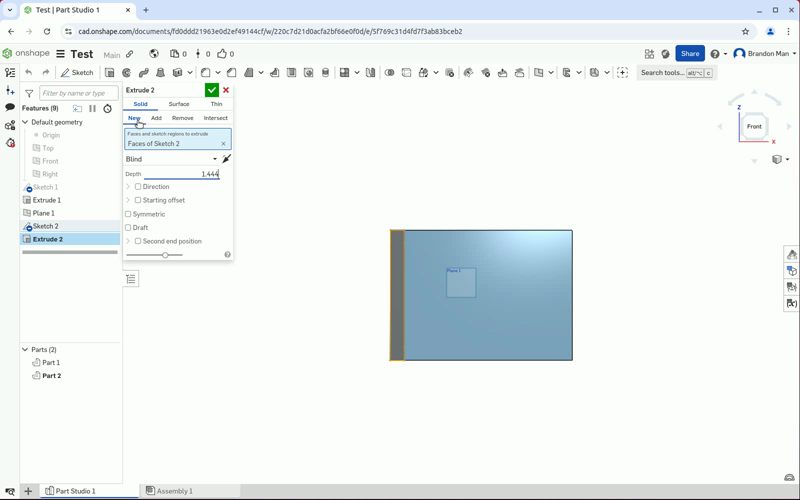
key(enter)
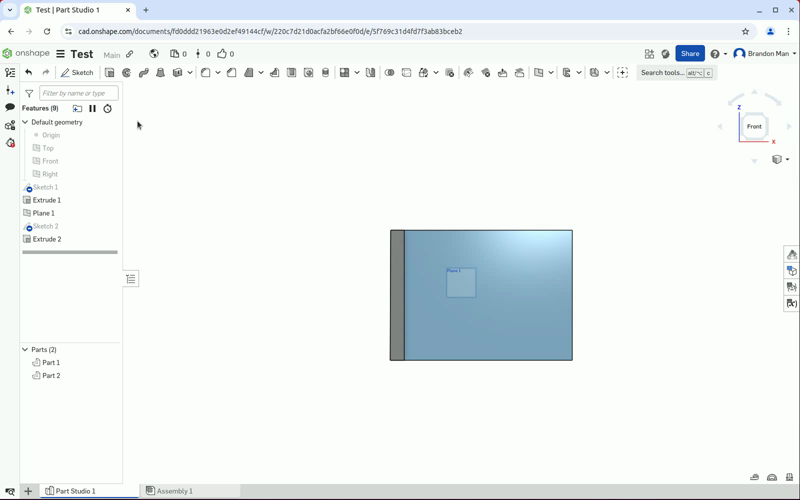
key(shift+h)
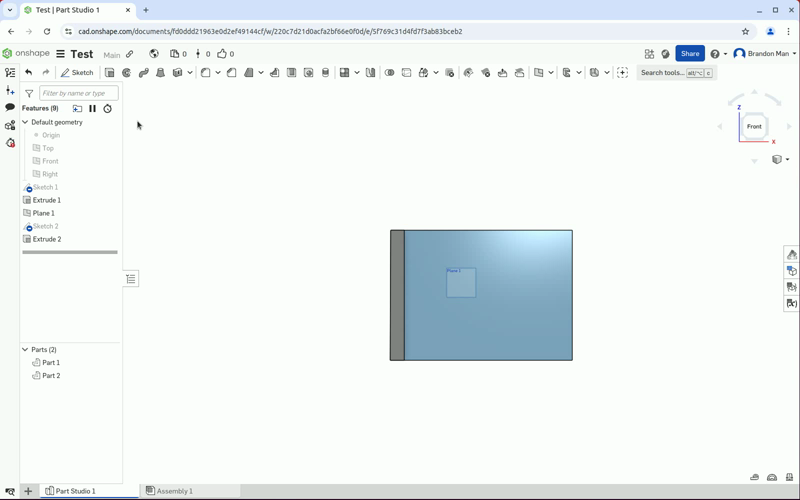
key(shift+h)
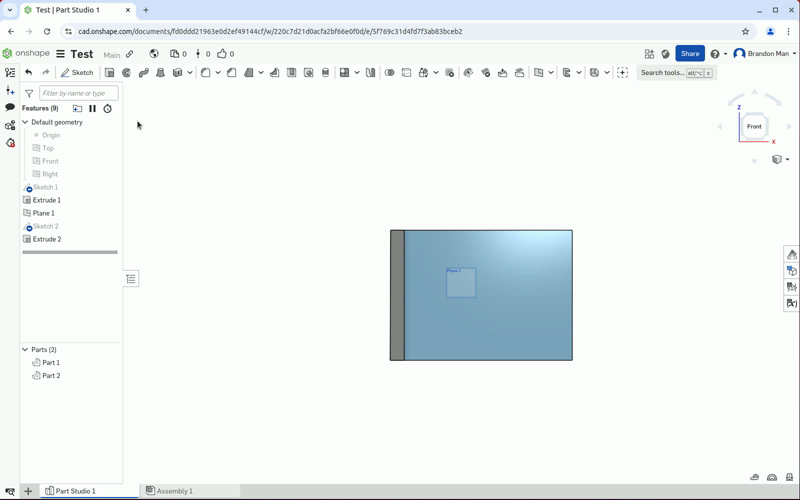
mouse_move(73, 189)
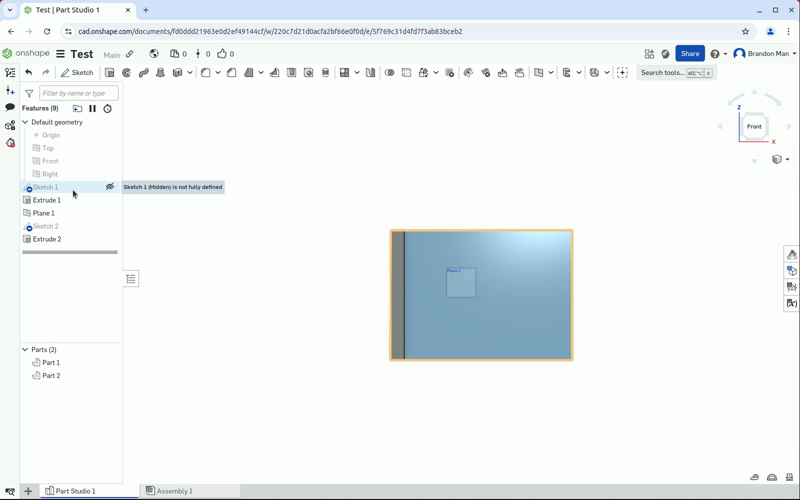
click(73, 189)
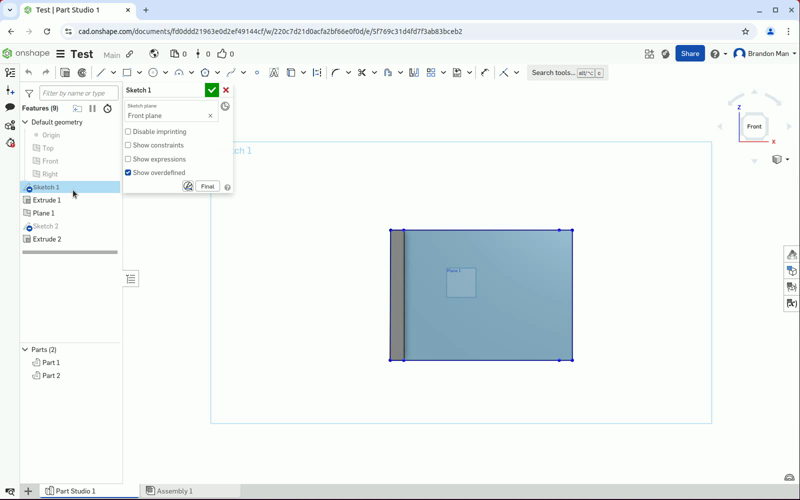
mouse_move(229, 92)
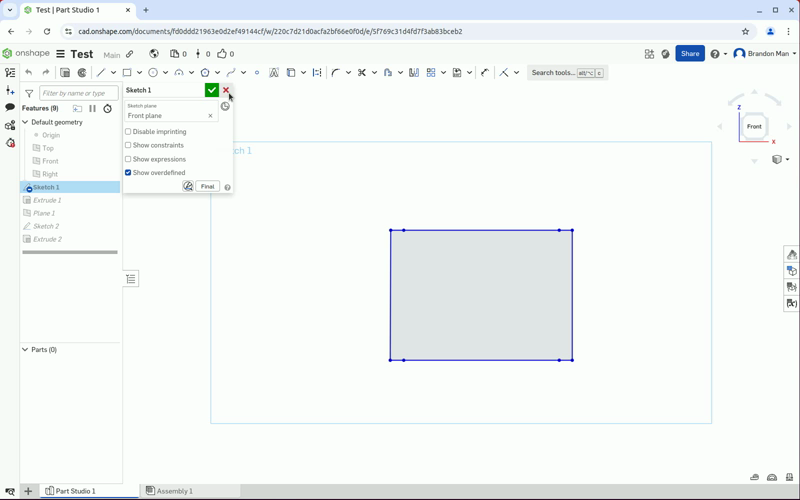
click(229, 92)
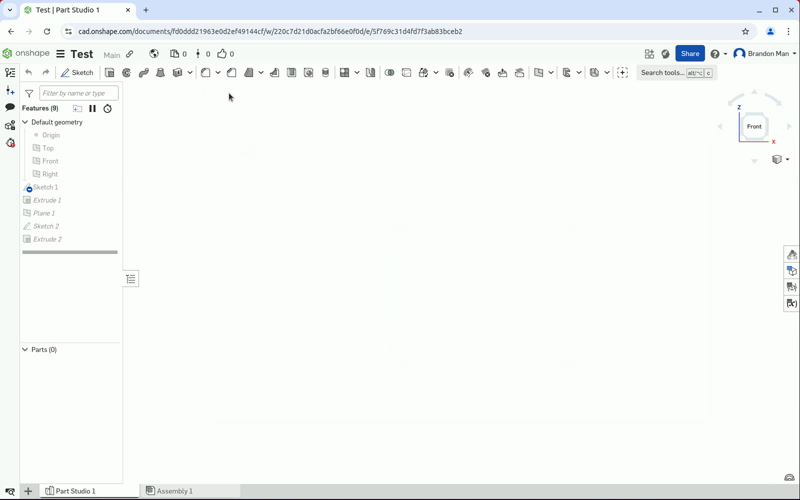
key(shift+s)
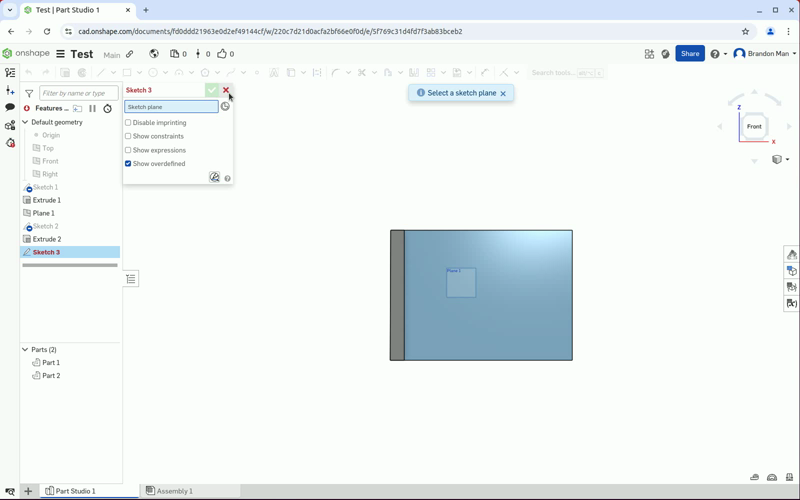
mouse_move(73, 215)
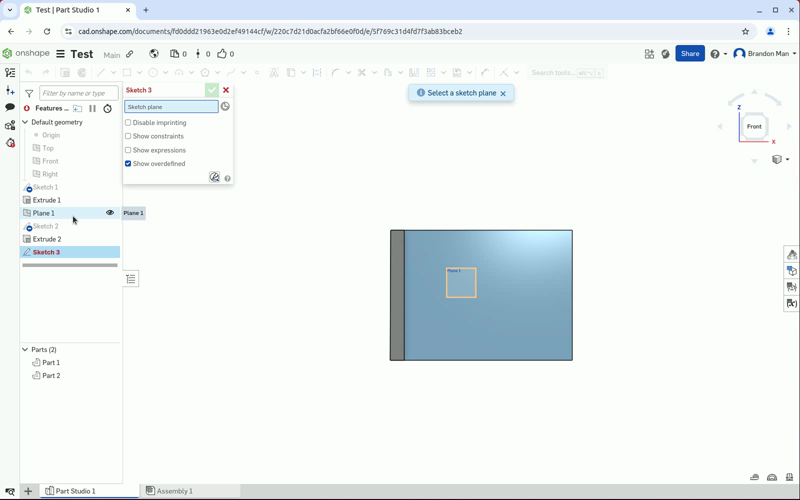
click(73, 215)
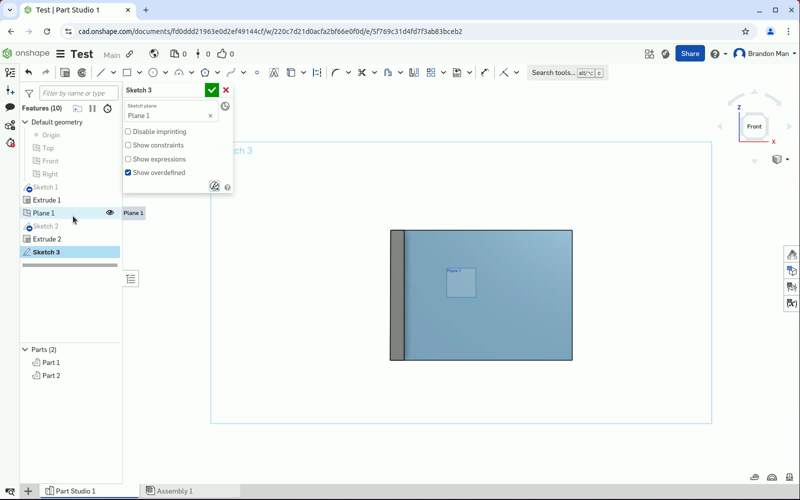
mouse_move(73, 352)
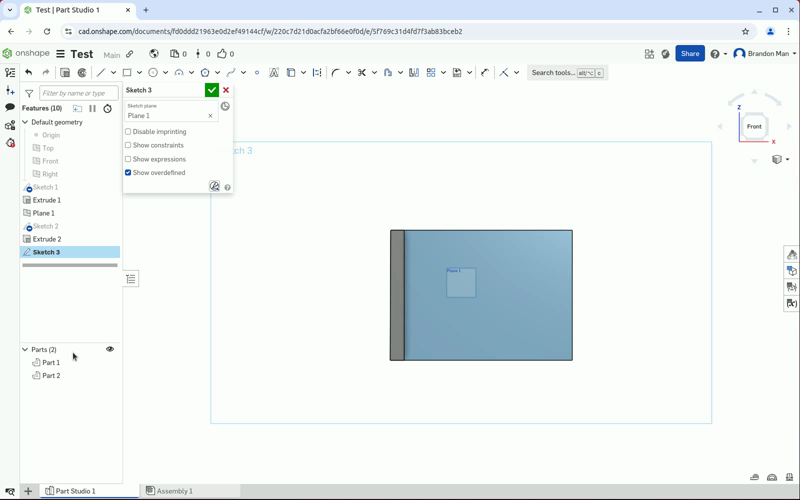
key(y)
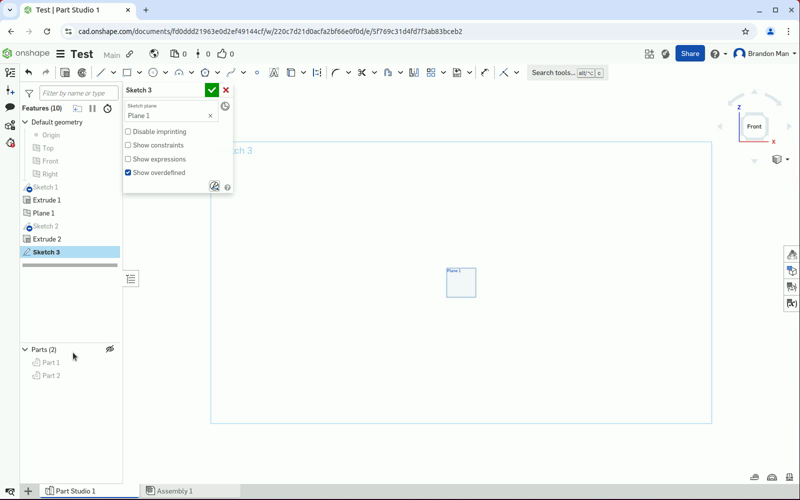
key(l)
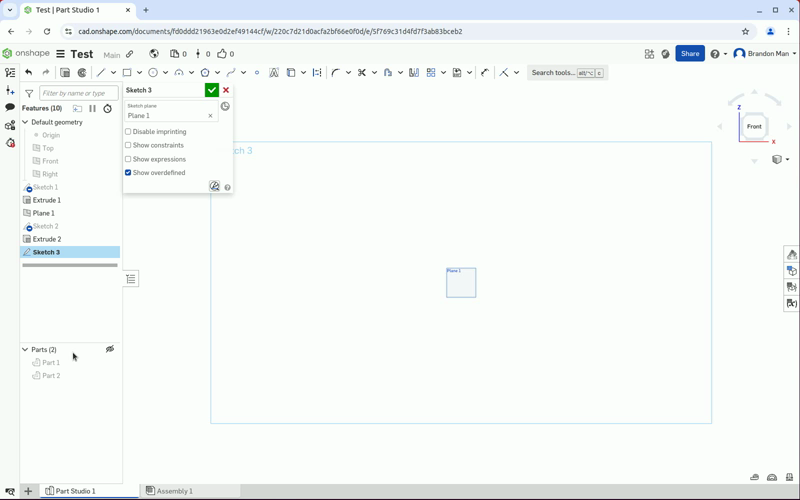
key_down(shift)
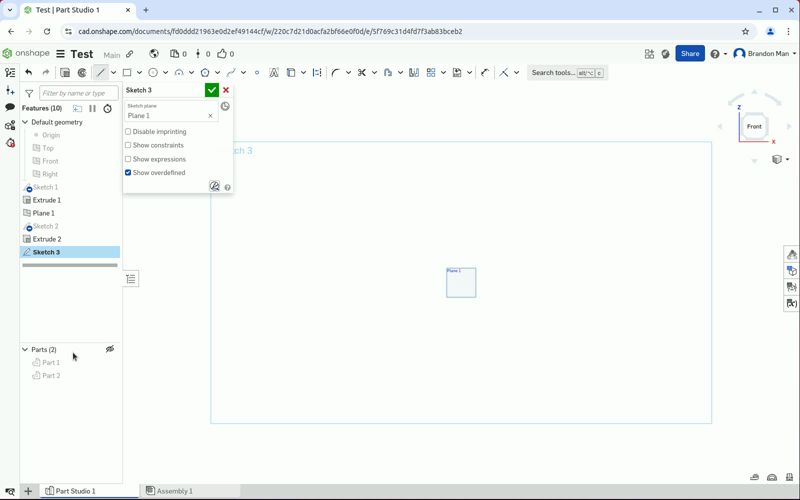
mouse_move(403, 243)
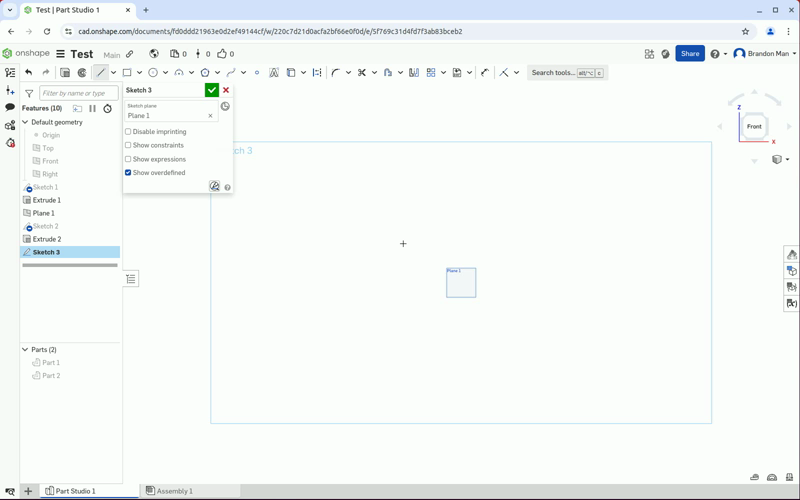
click(403, 243)
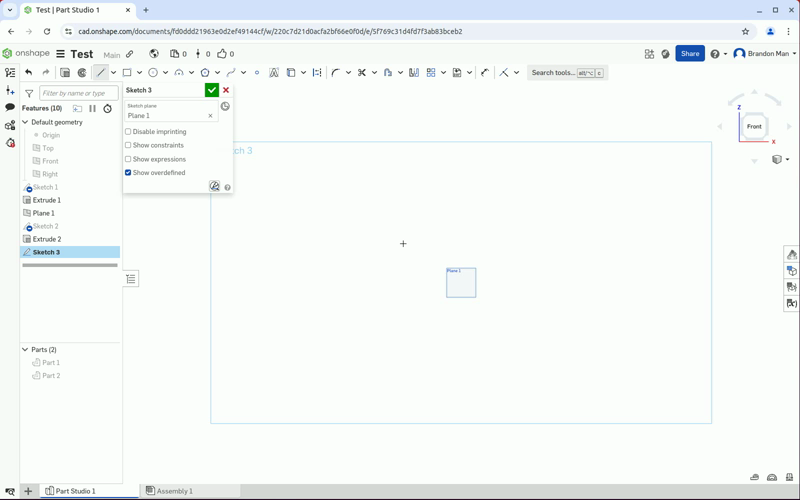
key_up(shift)
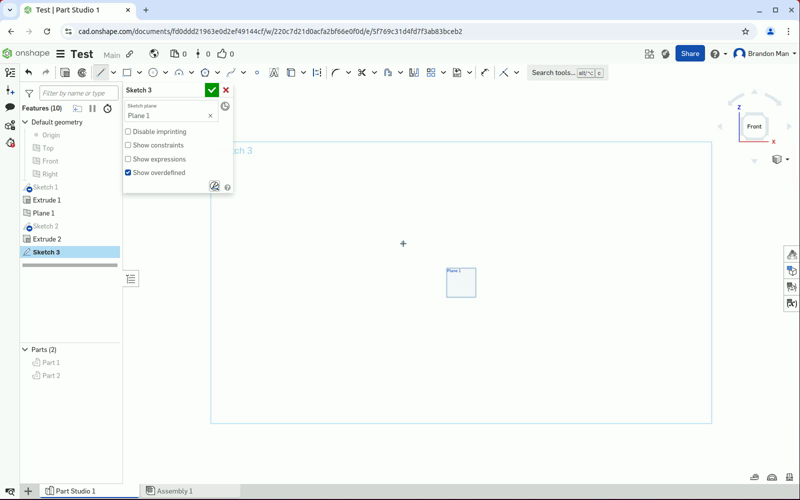
key_down(shift)
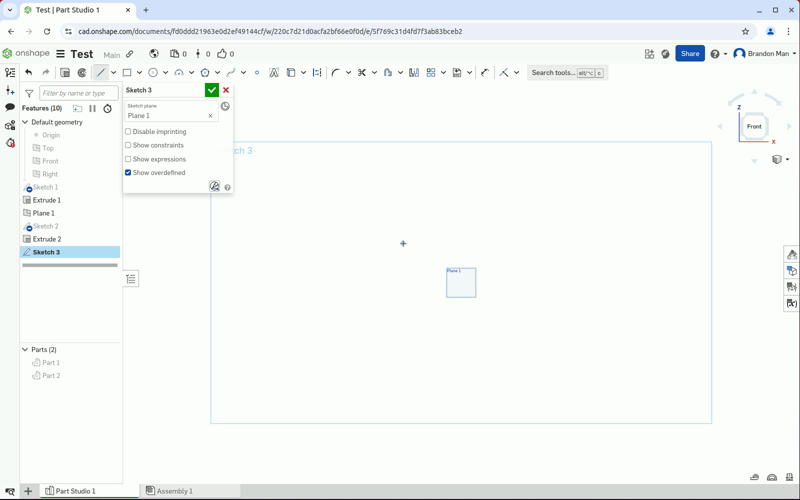
mouse_move(559, 243)
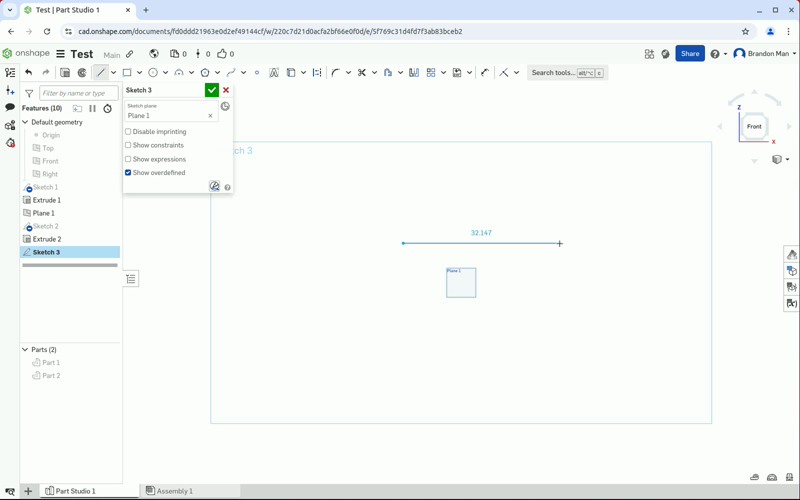
click(559, 243)
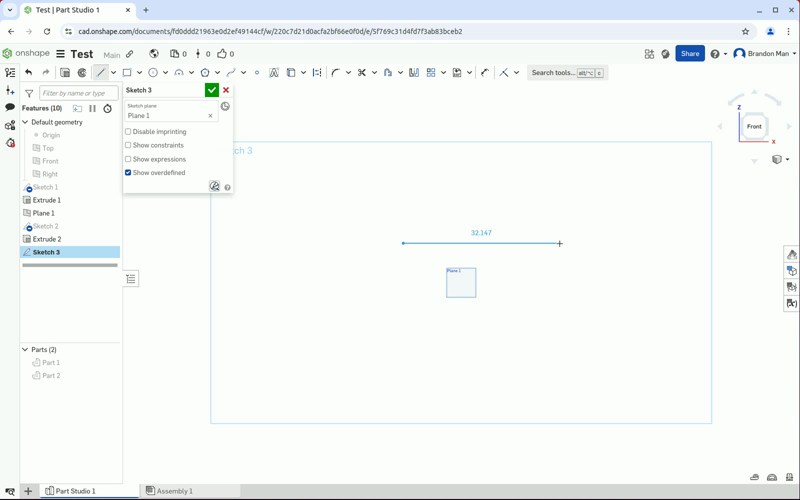
key_up(shift)
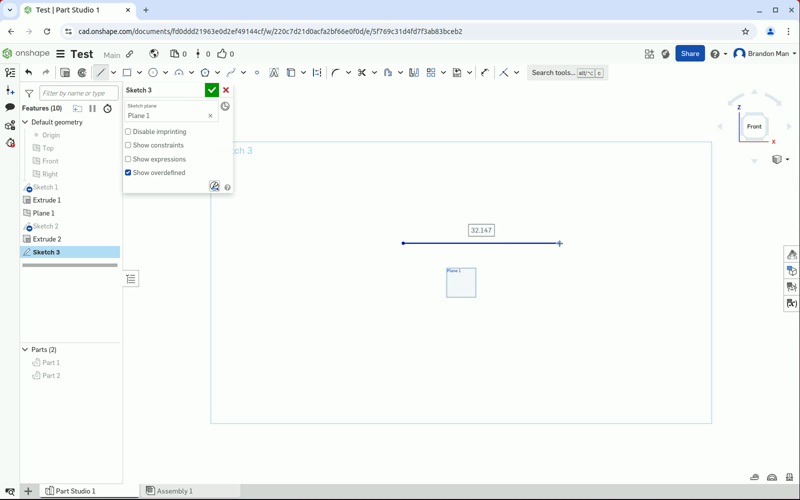
key_down(shift)
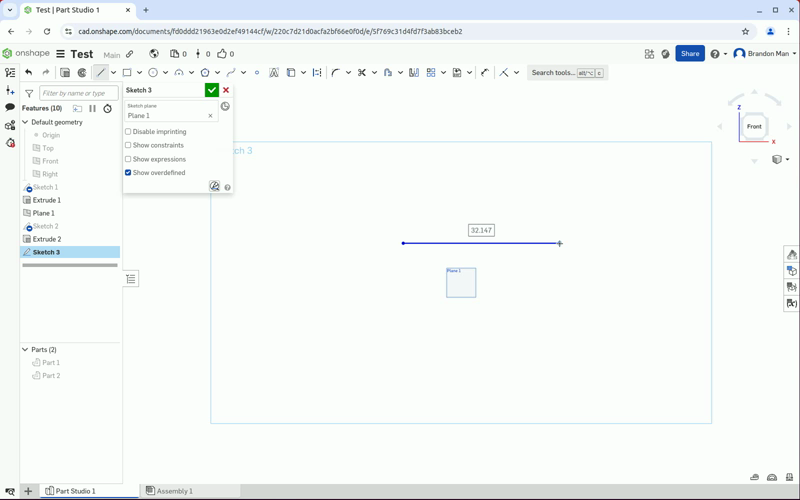
mouse_move(589, 243)
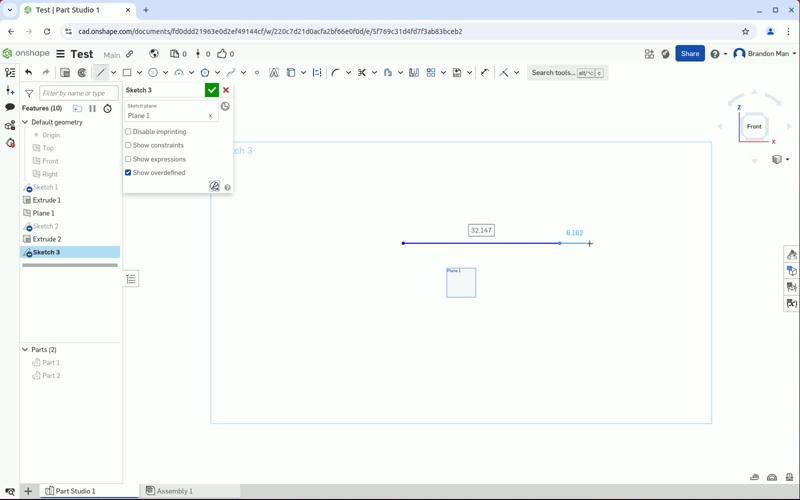
mouse_move(559, 229)
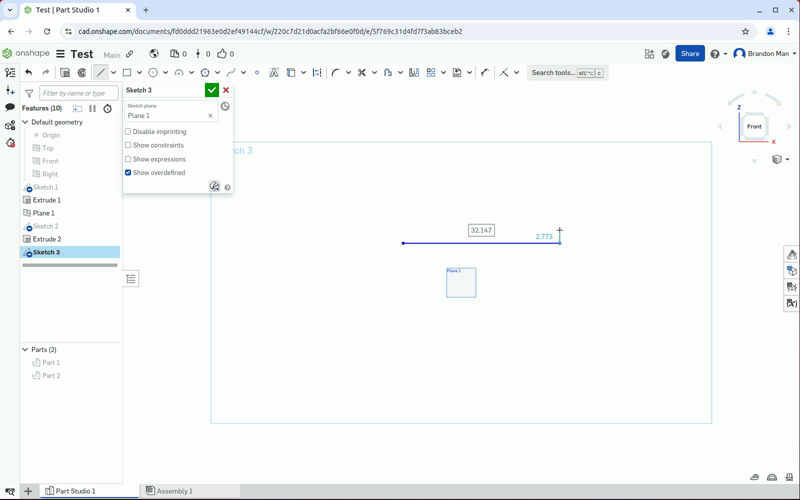
click(559, 229)
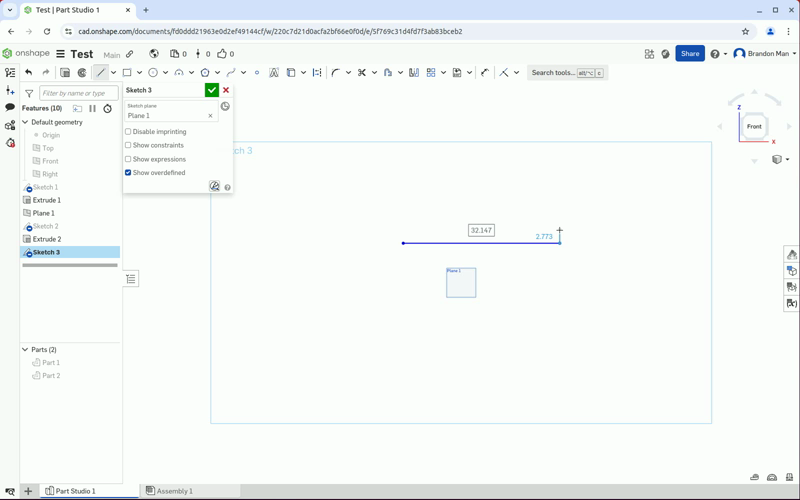
key_up(shift)
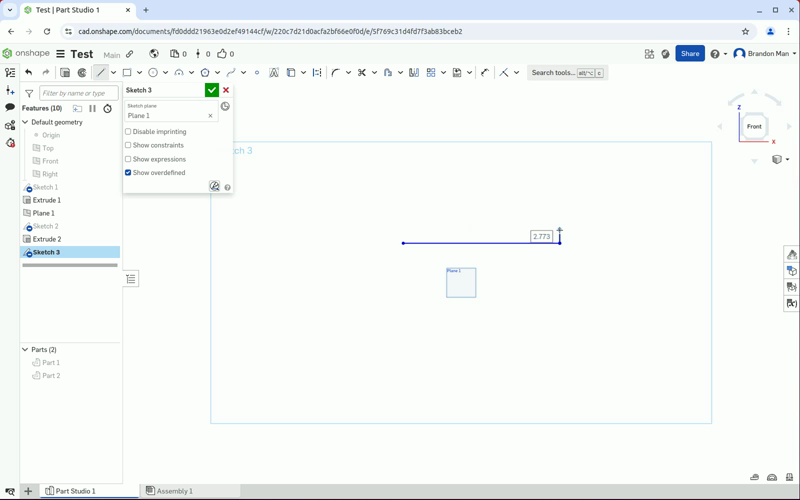
key_down(shift)
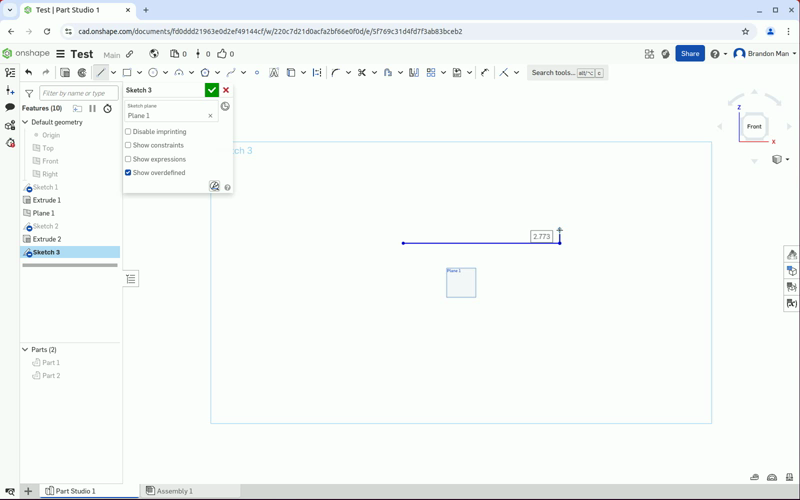
mouse_move(403, 229)
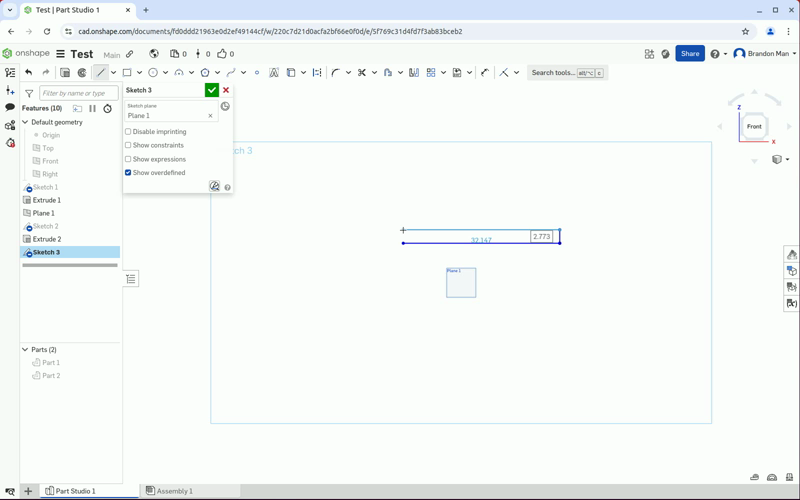
click(403, 229)
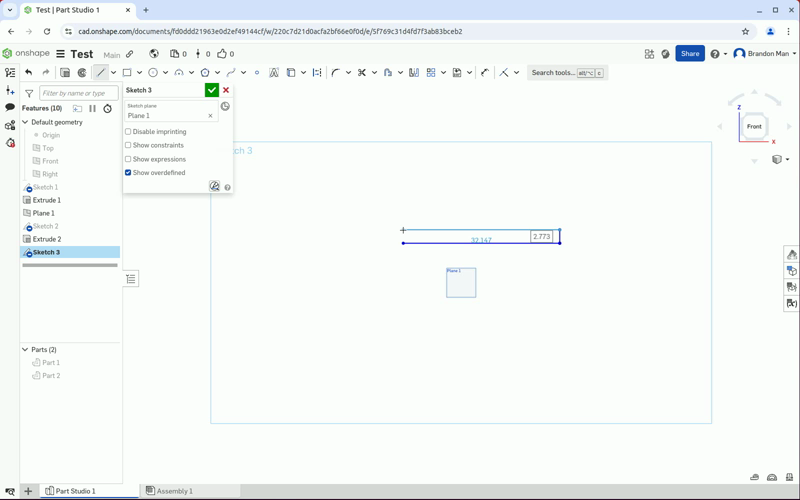
key_up(shift)
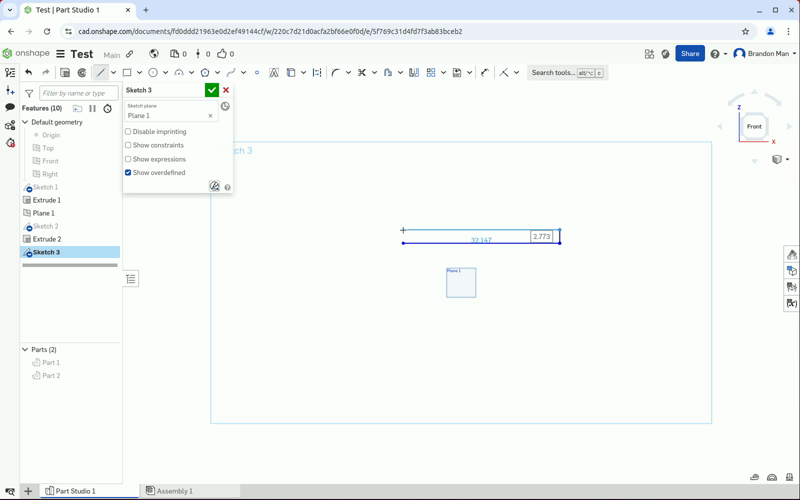
mouse_move(433, 229)
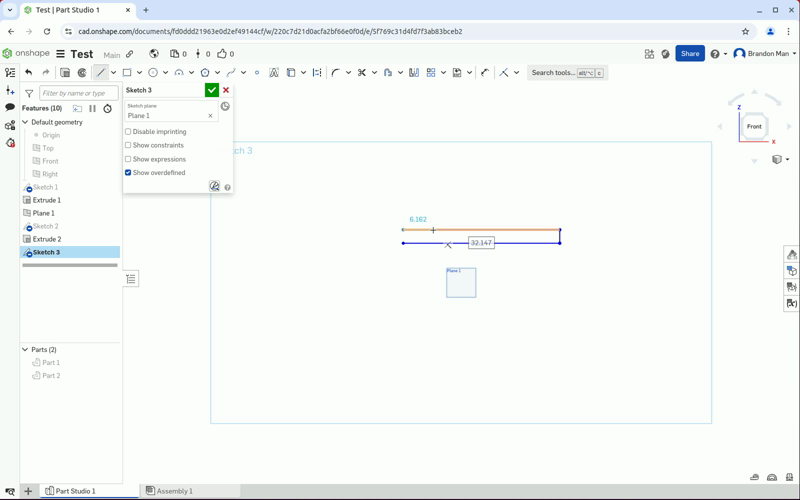
key_down(shift)
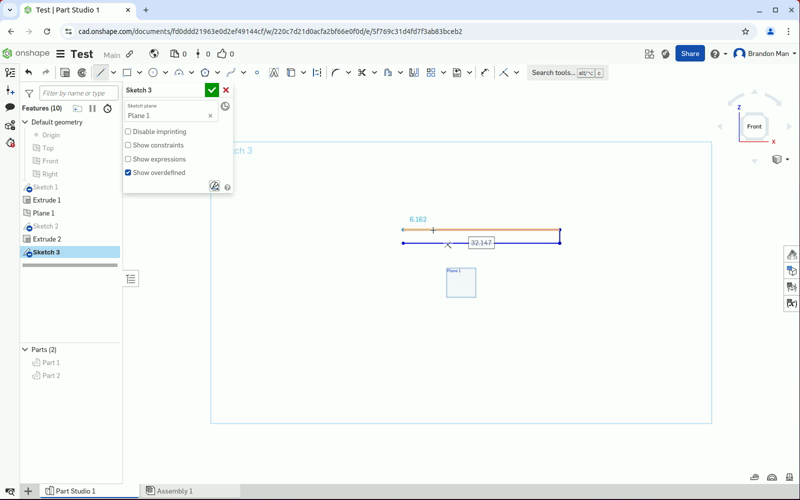
mouse_move(403, 243)
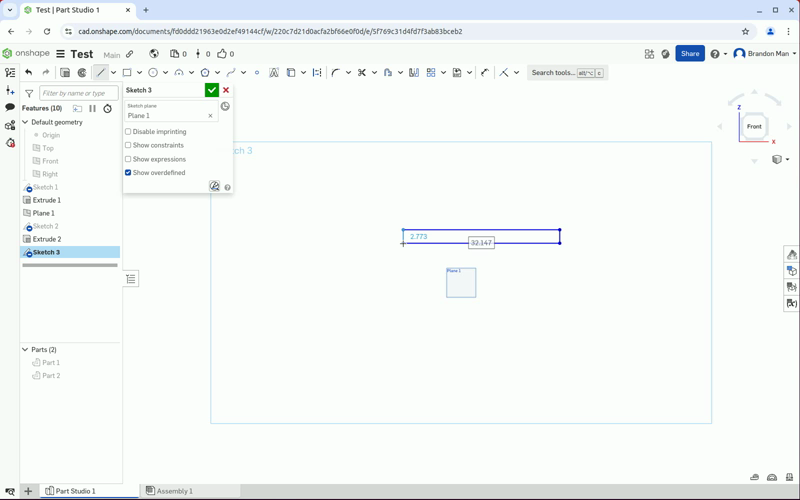
key_up(shift)
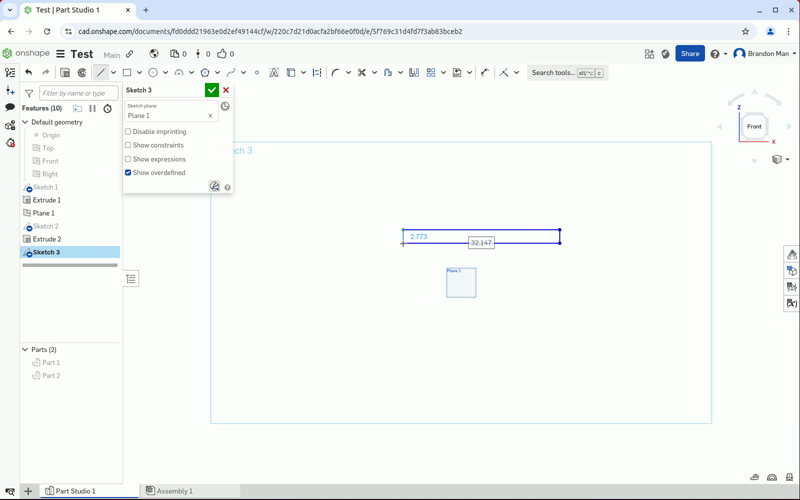
click(403, 243)
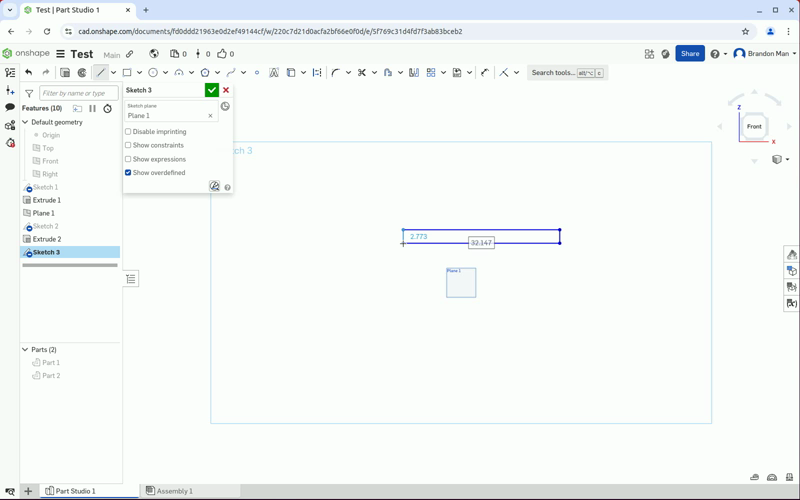
key(esc)
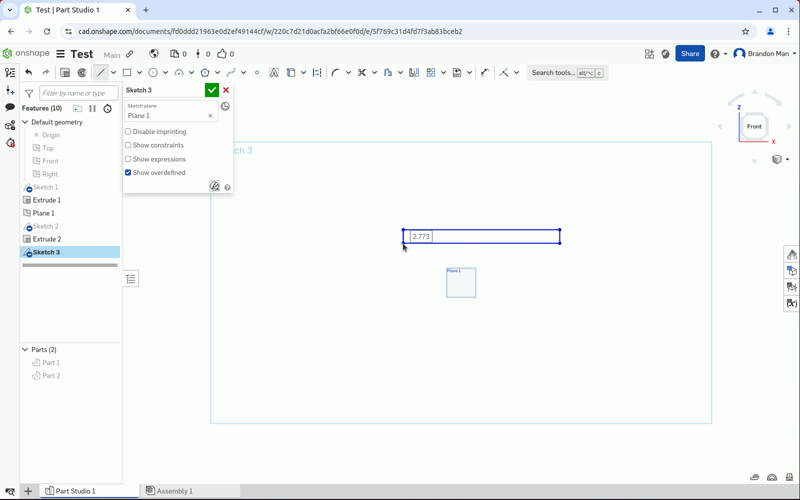
mouse_move(461, 241)
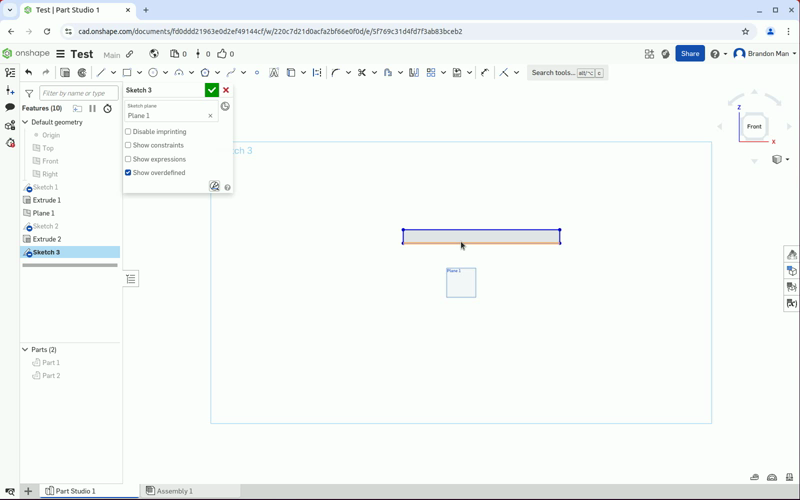
click(461, 241)
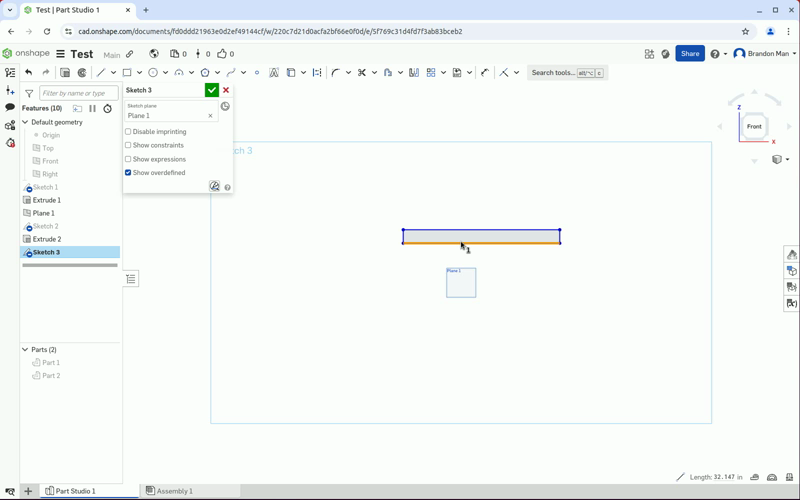
mouse_move(73, 352)
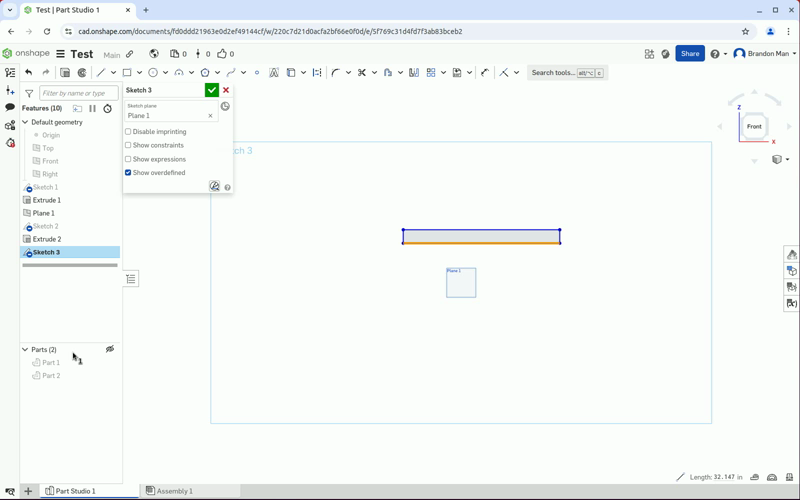
key(shift+y)
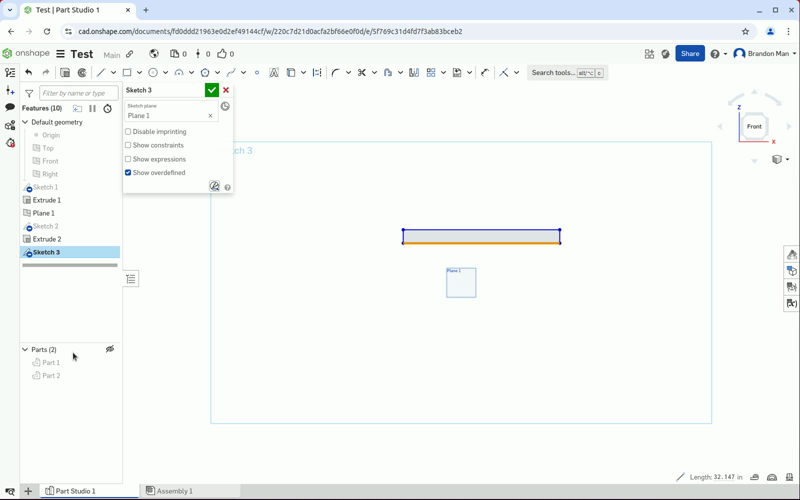
key(shift+e)
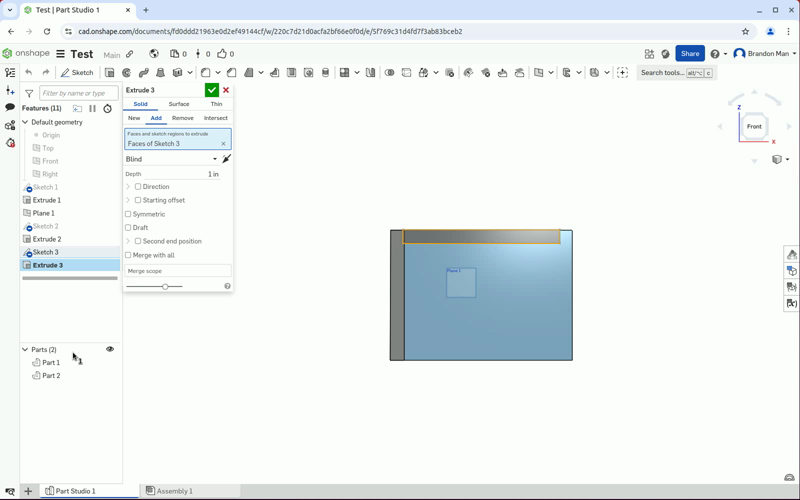
mouse_move(143, 106)
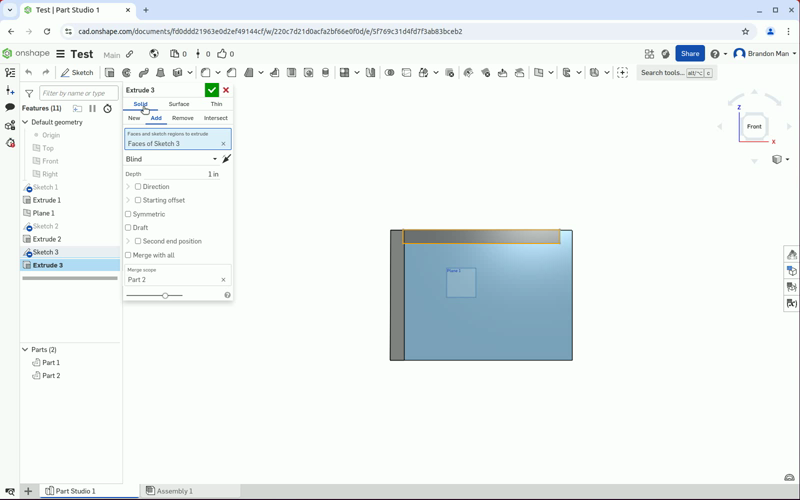
click(143, 106)
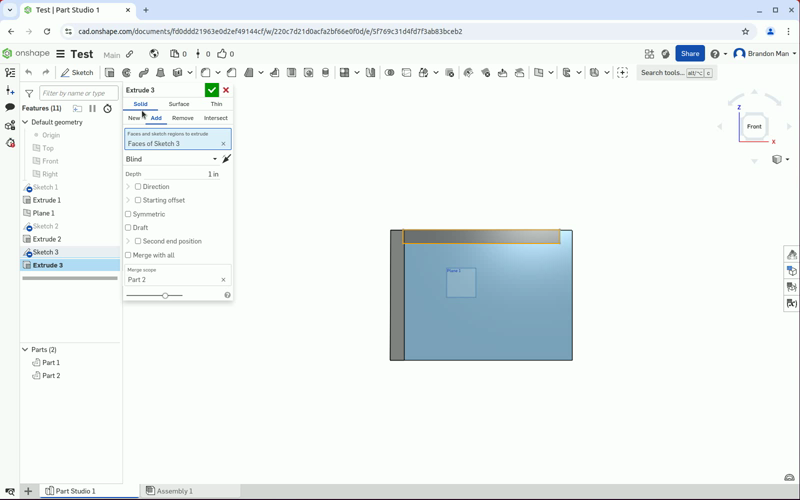
mouse_move(137, 120)
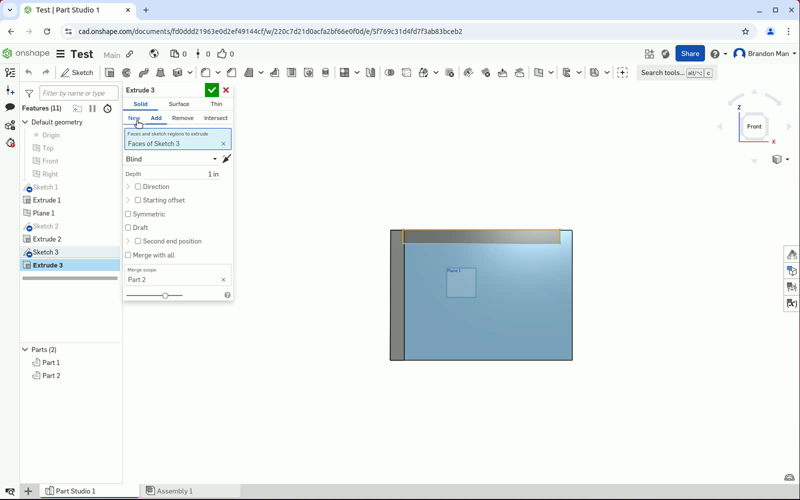
click(137, 120)
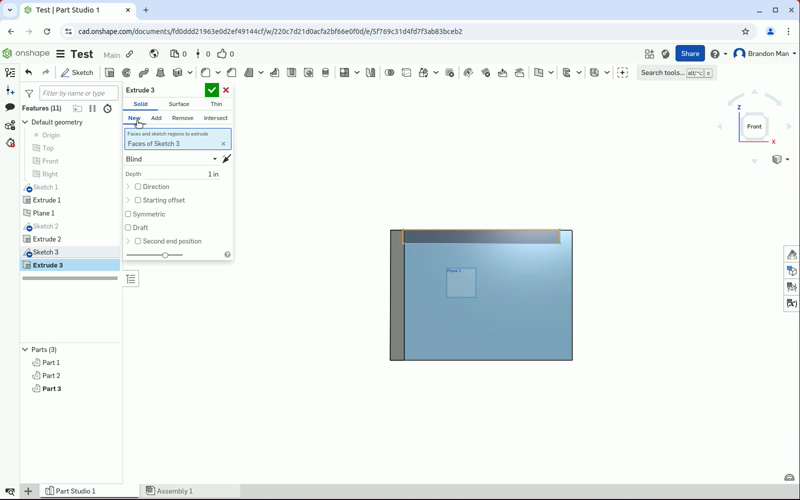
key(tab, 4)
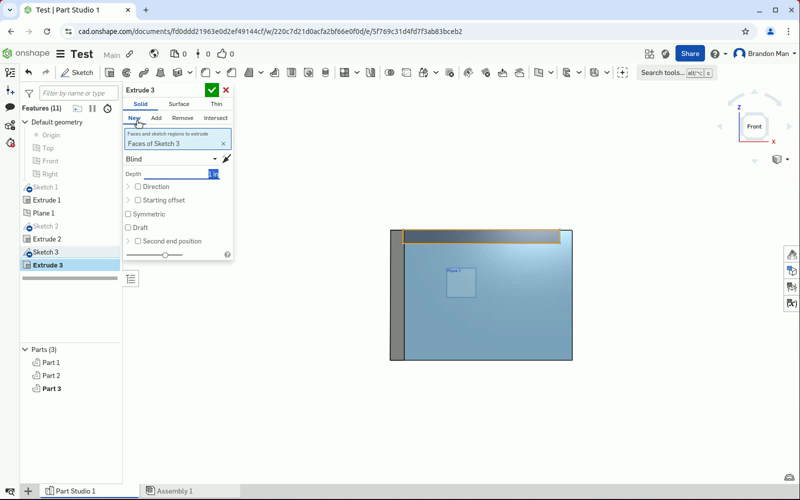
text(1.444)
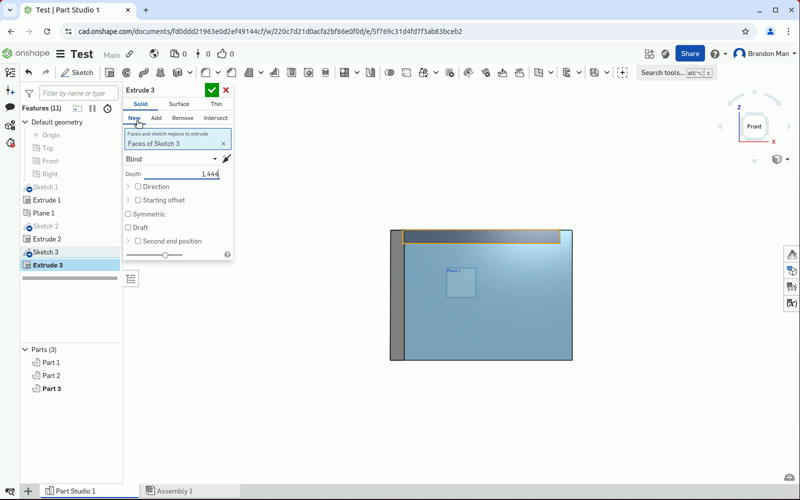
key(enter)
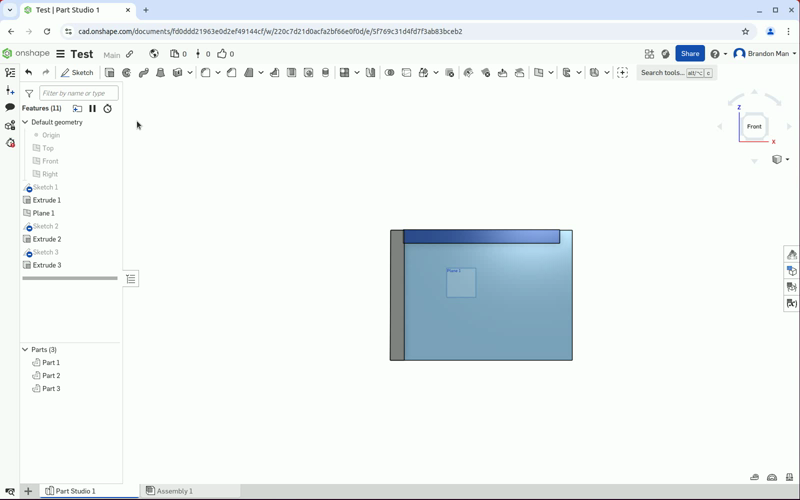
key(shift+h)
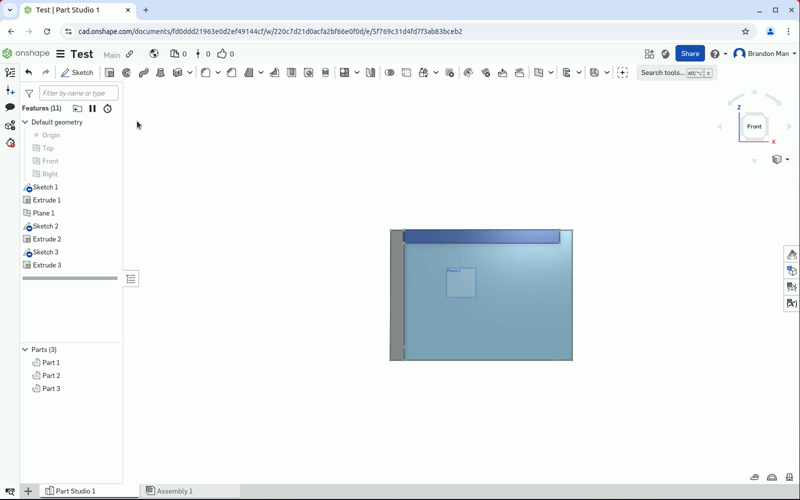
key(shift+h)
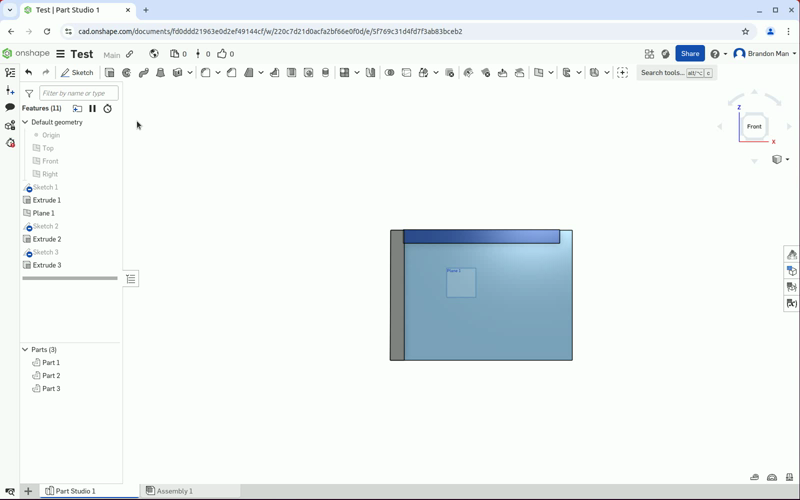
mouse_move(73, 189)
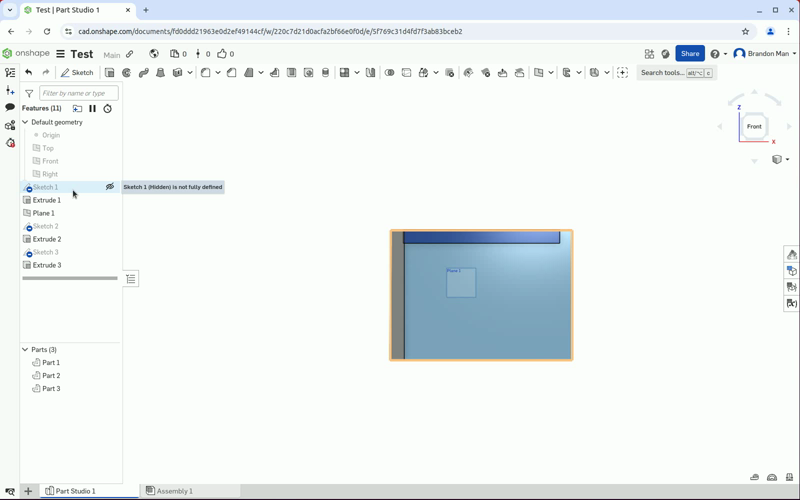
click(73, 189)
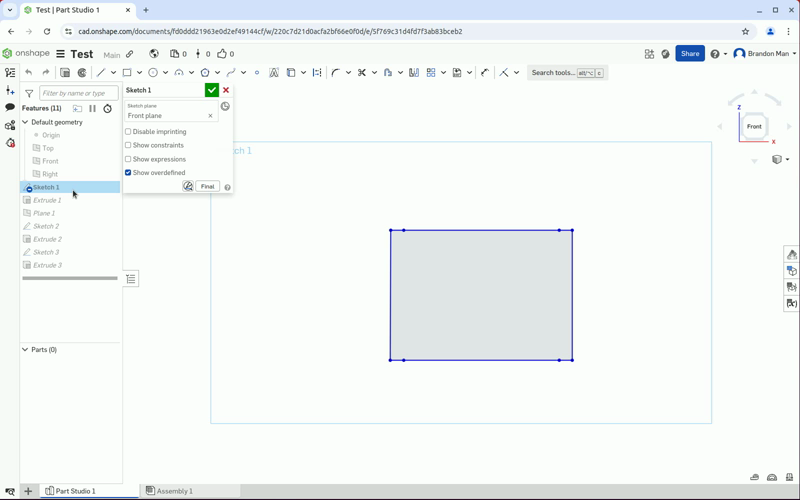
mouse_move(229, 92)
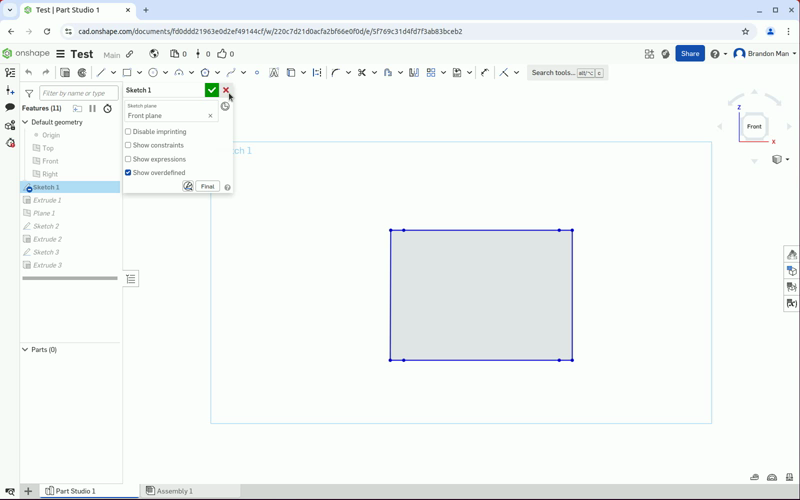
click(229, 92)
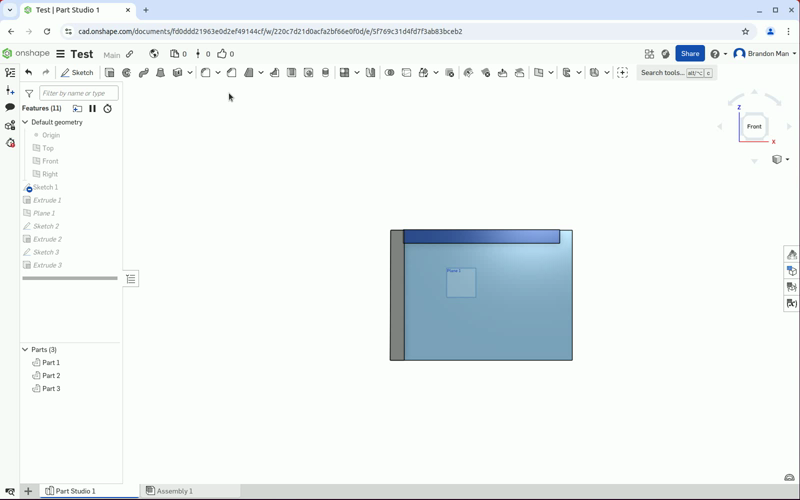
key(shift+s)
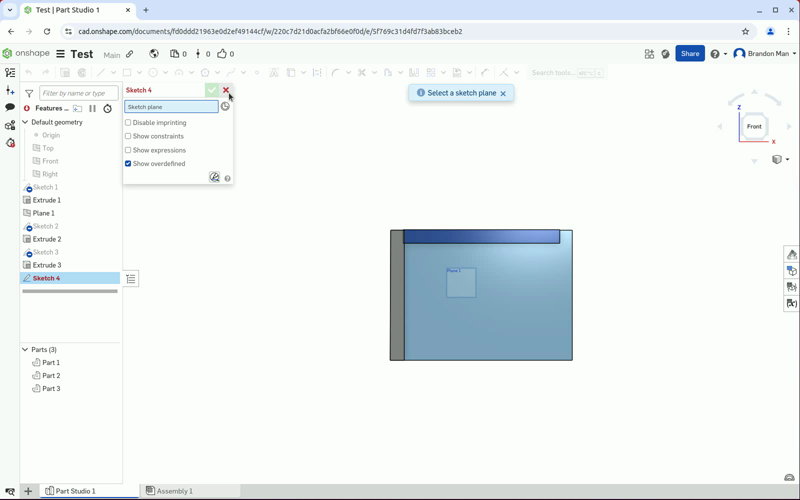
mouse_move(73, 215)
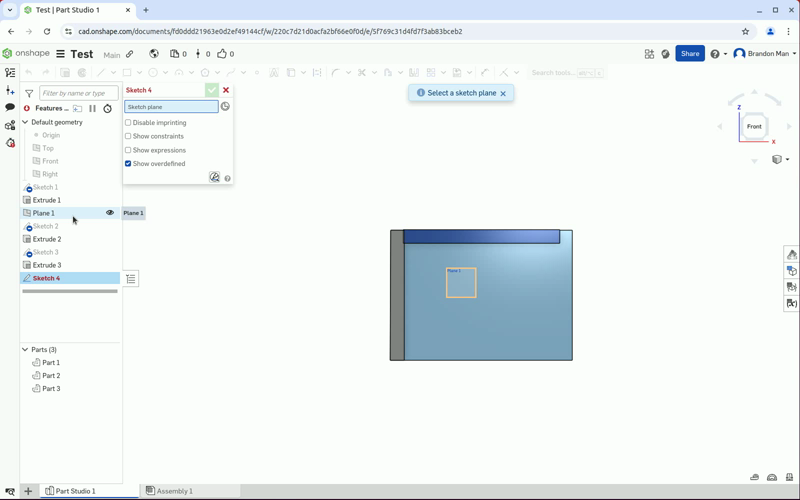
click(73, 215)
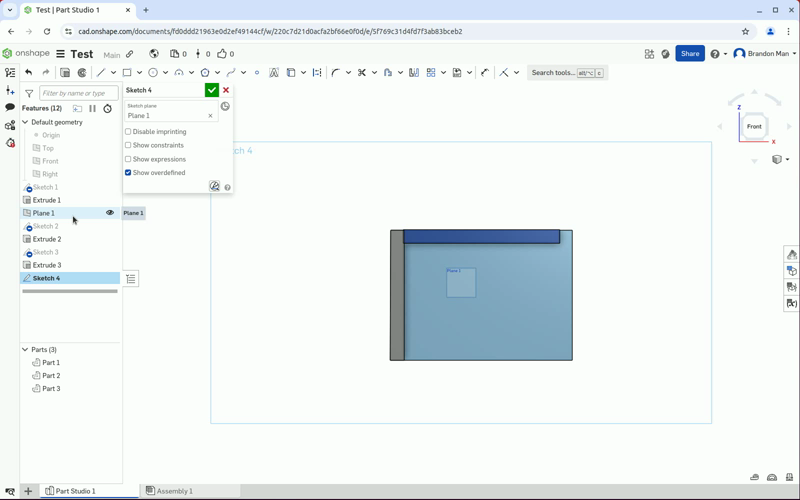
mouse_move(73, 352)
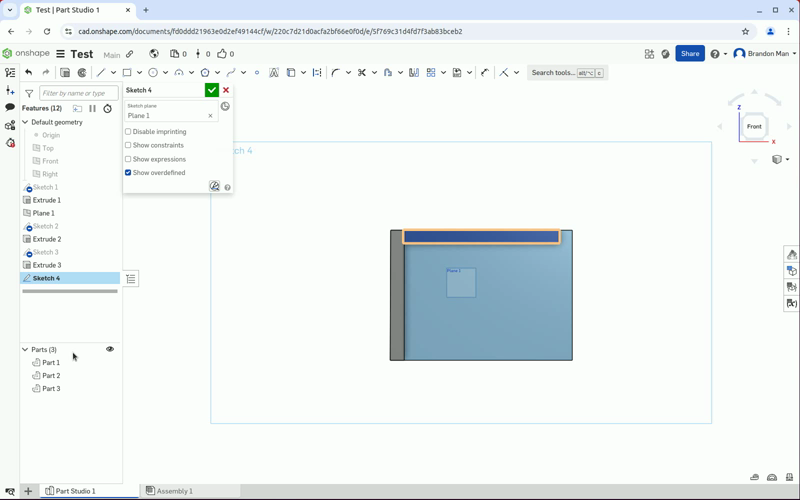
key(y)
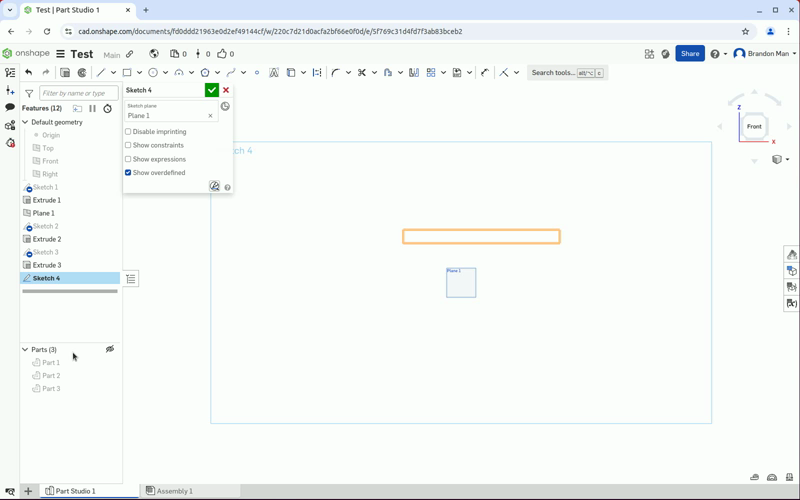
key(l)
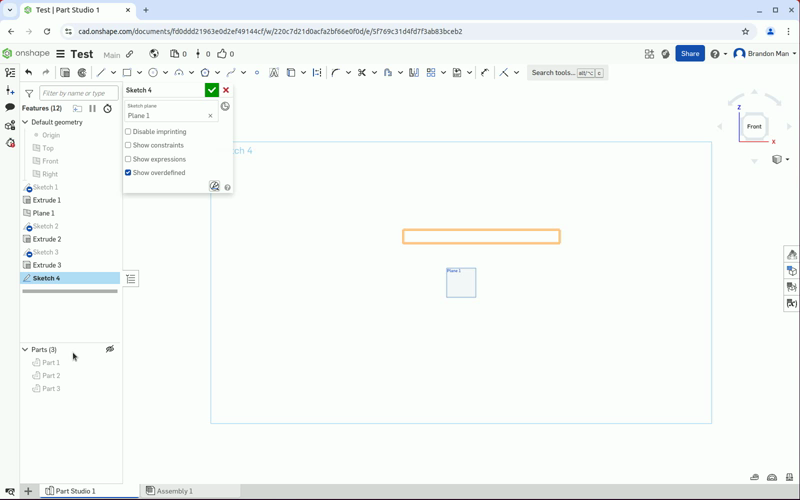
key_down(shift)
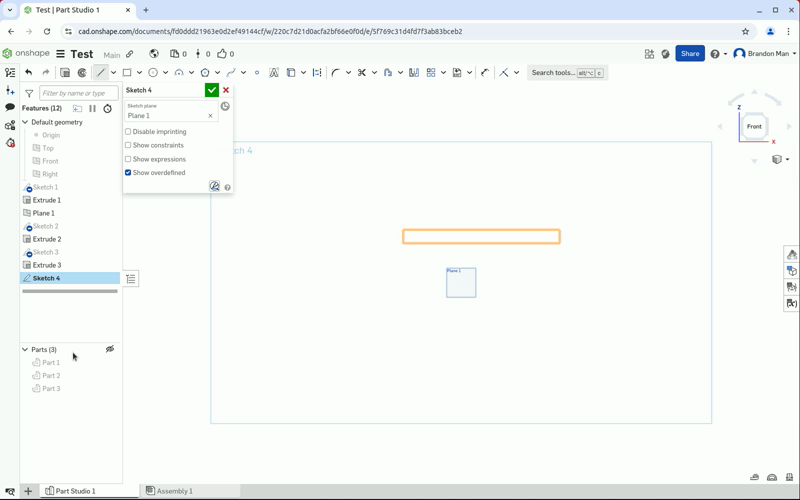
mouse_move(560, 360)
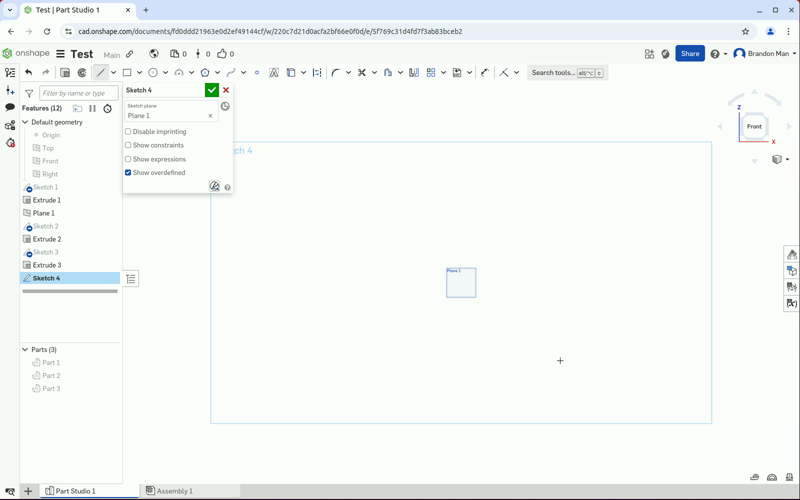
click(560, 360)
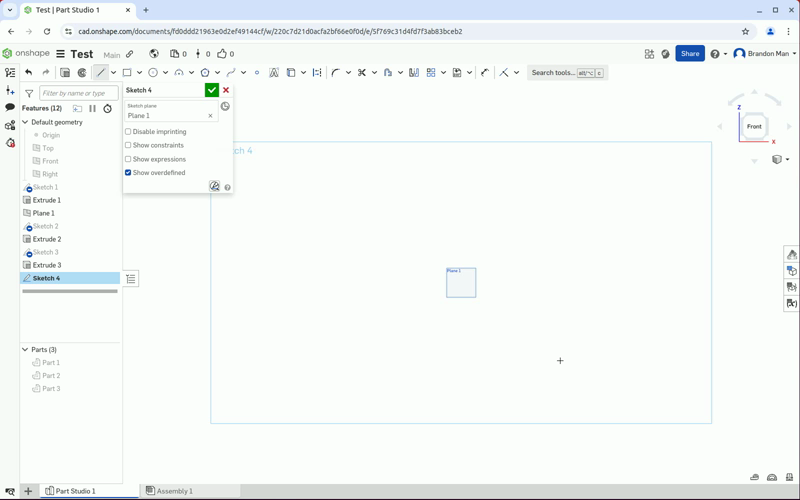
key_up(shift)
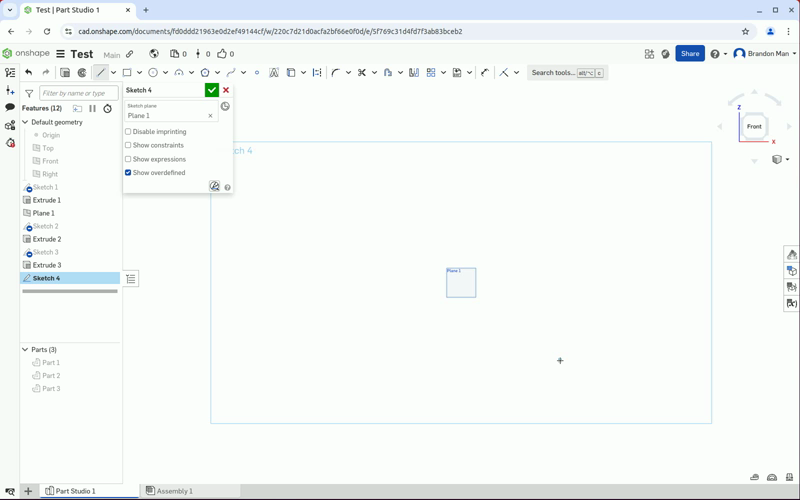
key_down(shift)
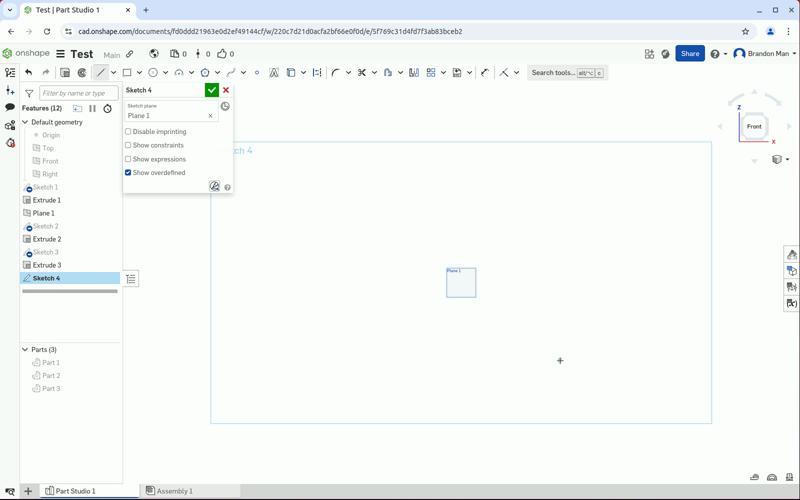
mouse_move(589, 360)
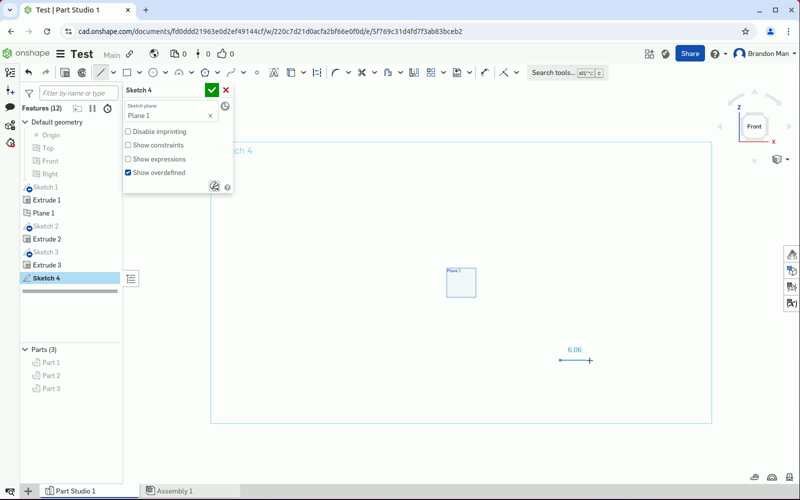
mouse_move(574, 360)
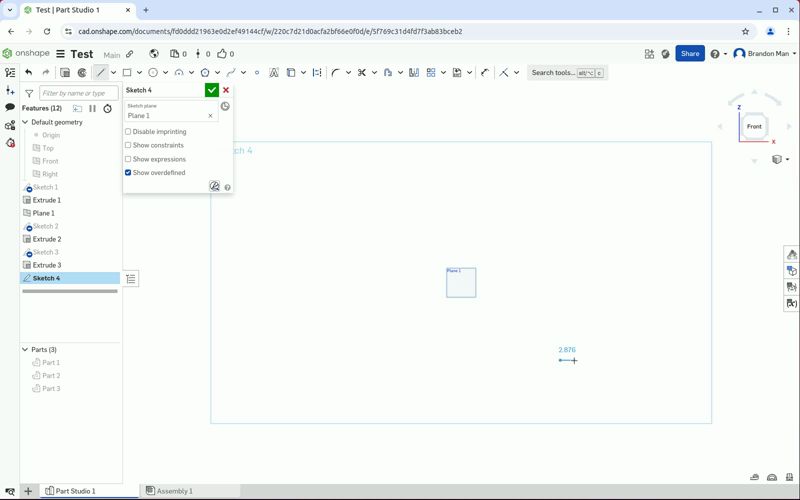
click(574, 360)
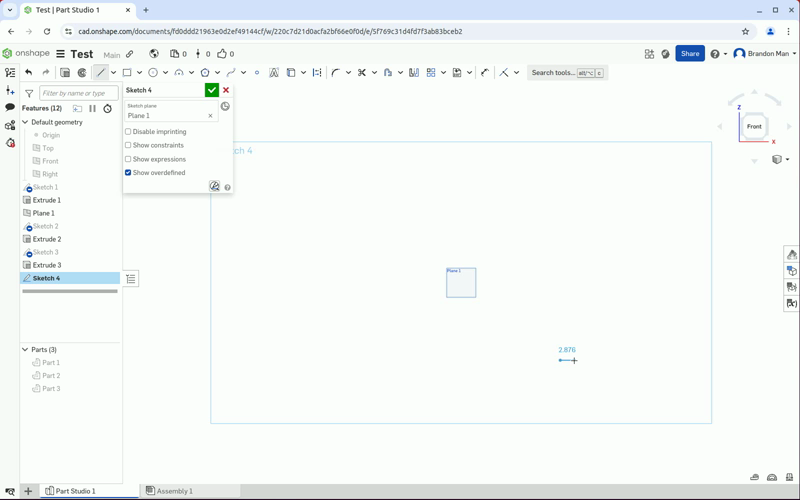
key_up(shift)
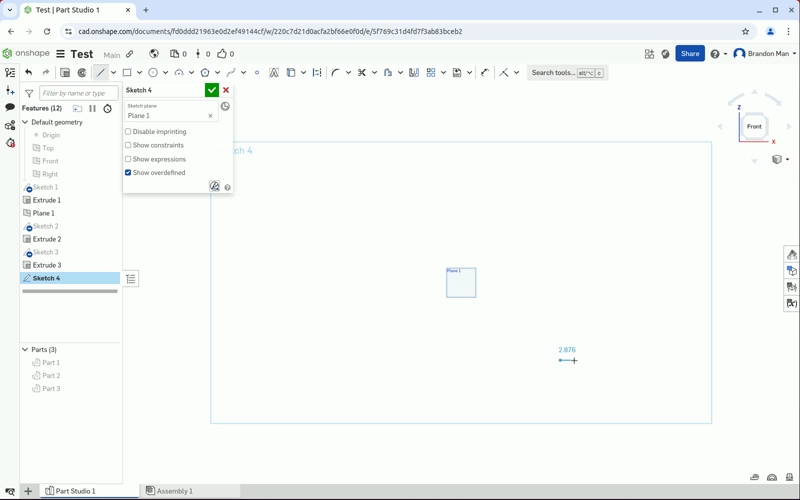
key_down(shift)
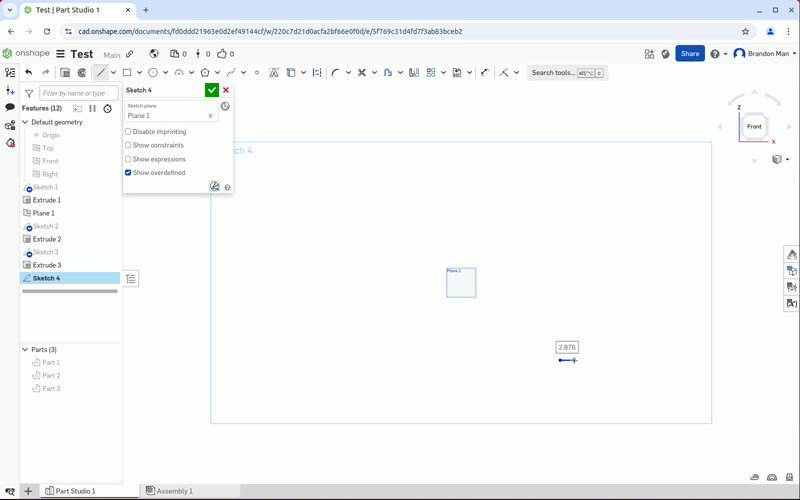
mouse_move(574, 230)
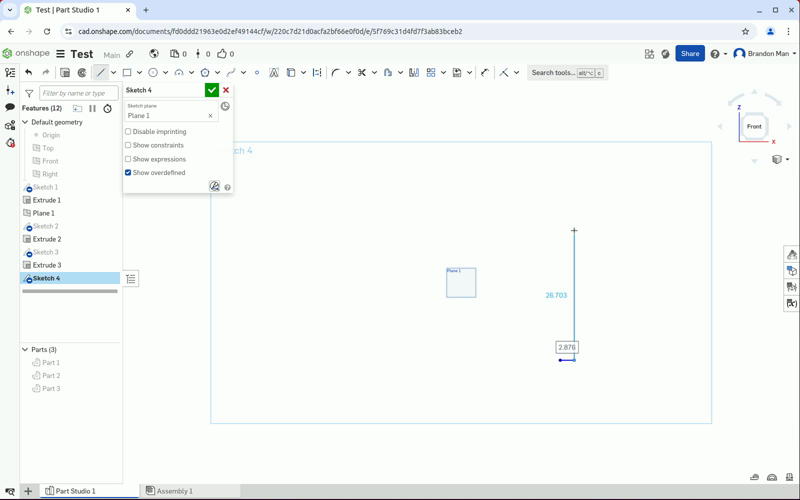
click(574, 230)
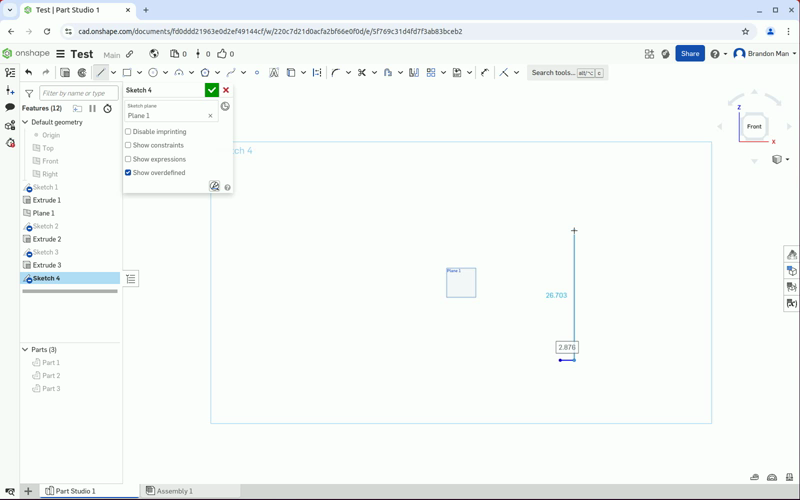
key_up(shift)
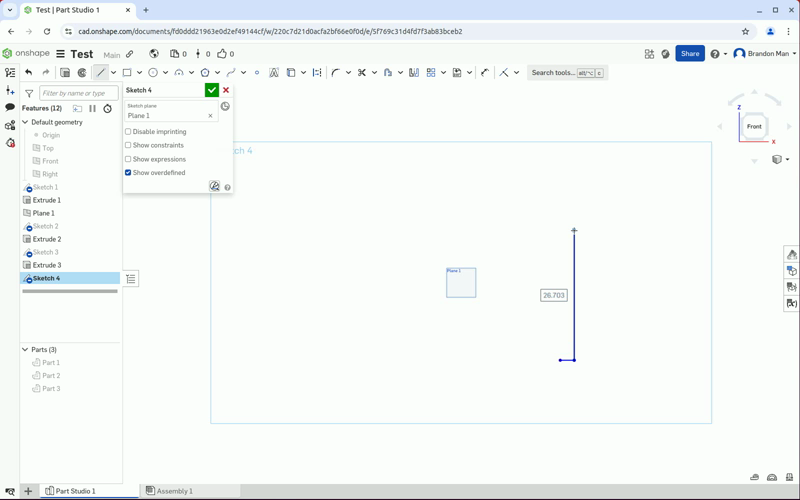
key_down(shift)
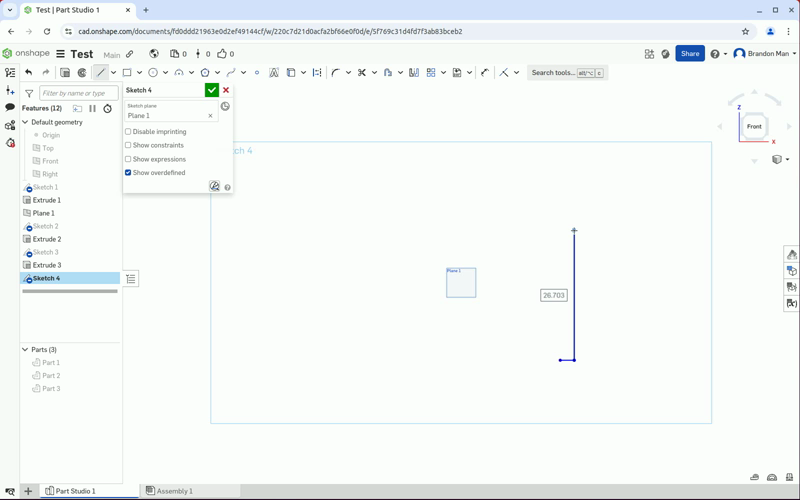
mouse_move(589, 230)
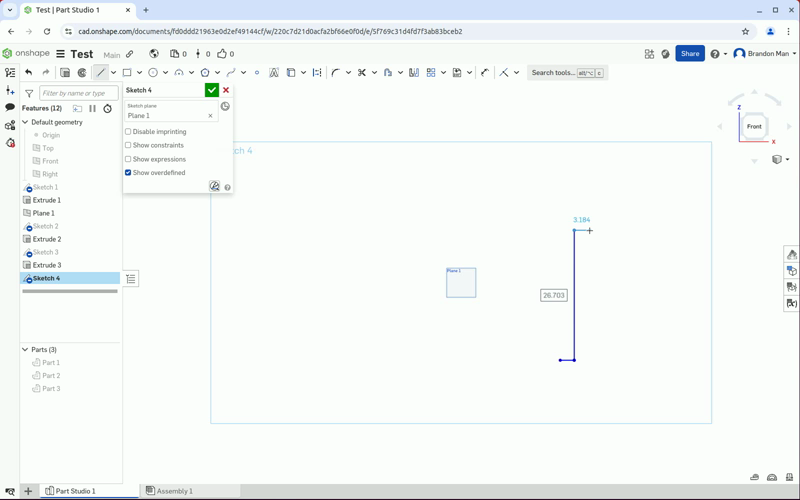
mouse_move(560, 230)
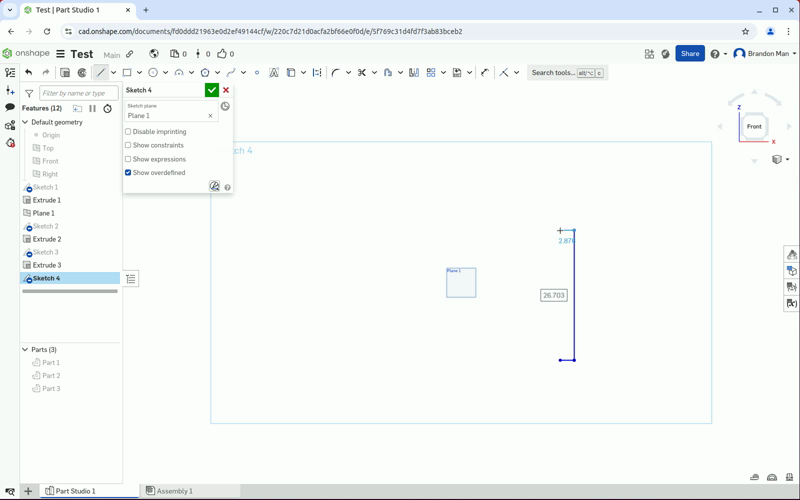
click(560, 230)
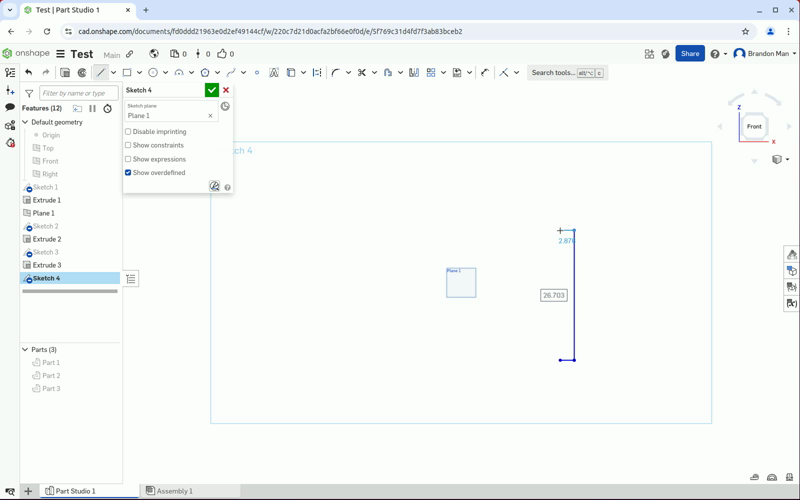
key_up(shift)
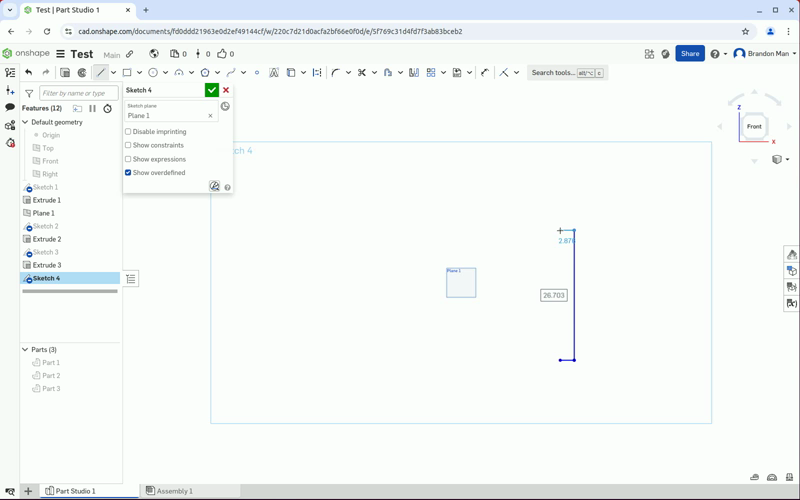
key_down(shift)
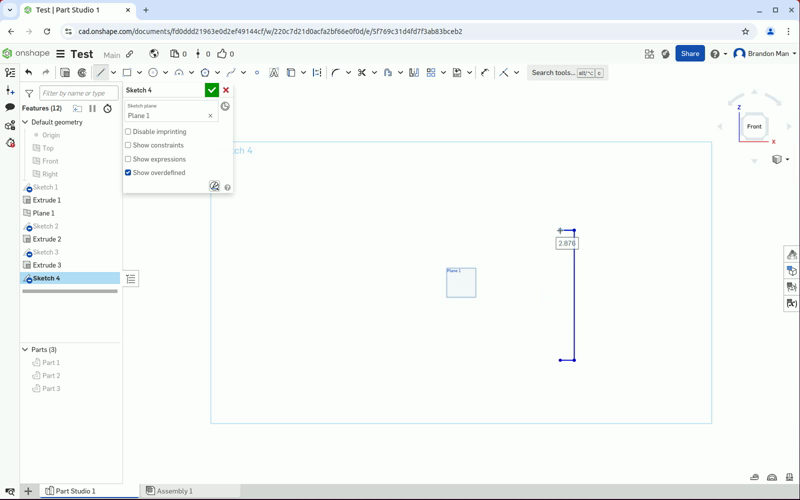
mouse_move(589, 230)
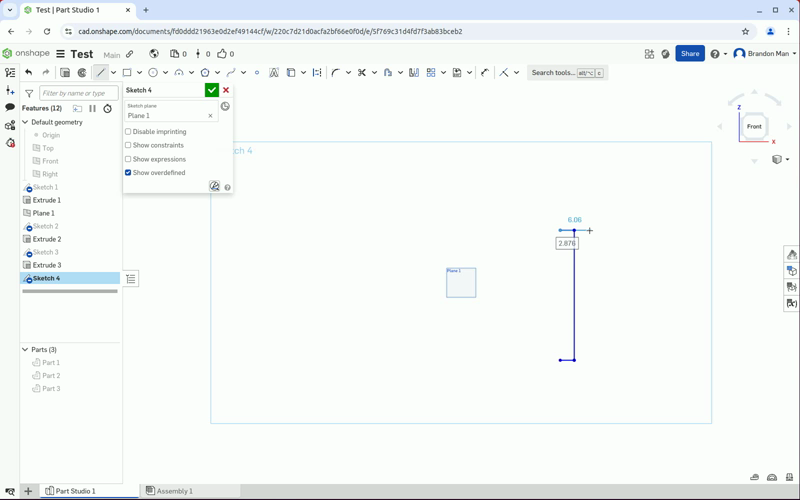
mouse_move(560, 244)
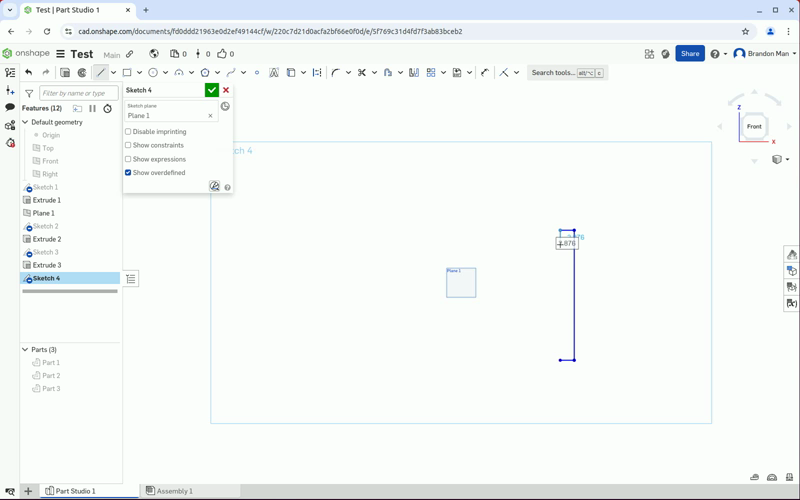
click(560, 244)
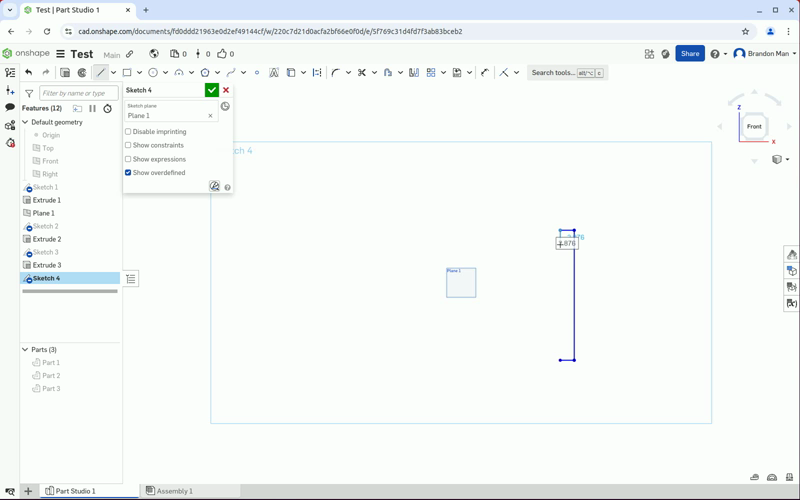
key_up(shift)
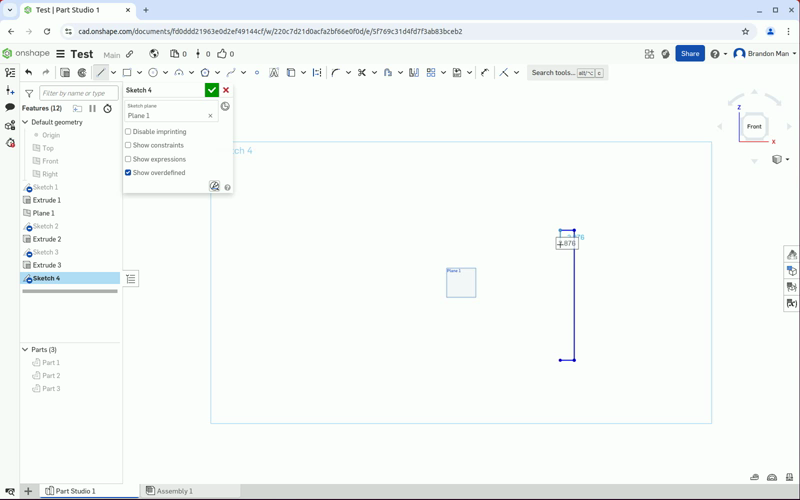
key_down(shift)
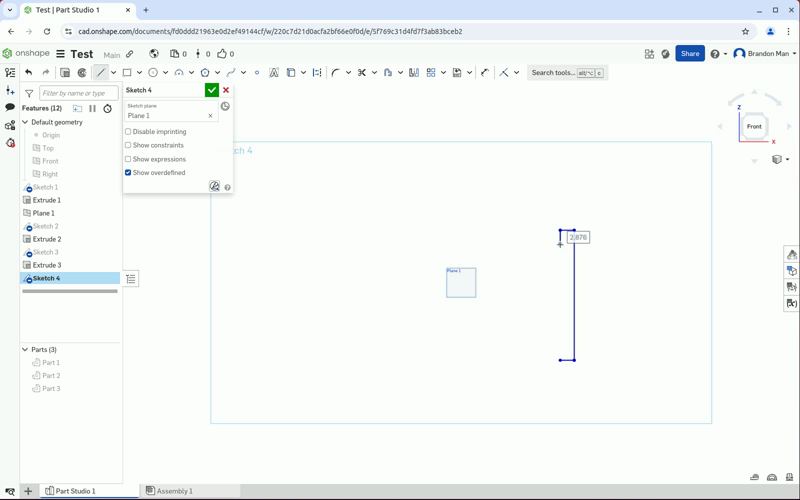
mouse_move(560, 348)
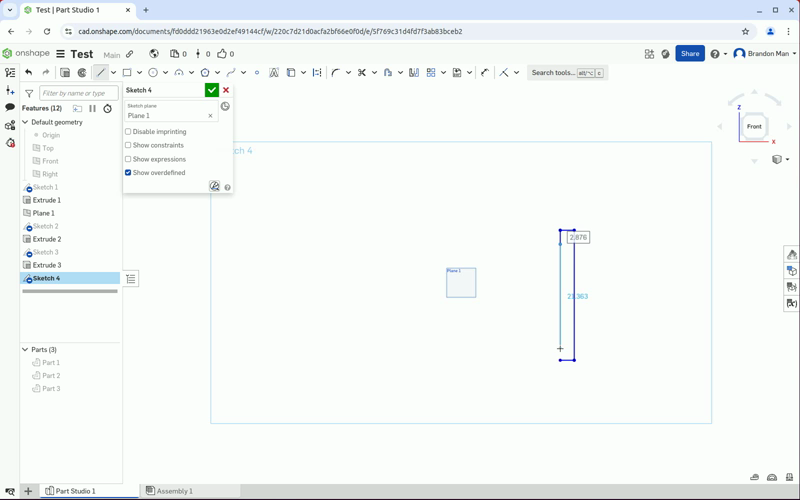
click(560, 348)
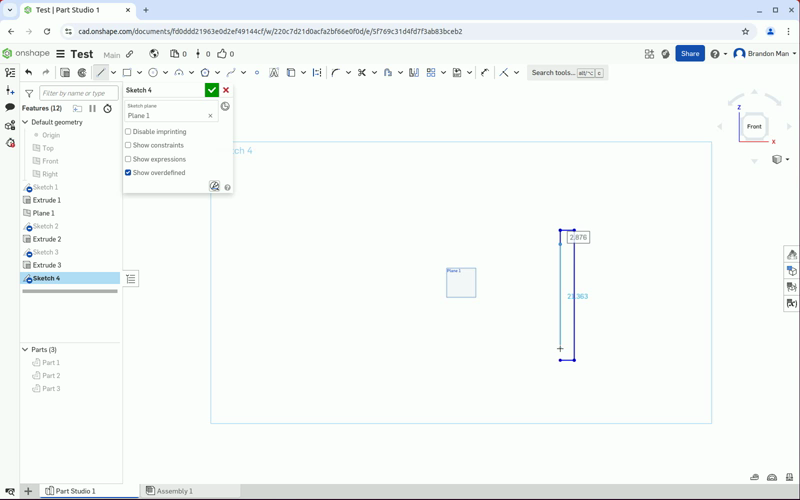
key_up(shift)
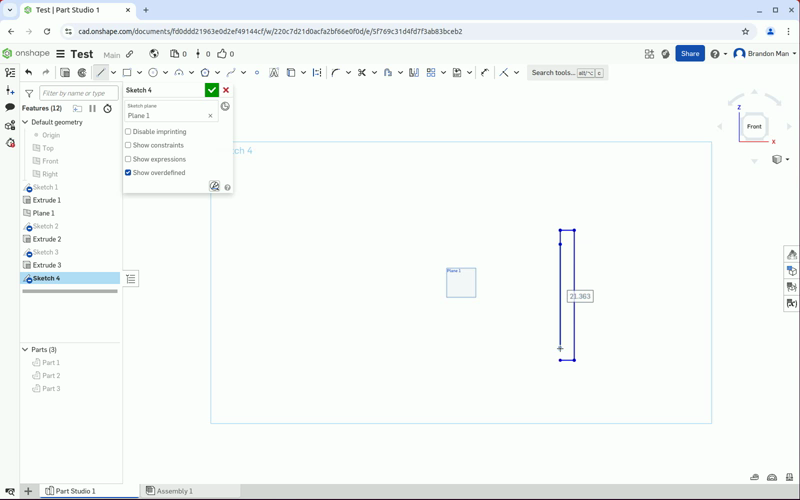
mouse_move(589, 348)
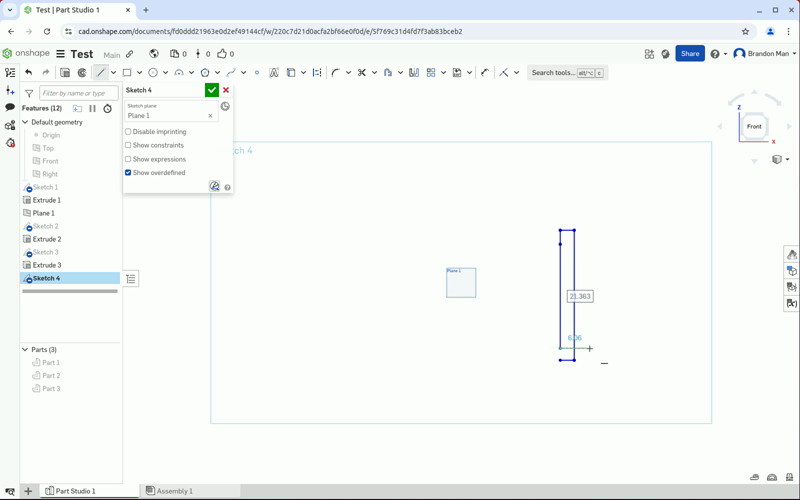
key_down(shift)
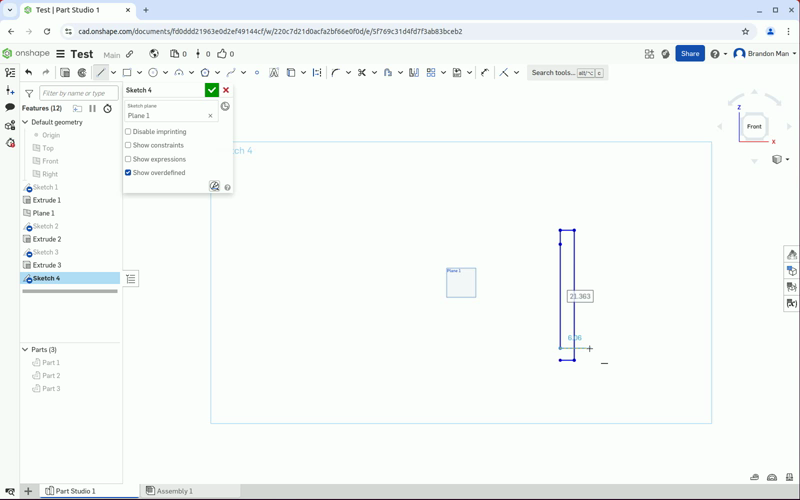
mouse_move(560, 360)
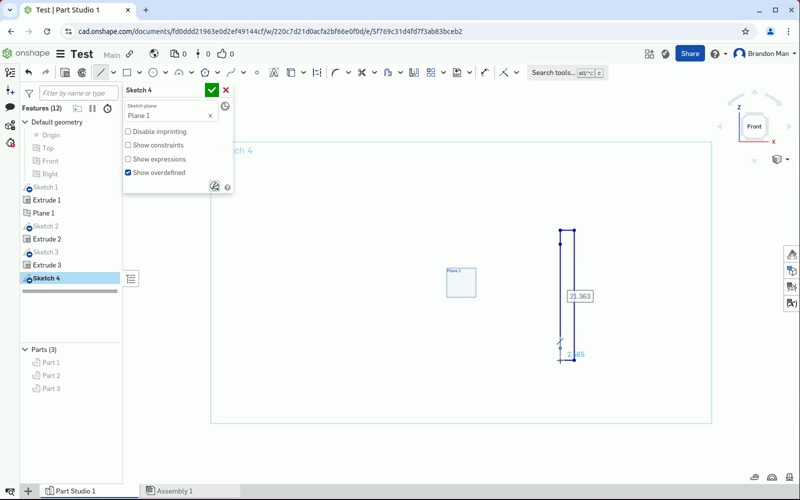
key_up(shift)
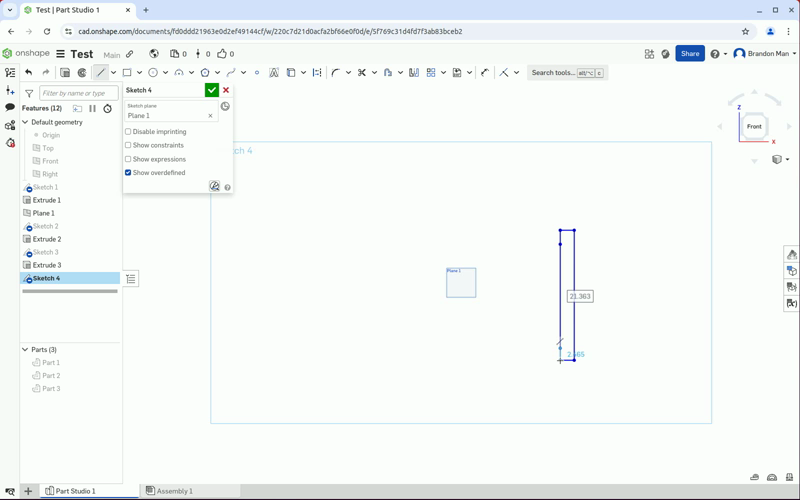
click(560, 360)
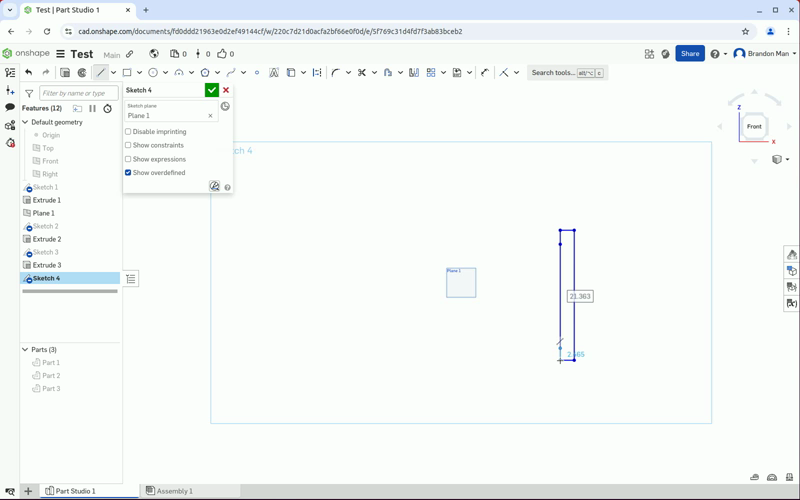
key(esc)
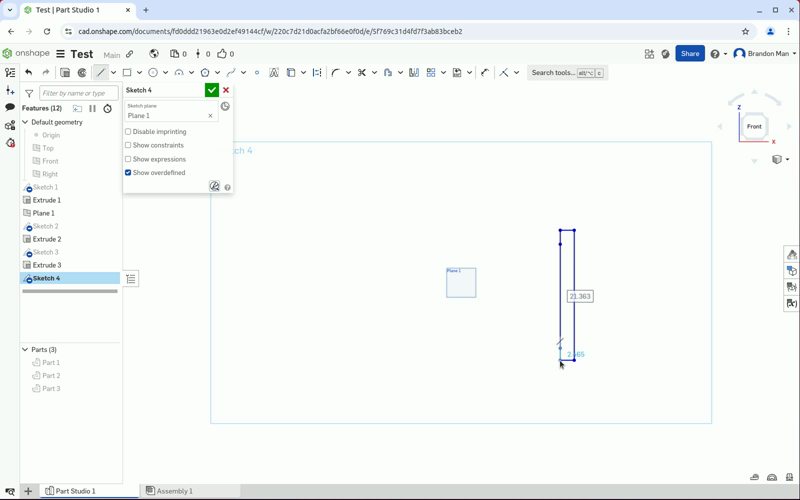
mouse_move(563, 358)
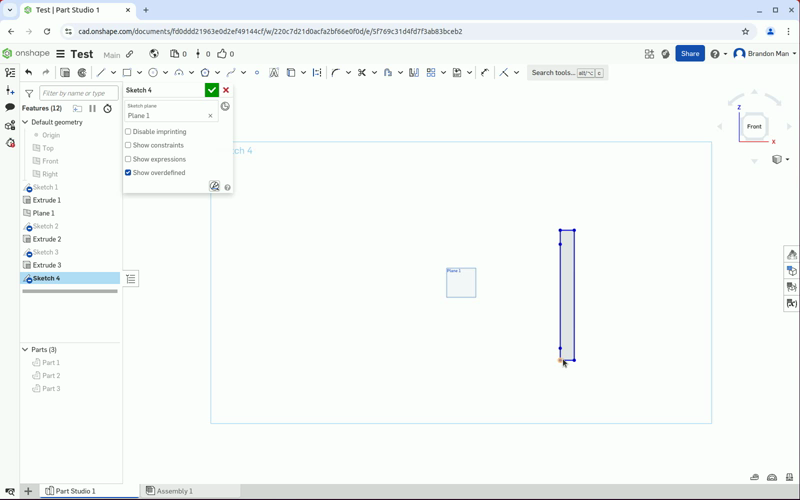
scroll(6)
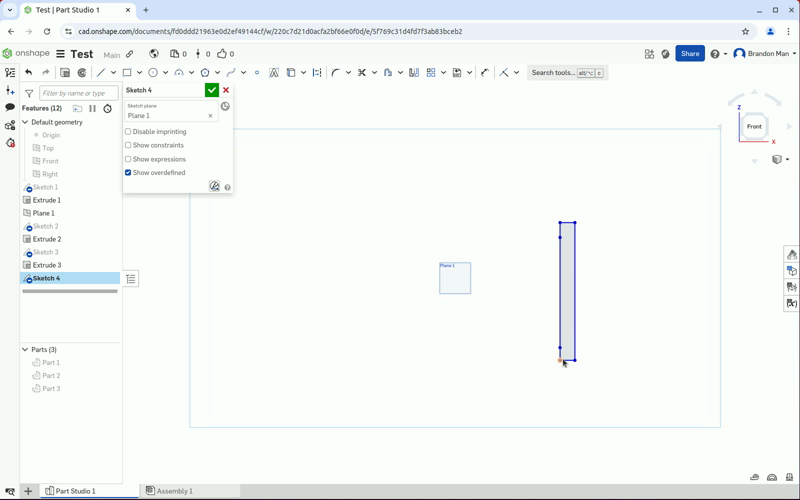
scroll(6)
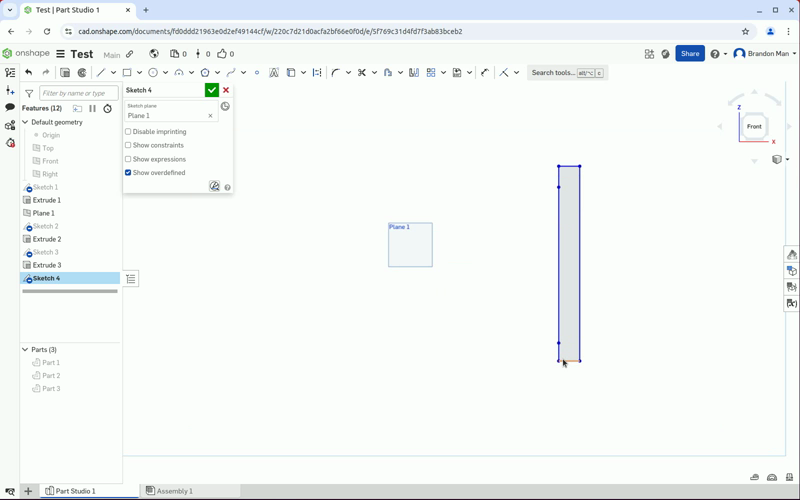
scroll(6)
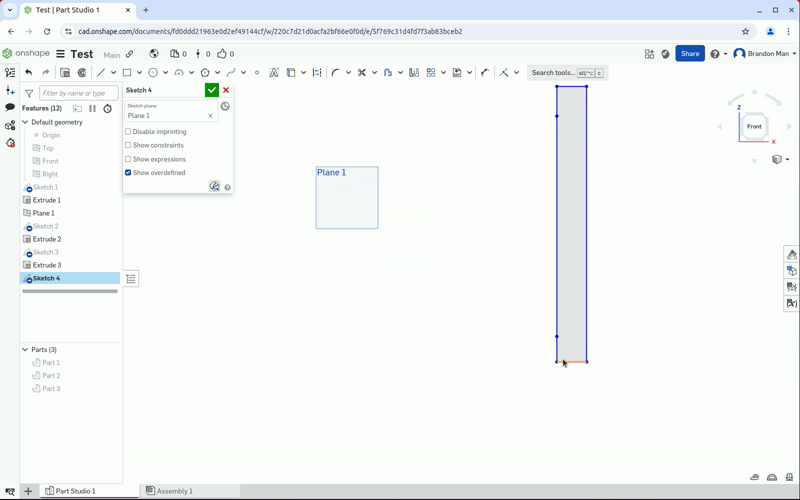
scroll(6)
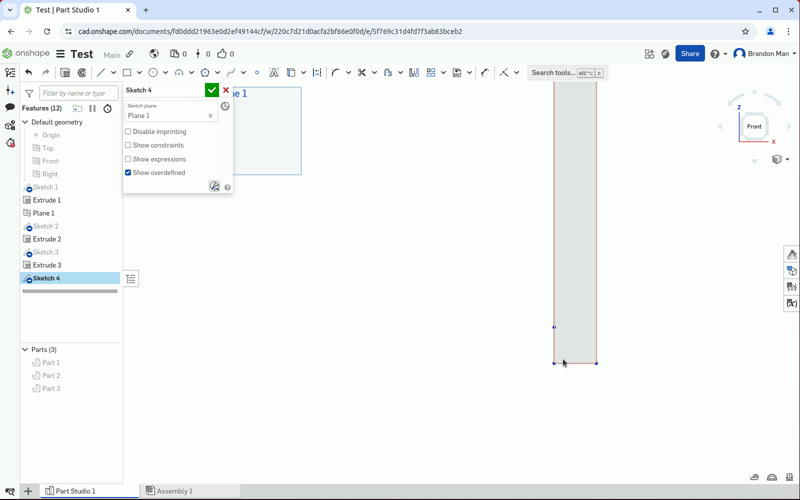
scroll(6)
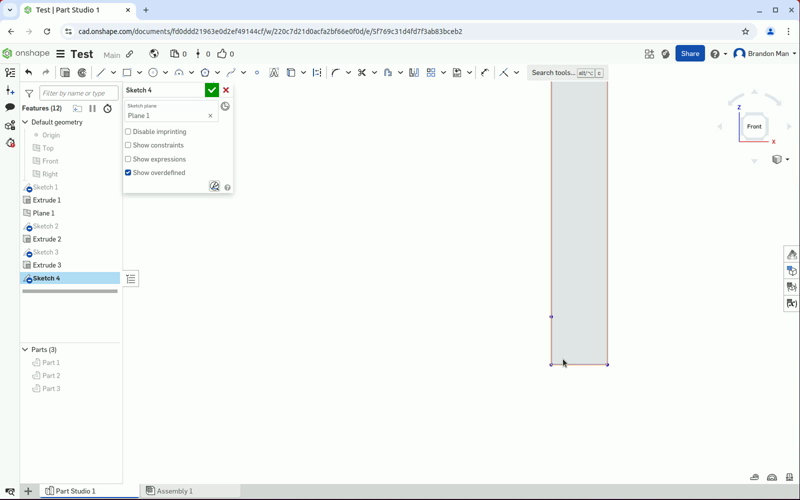
scroll(6)
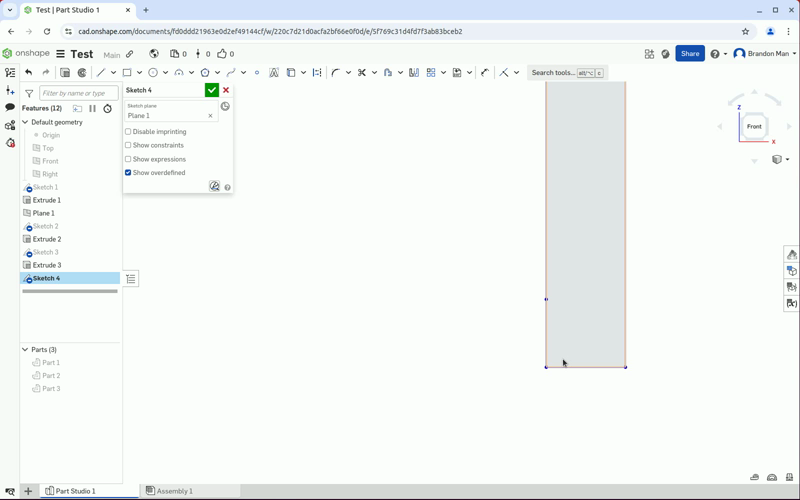
scroll(6)
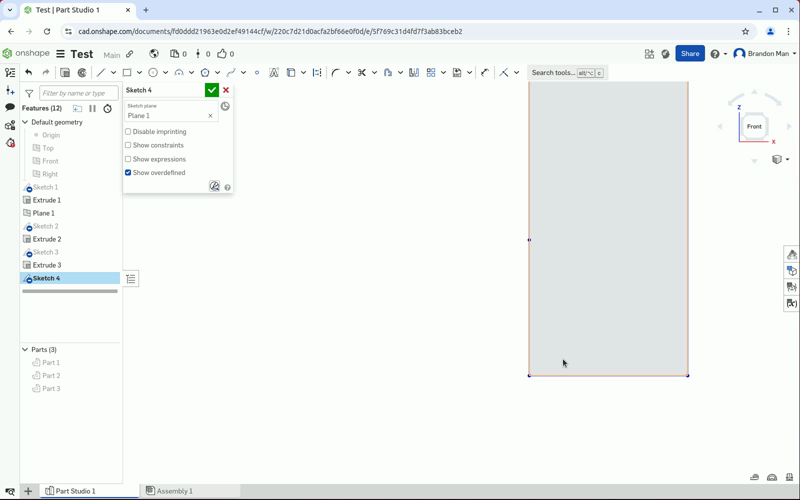
click(563, 358)
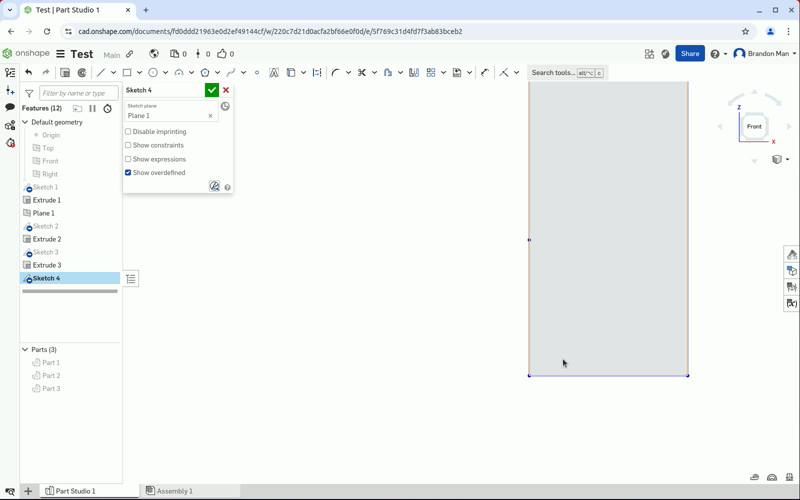
scroll(-6)
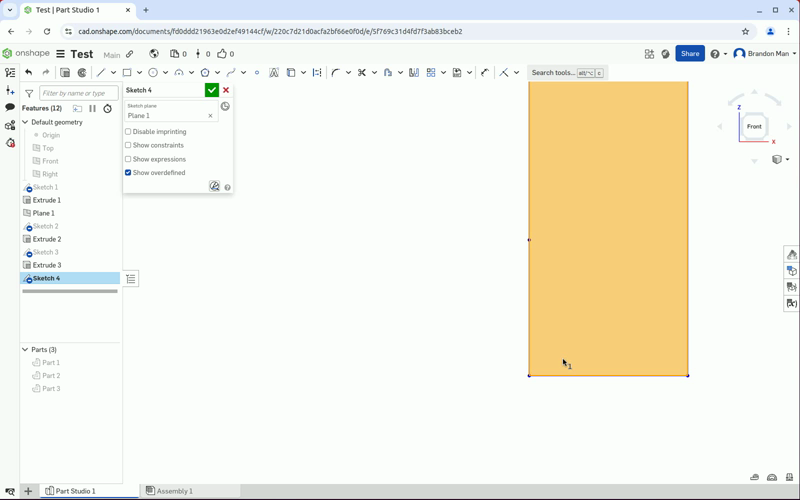
scroll(-6)
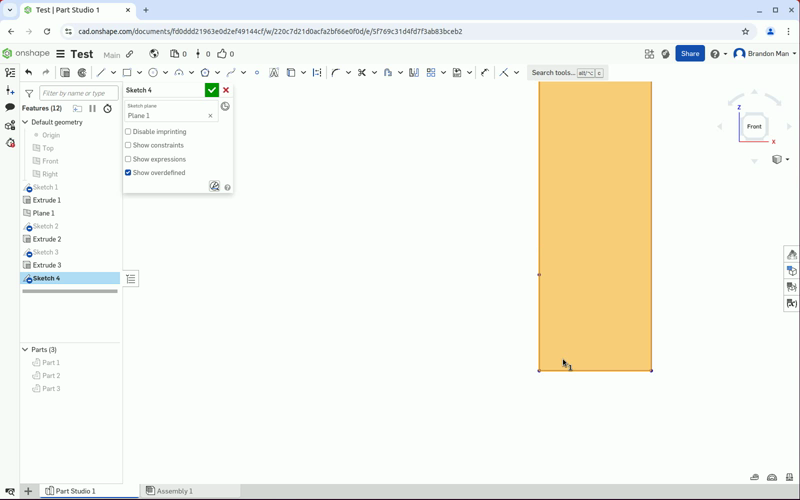
scroll(-6)
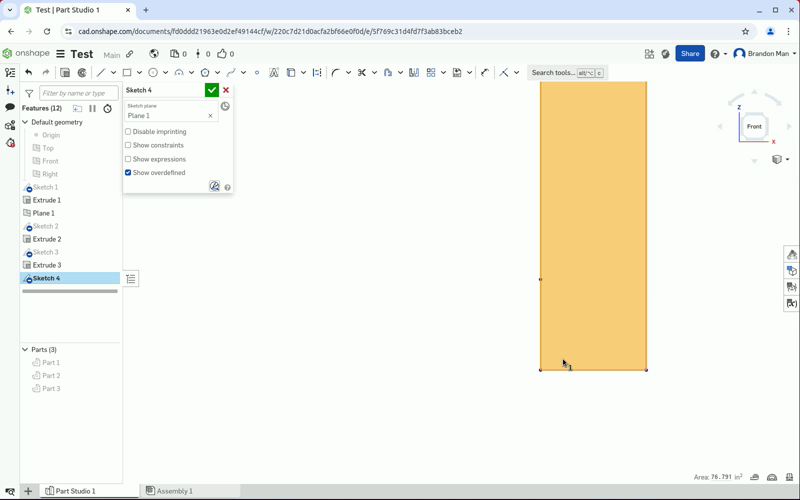
scroll(-6)
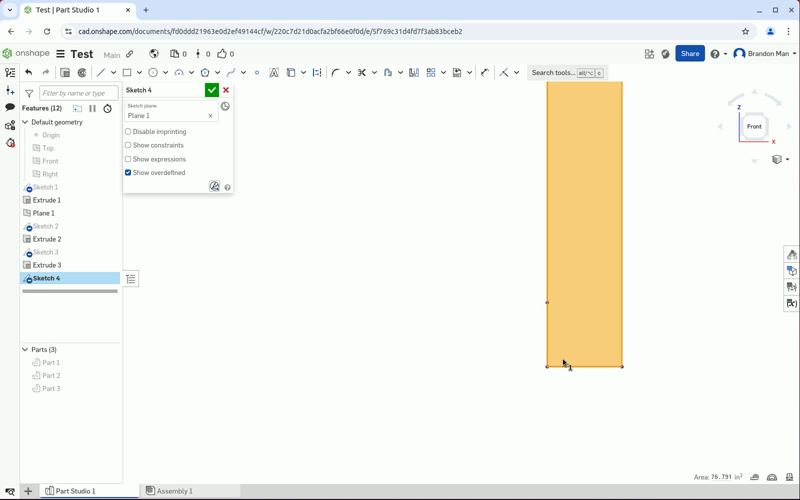
scroll(-6)
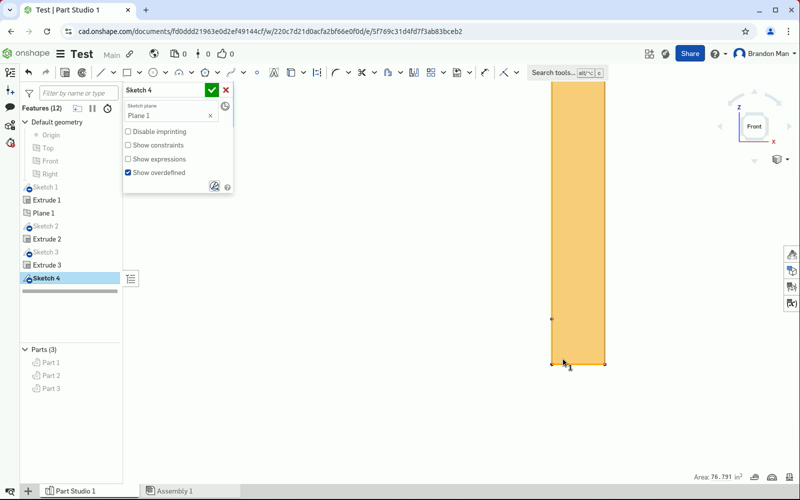
scroll(-6)
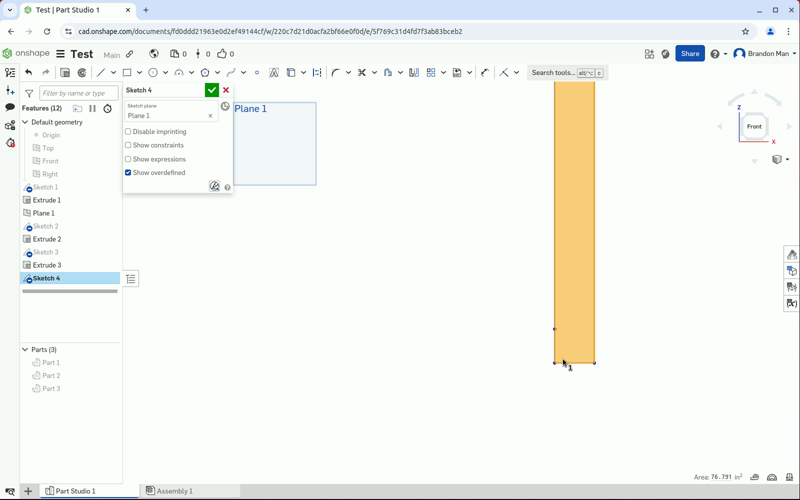
scroll(-6)
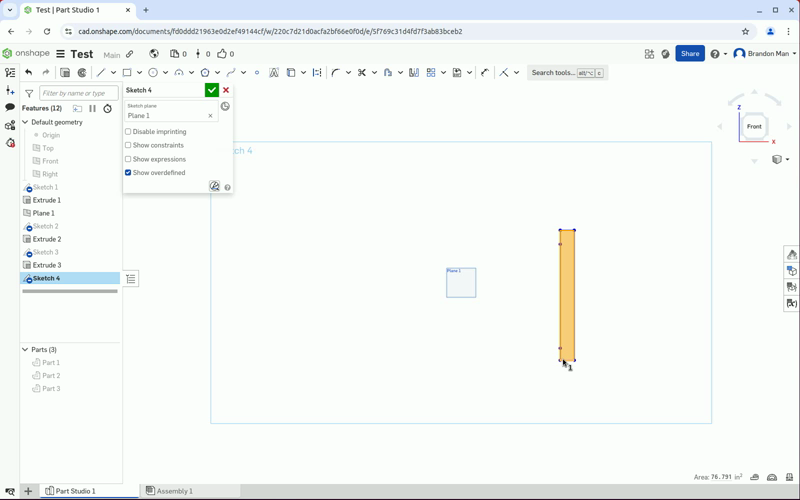
mouse_move(73, 352)
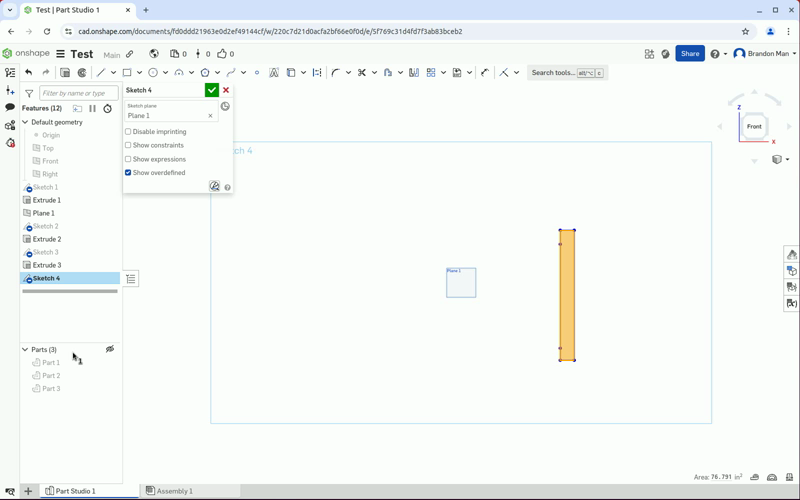
key(shift+y)
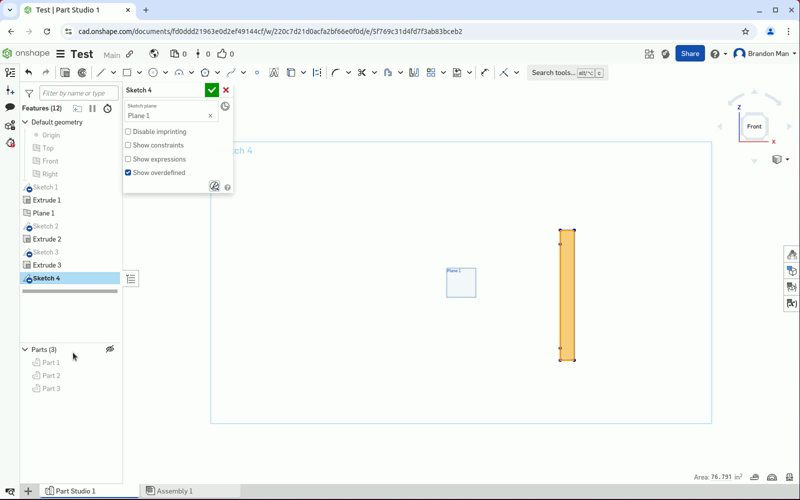
key(shift+e)
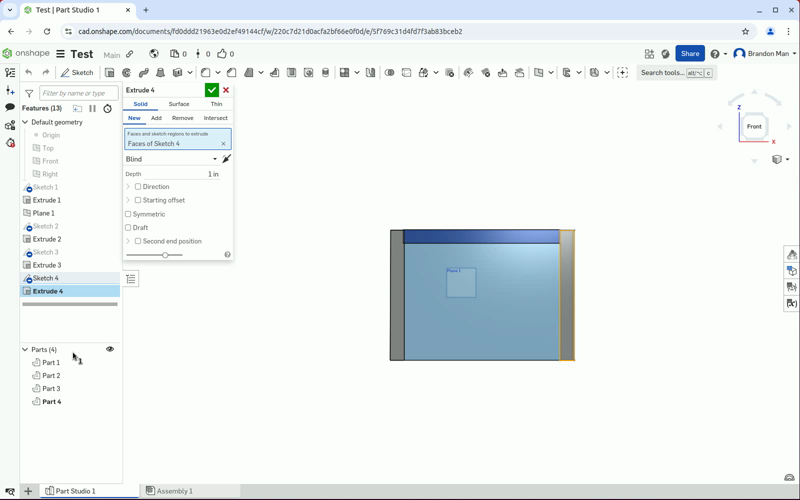
mouse_move(143, 106)
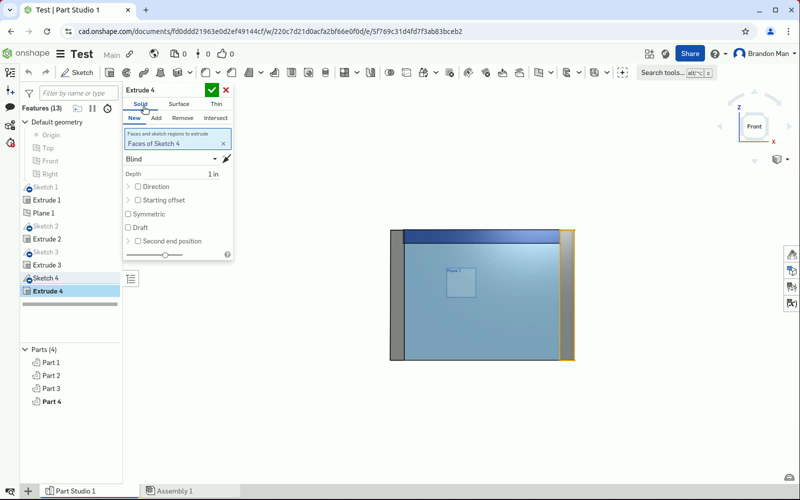
click(143, 106)
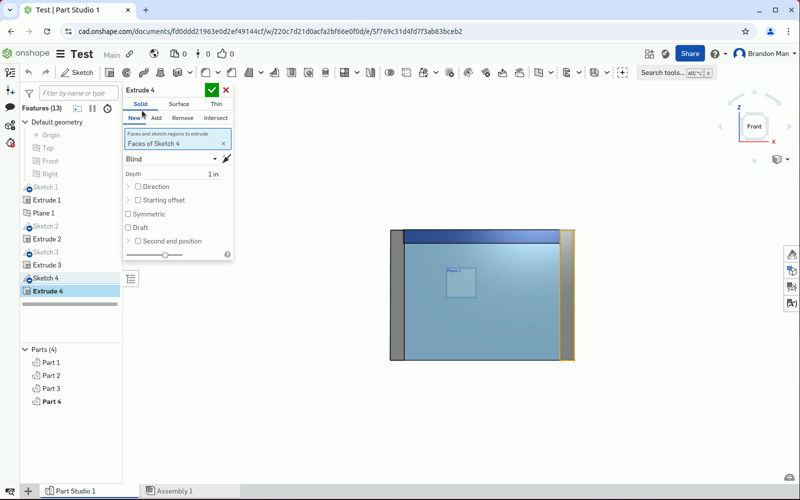
mouse_move(137, 120)
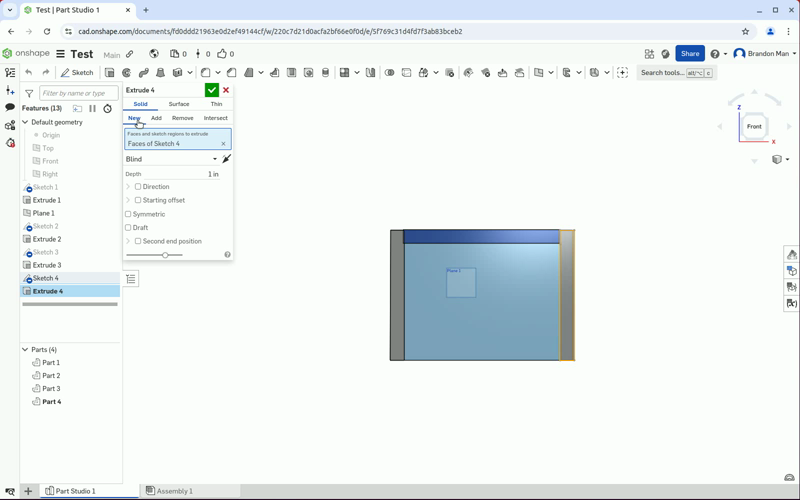
click(137, 120)
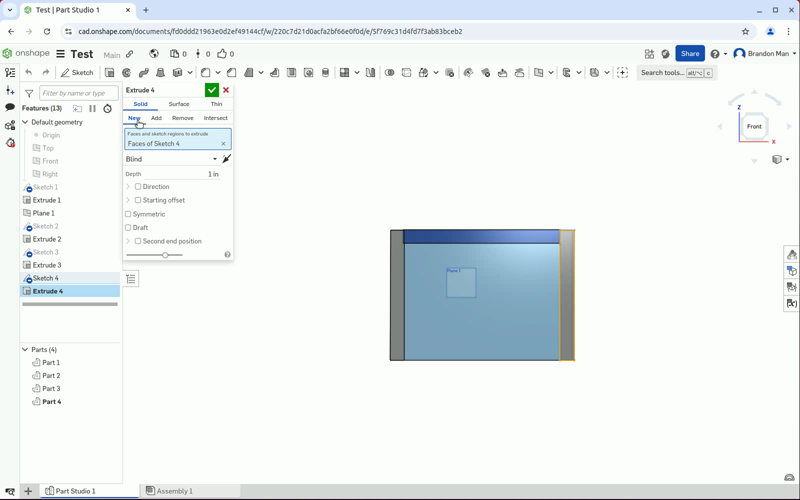
key(tab, 4)
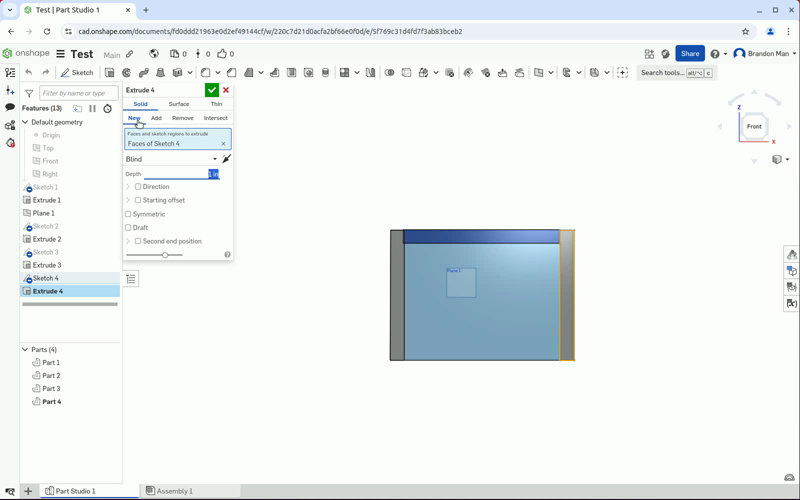
text(1.444)
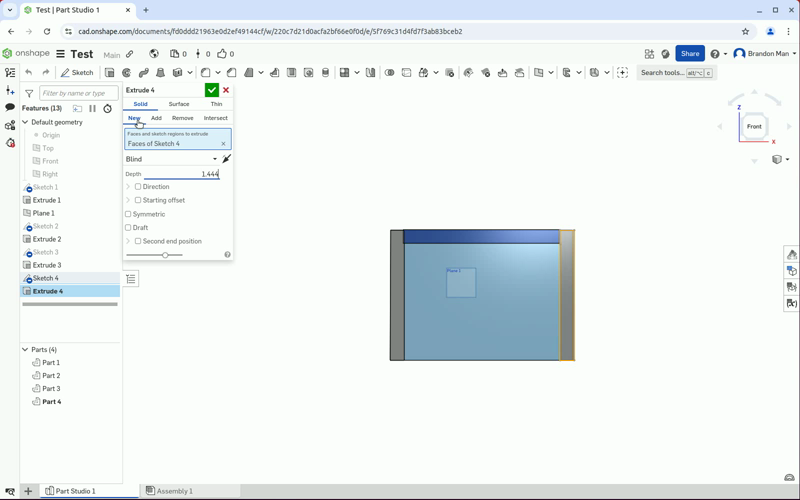
key(enter)
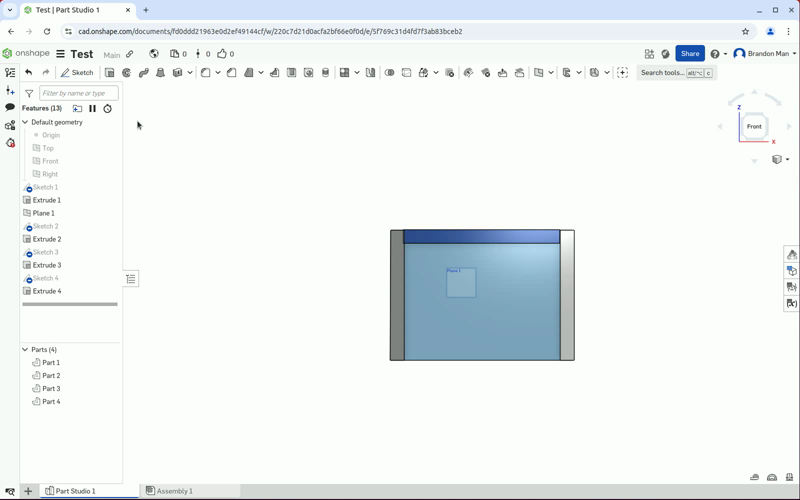
key(shift+h)
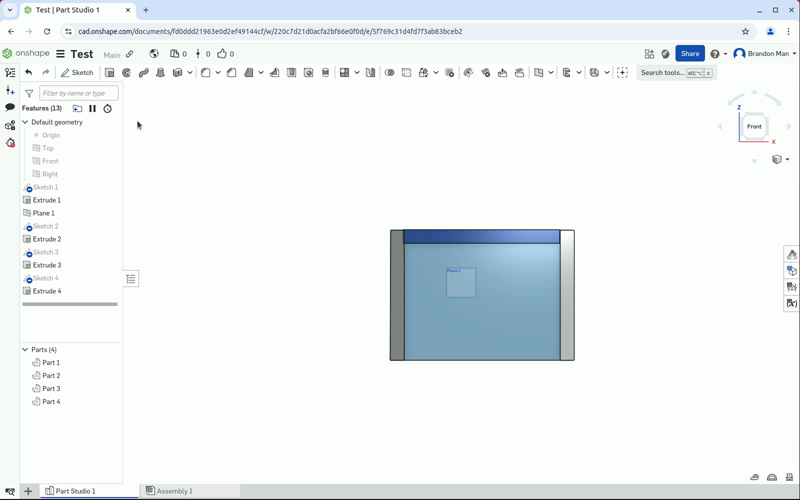
key(shift+h)
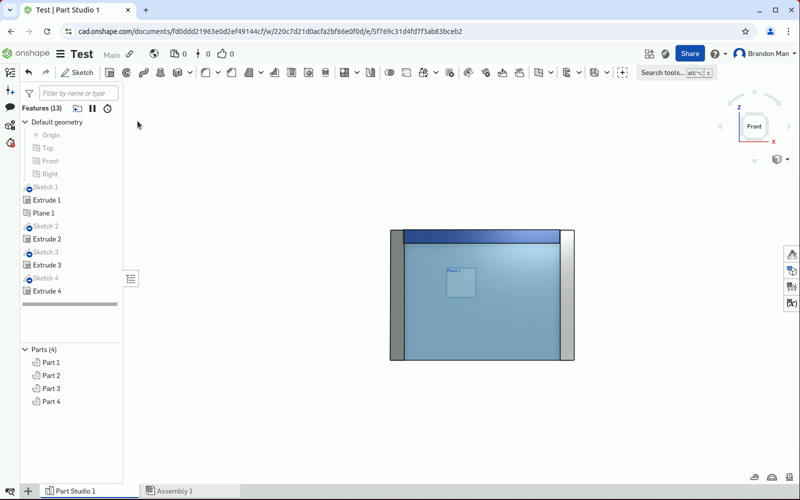
mouse_move(73, 189)
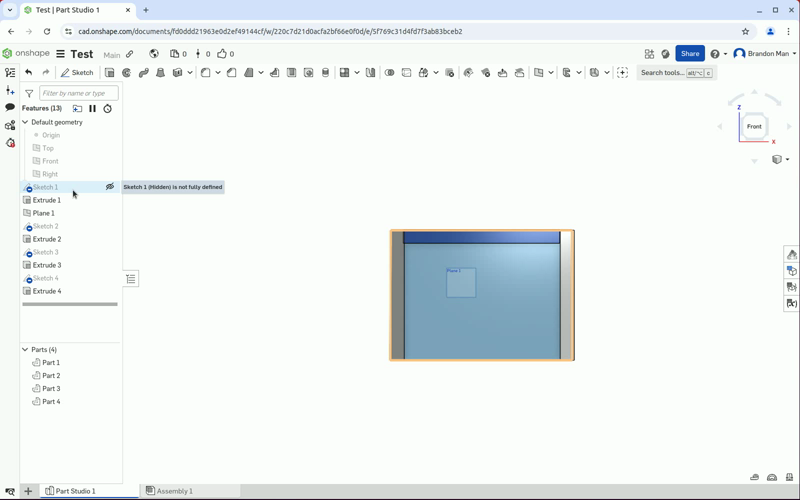
click(73, 189)
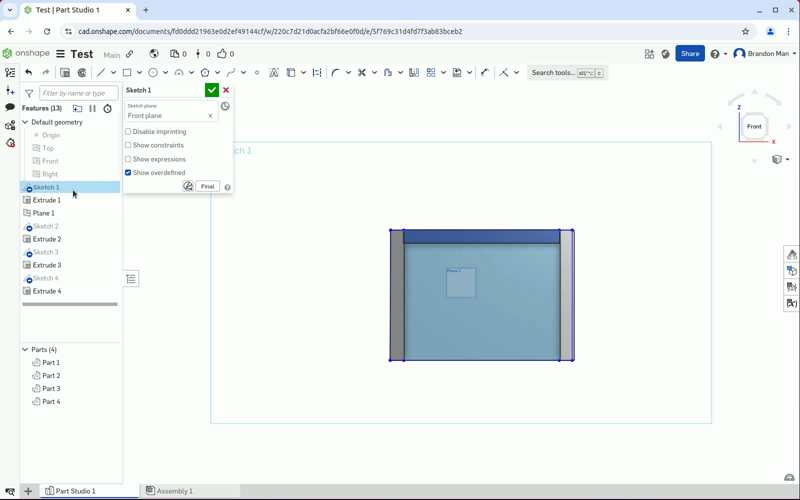
mouse_move(229, 92)
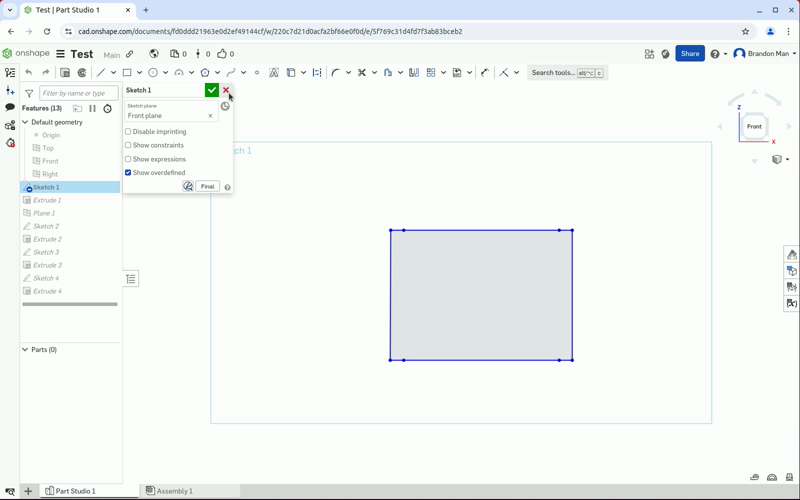
click(229, 92)
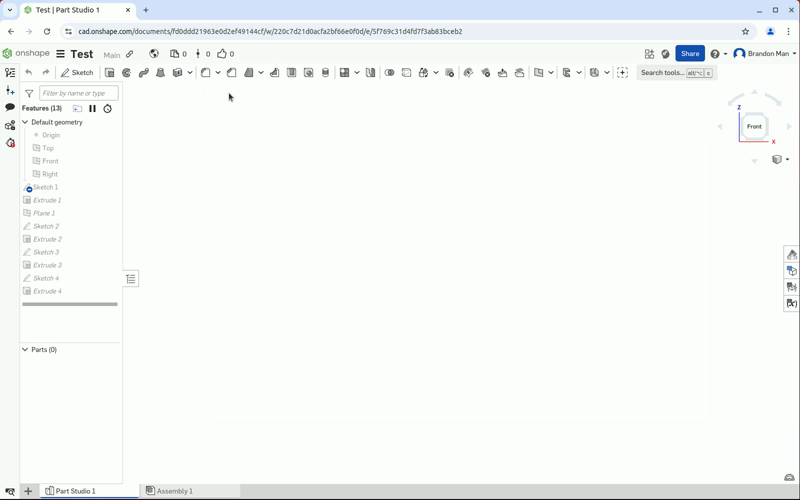
key(shift+s)
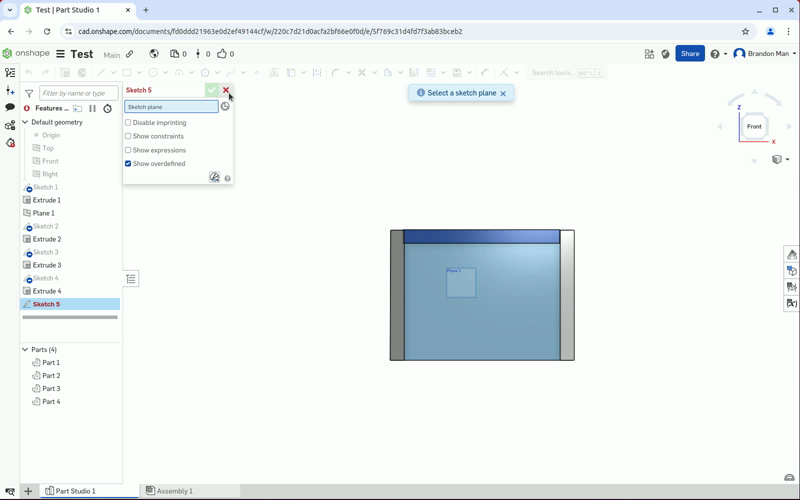
mouse_move(73, 215)
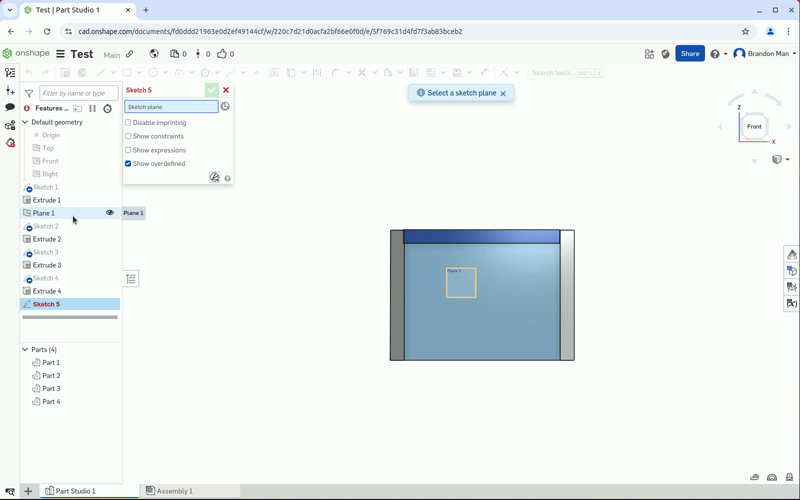
click(73, 215)
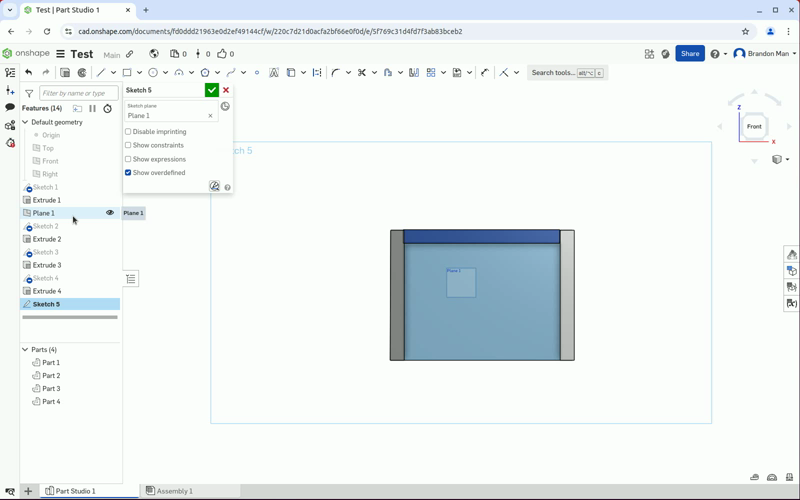
mouse_move(73, 352)
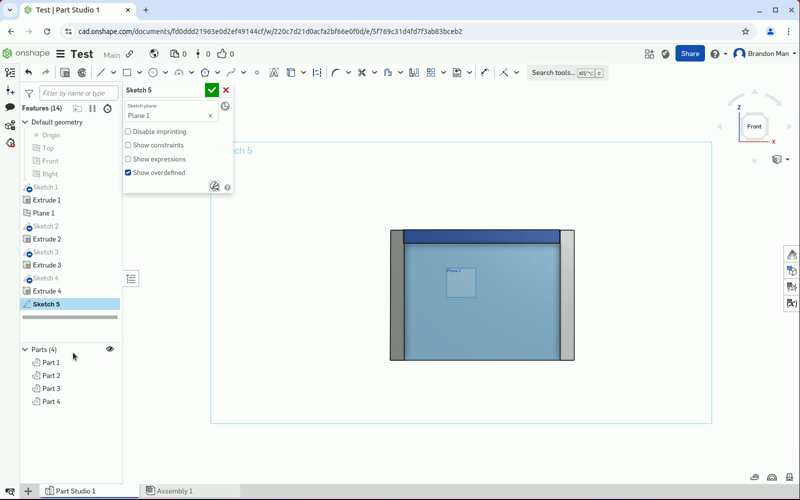
key(y)
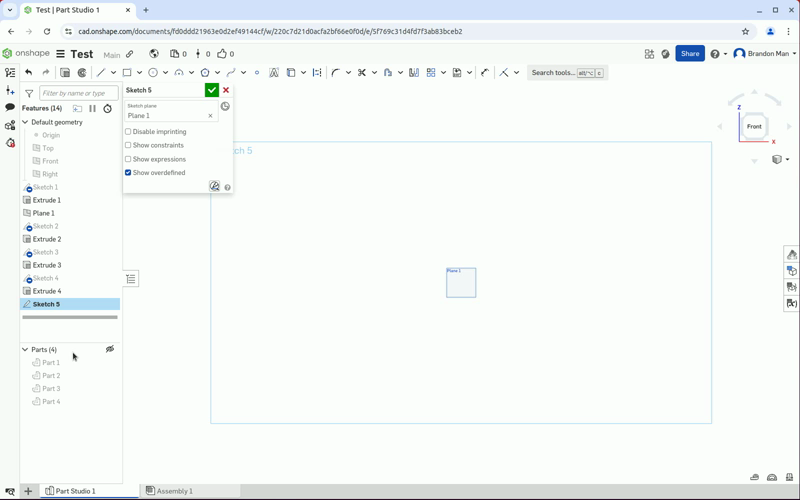
key(l)
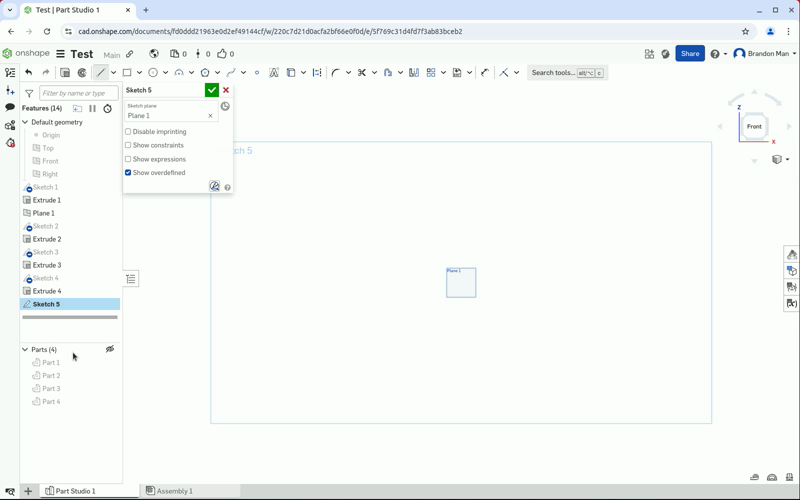
key_down(shift)
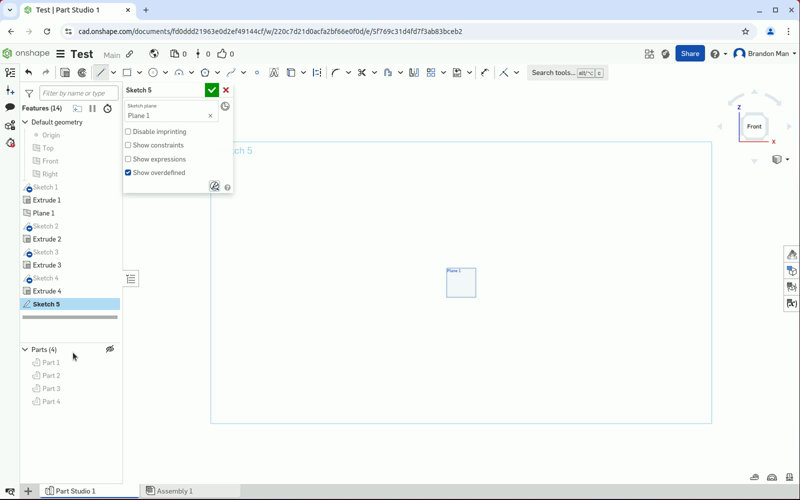
mouse_move(403, 360)
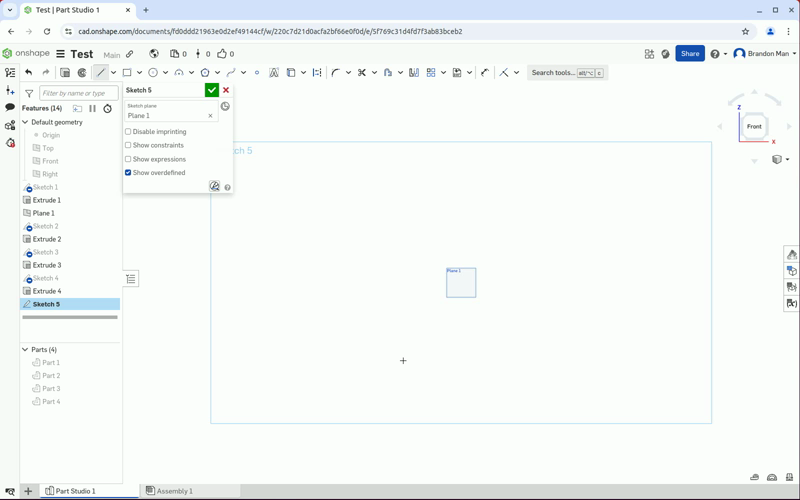
click(403, 360)
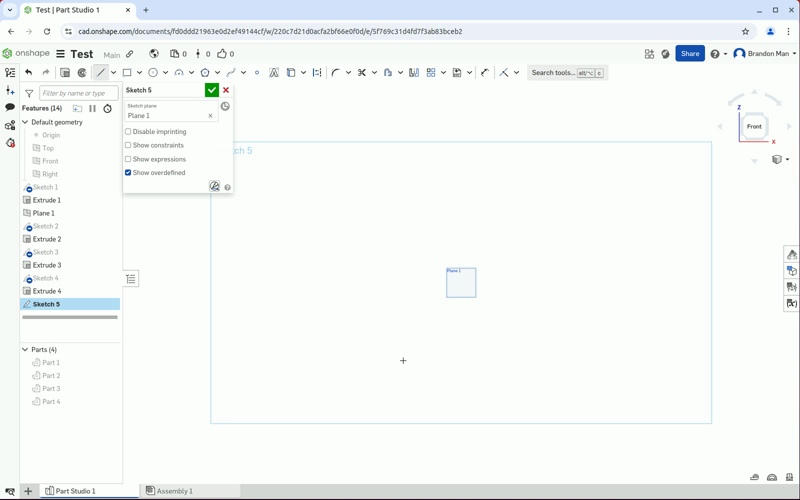
key_up(shift)
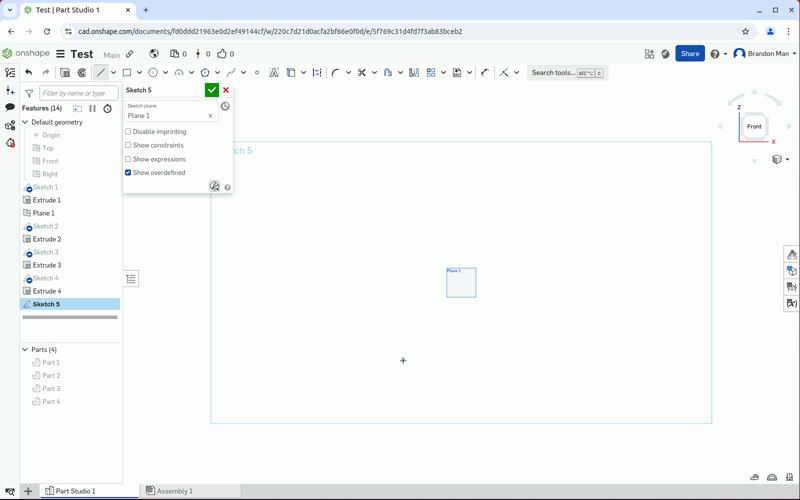
key_down(shift)
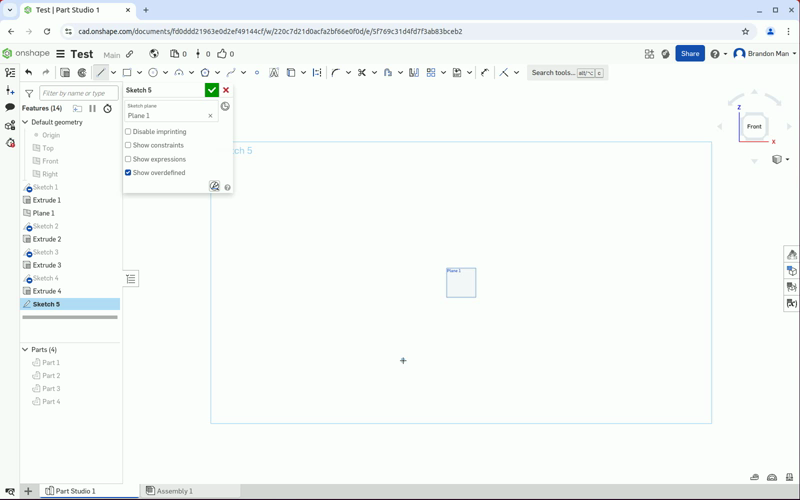
mouse_move(559, 360)
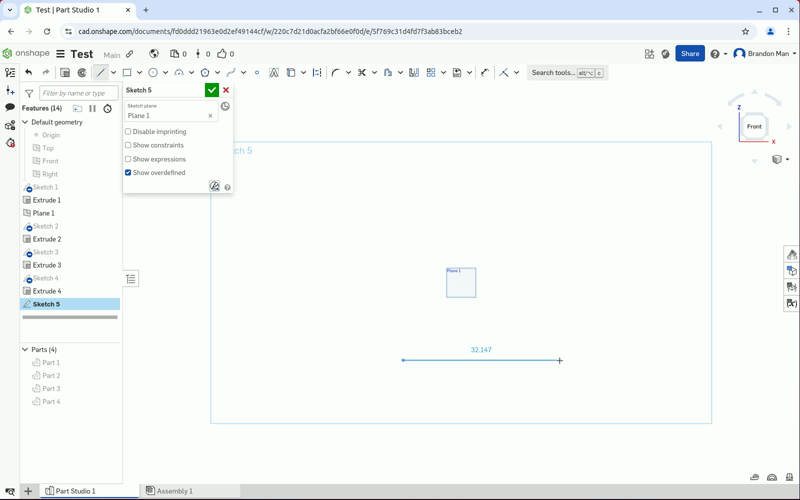
click(559, 360)
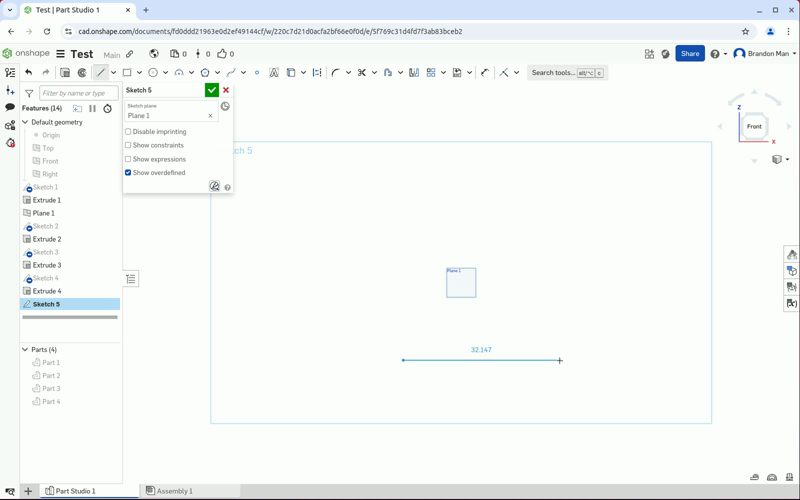
key_up(shift)
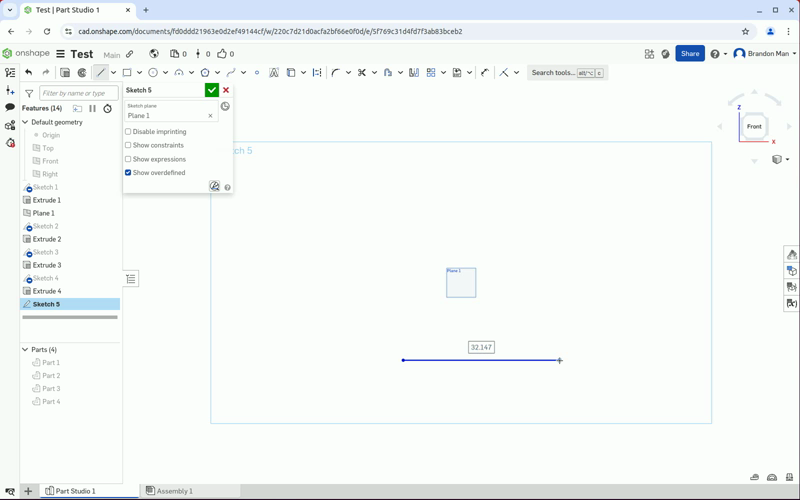
key_down(shift)
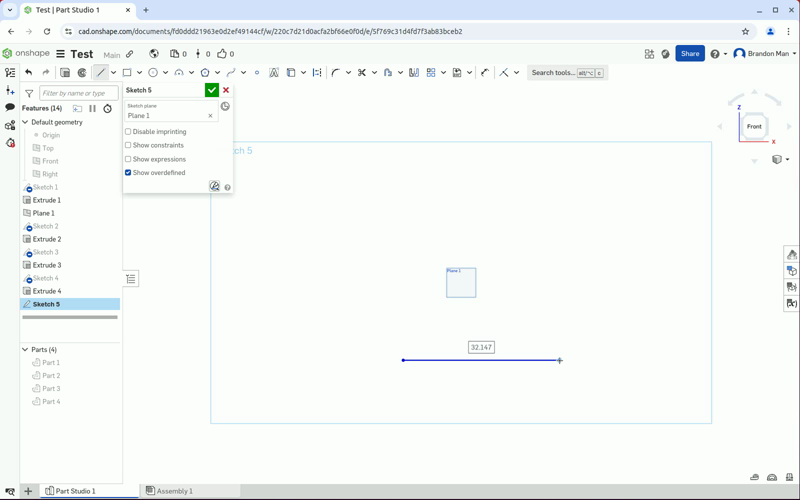
mouse_move(589, 360)
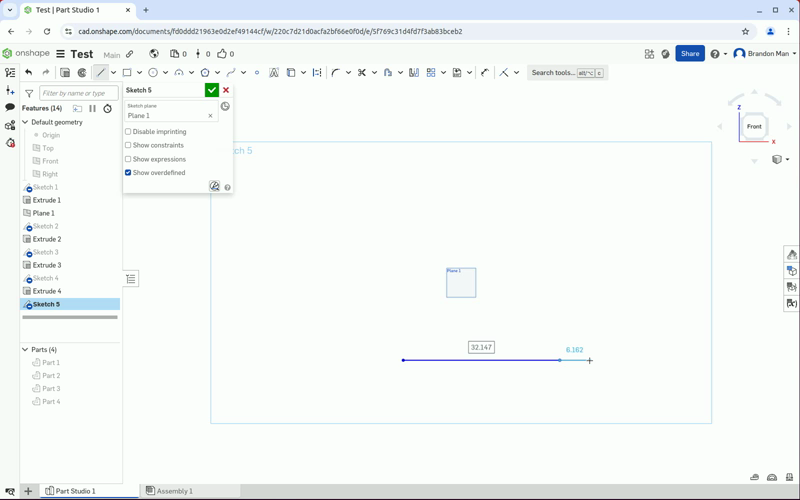
mouse_move(559, 347)
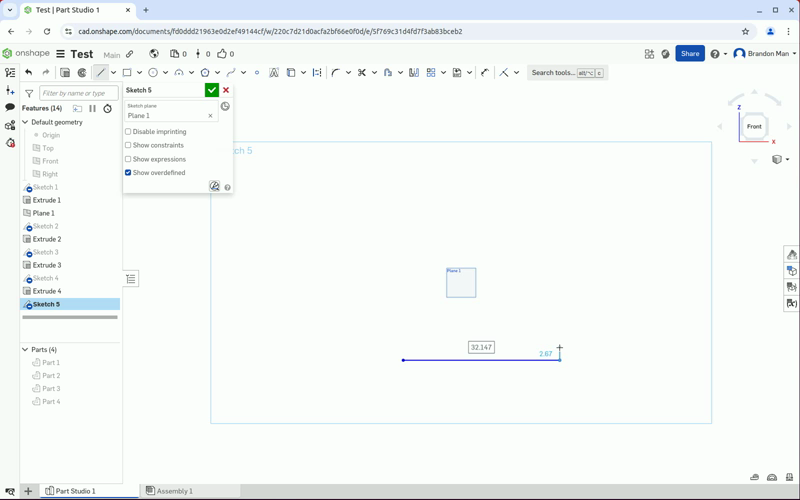
click(559, 347)
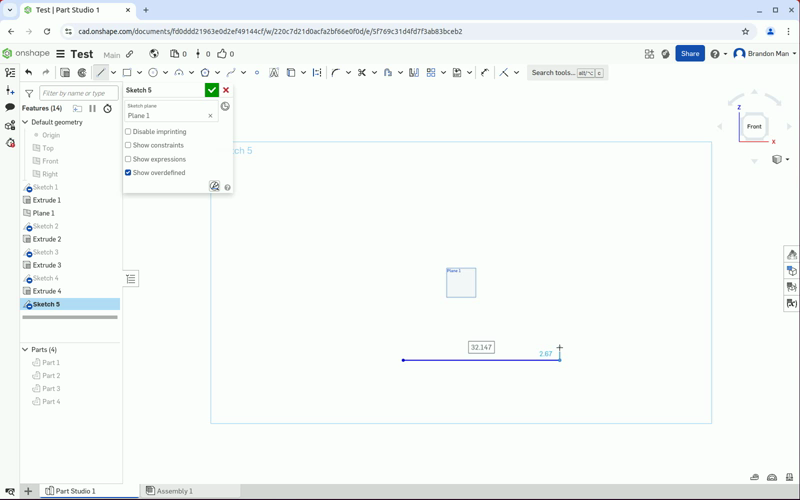
key_up(shift)
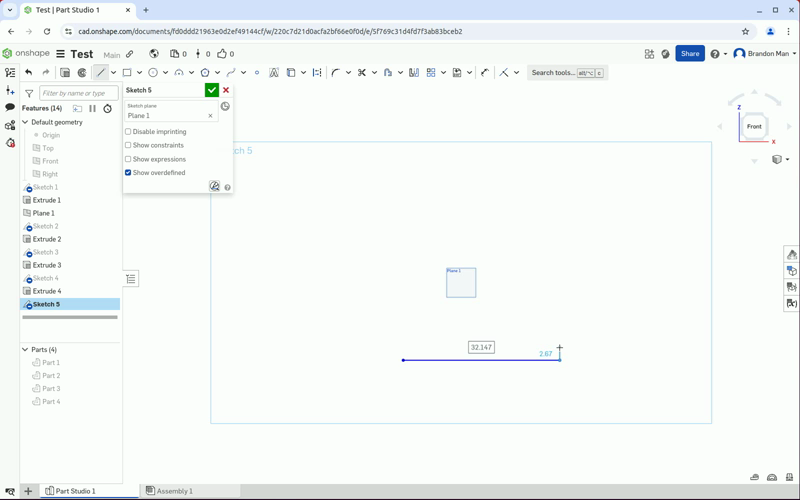
key_down(shift)
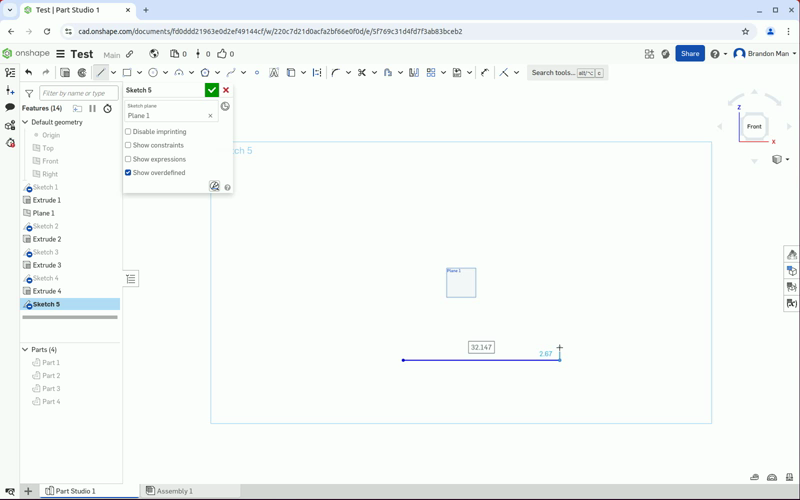
mouse_move(403, 347)
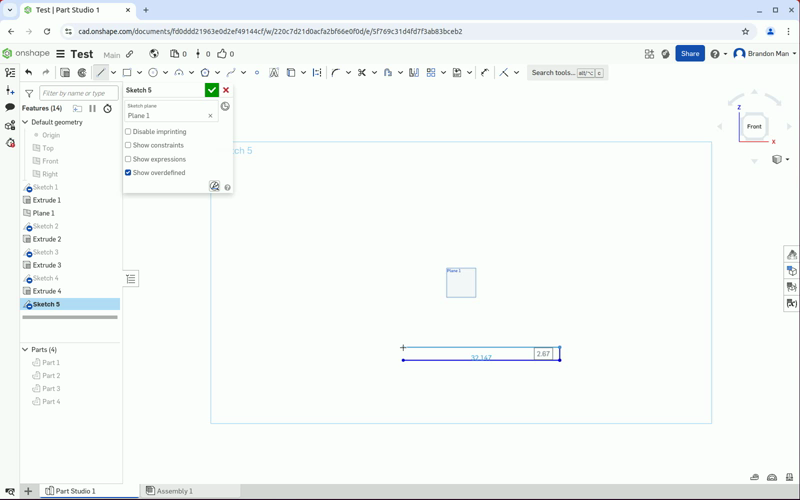
click(403, 347)
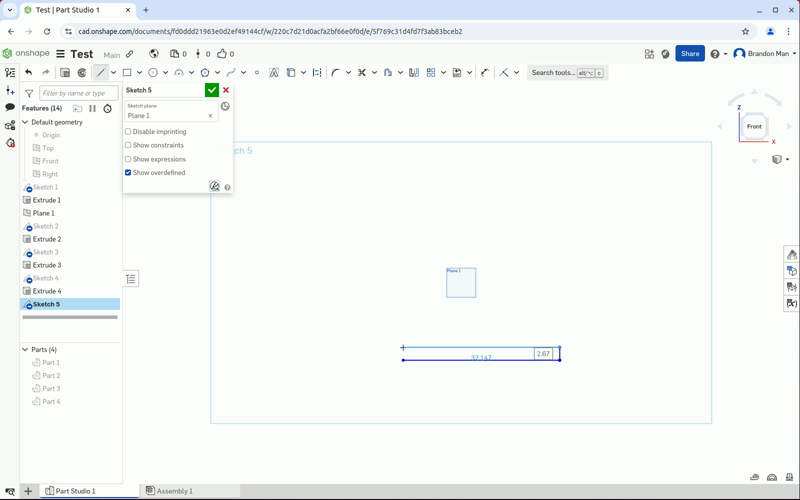
key_up(shift)
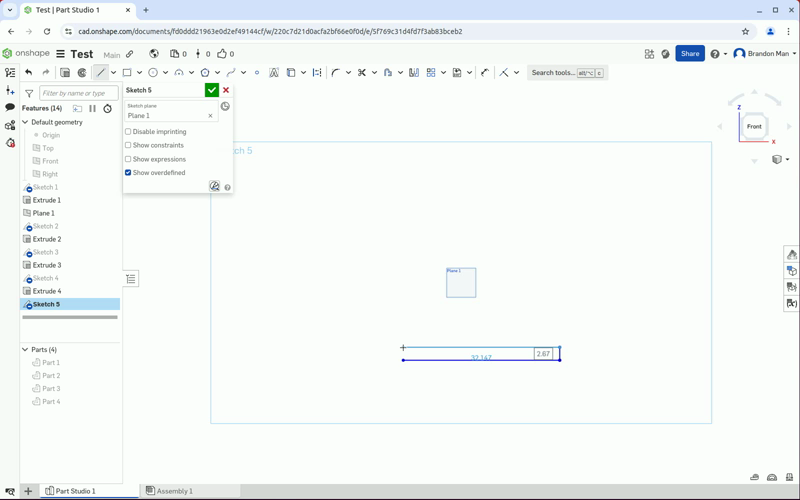
mouse_move(433, 347)
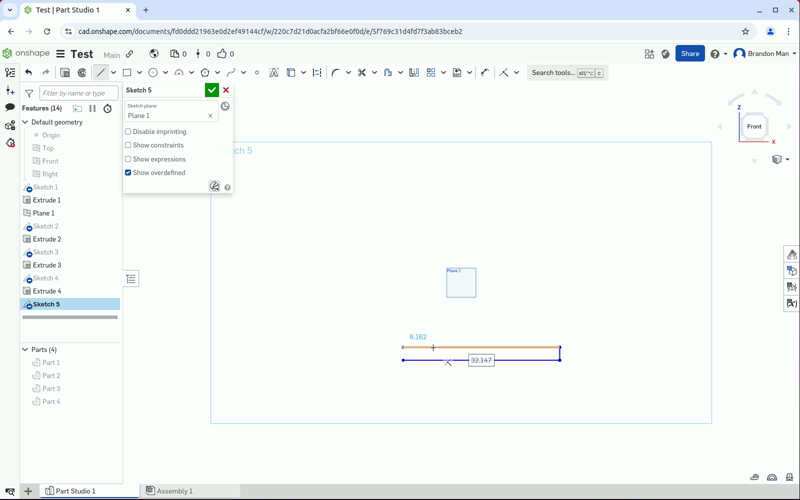
key_down(shift)
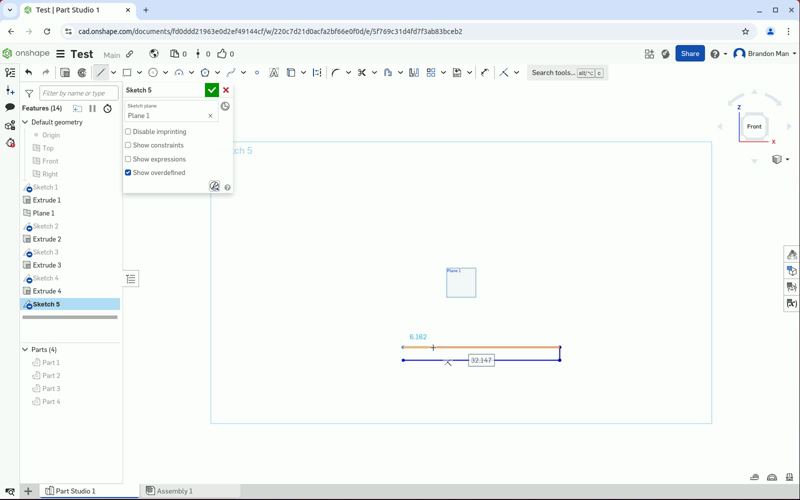
mouse_move(403, 360)
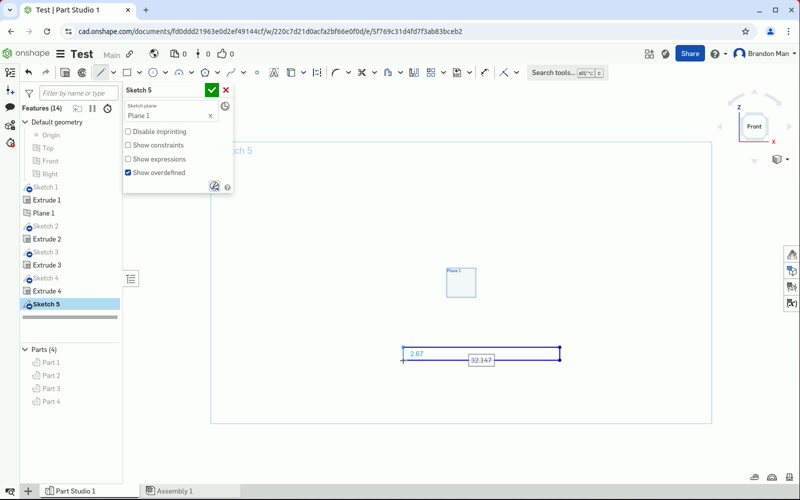
key_up(shift)
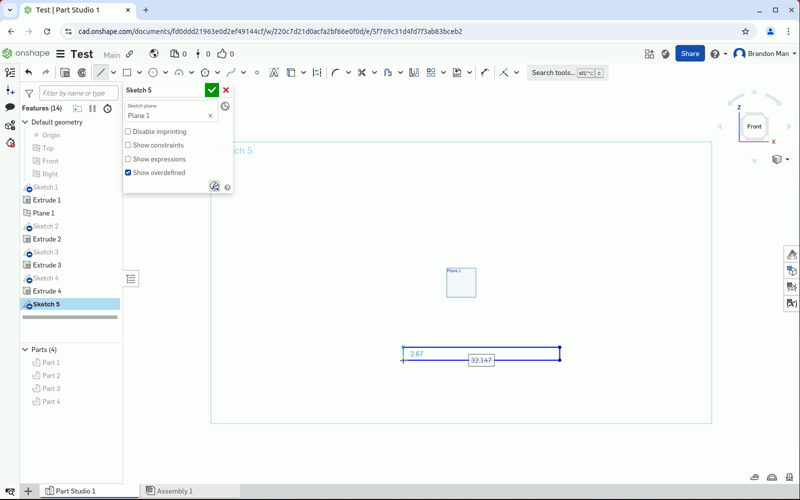
click(403, 360)
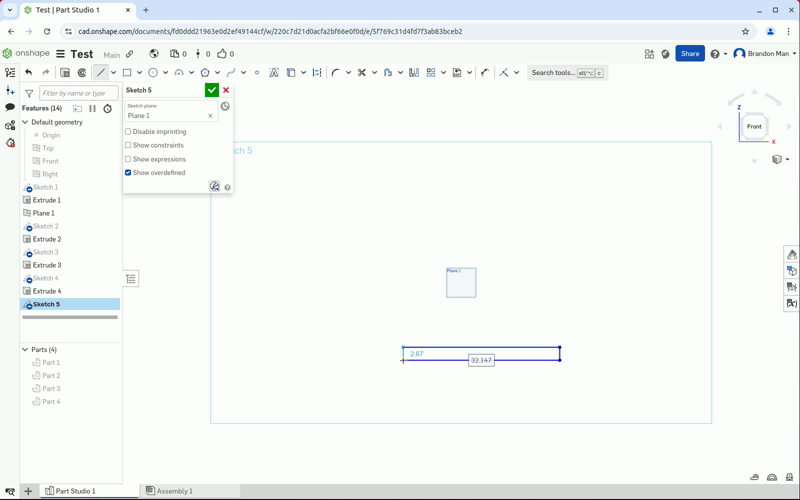
key(esc)
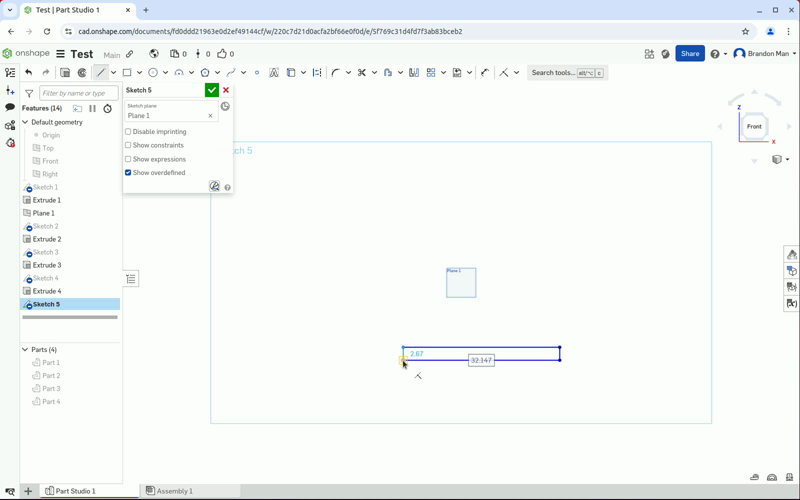
mouse_move(411, 350)
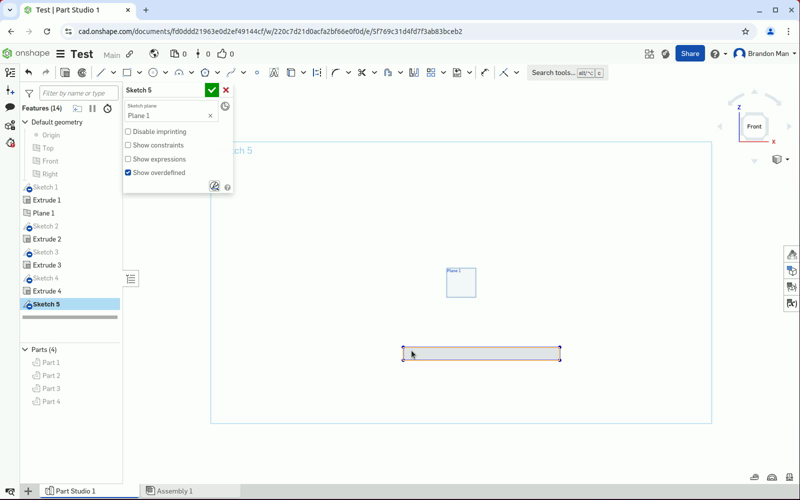
click(411, 350)
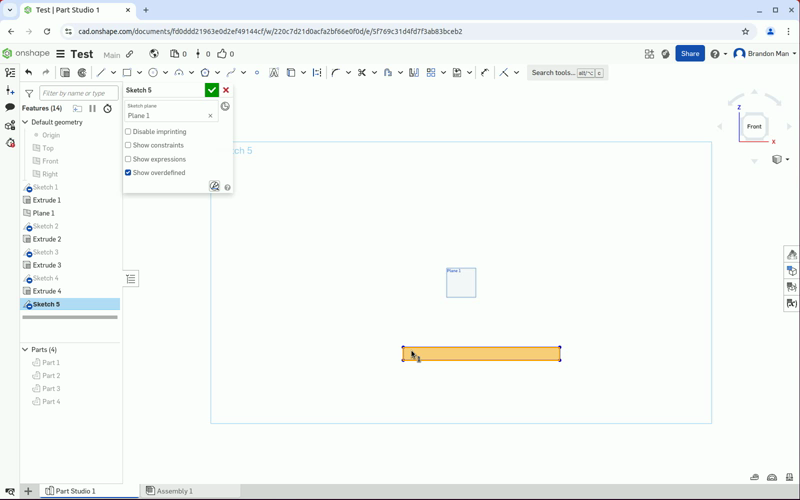
mouse_move(73, 352)
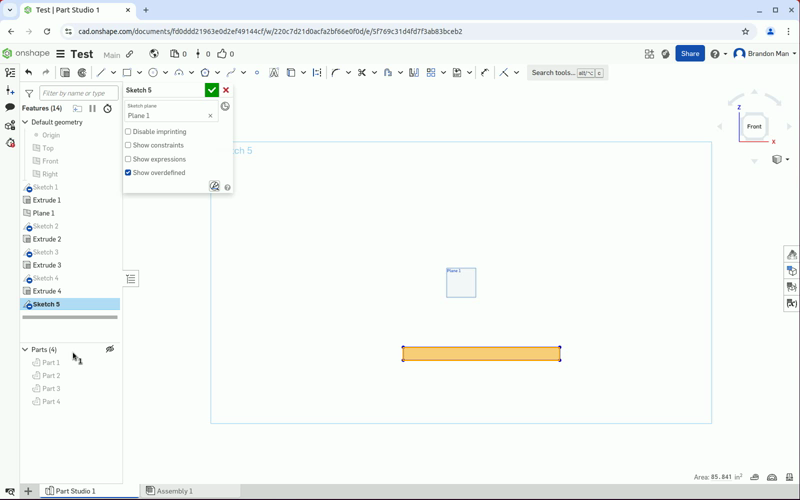
key(shift+y)
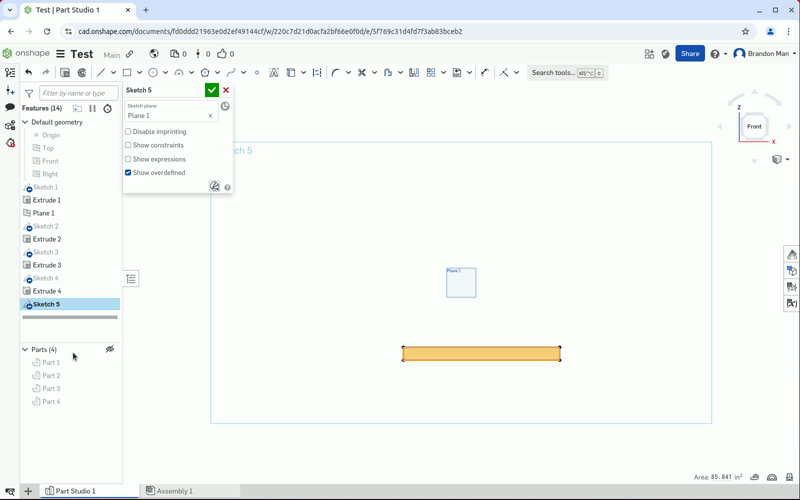
key(shift+e)
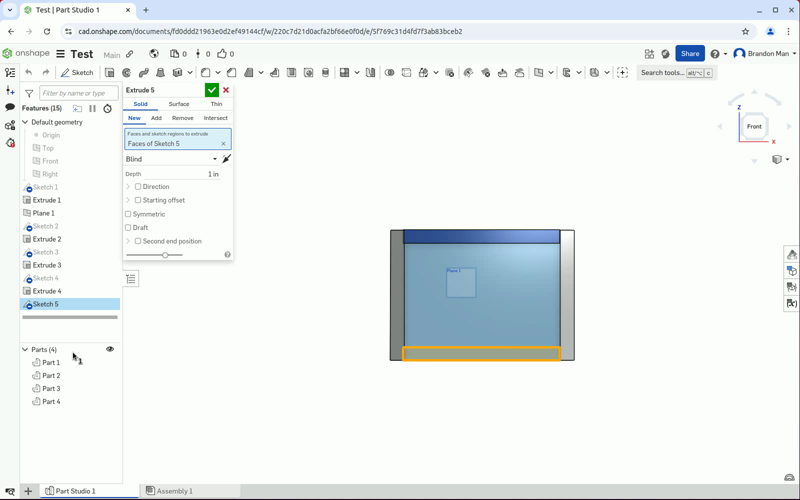
mouse_move(143, 106)
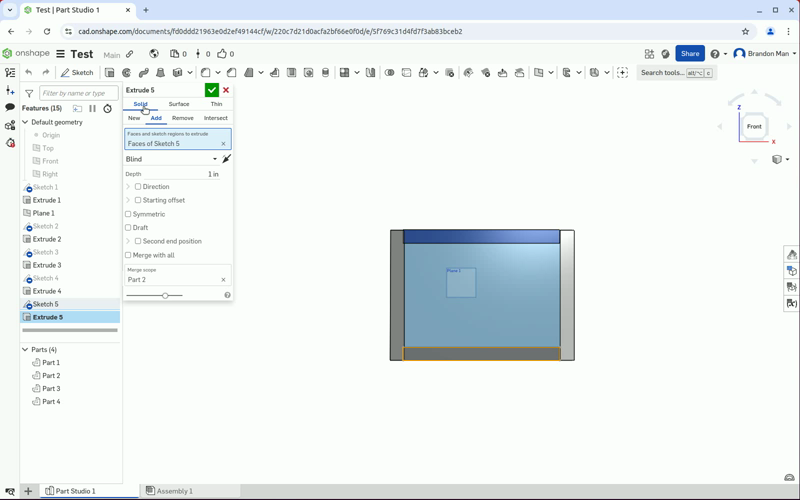
click(143, 106)
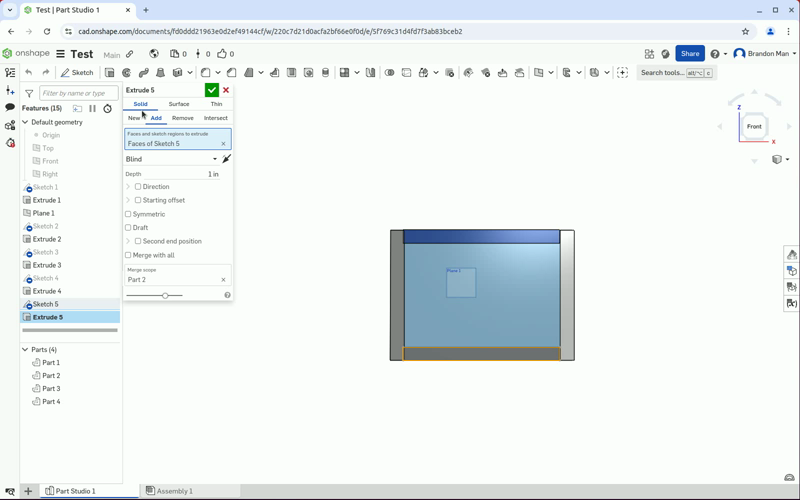
mouse_move(137, 120)
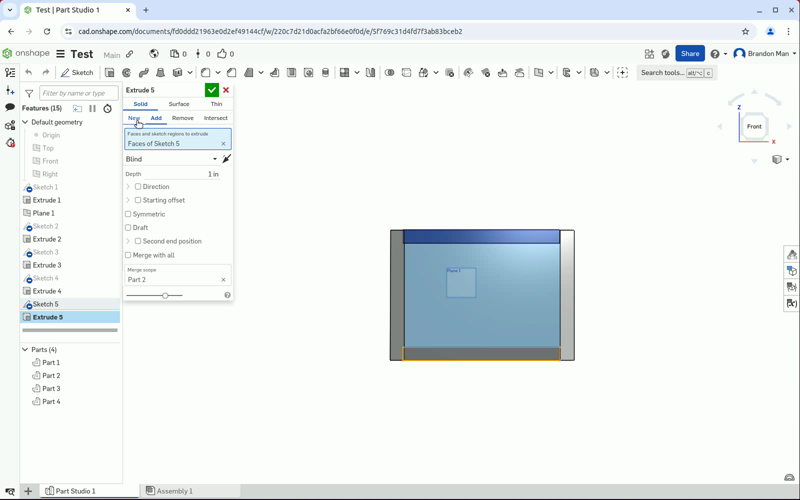
click(137, 120)
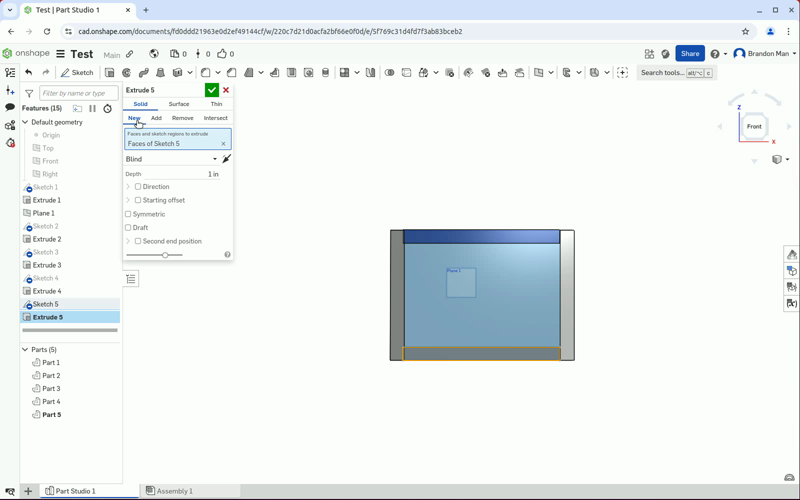
key(tab, 4)
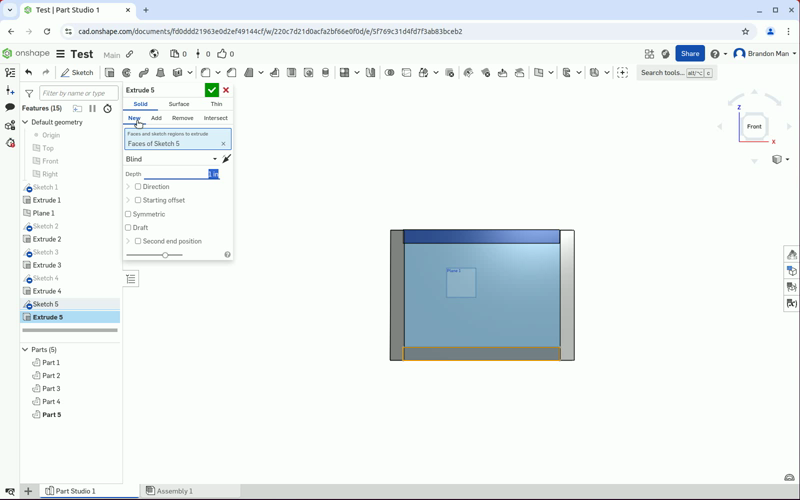
text(1.444)
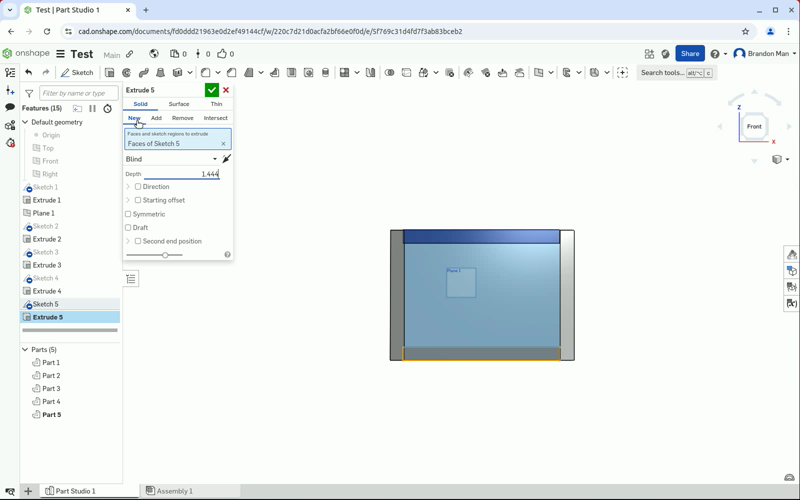
key(enter)
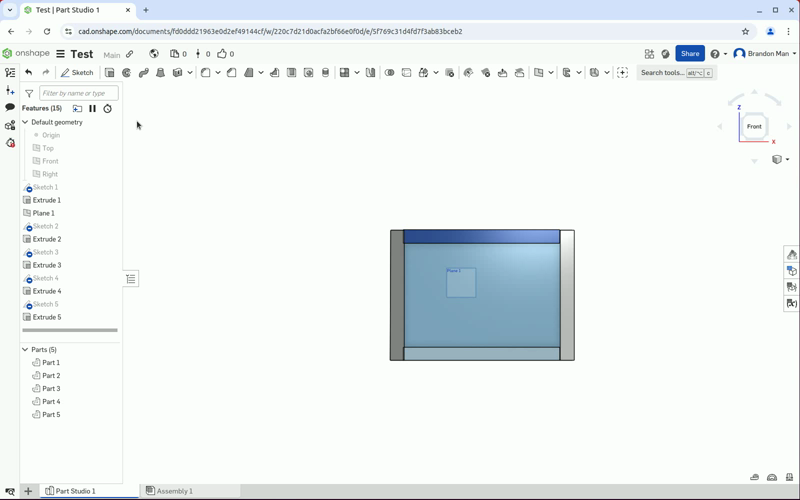
key(shift+h)
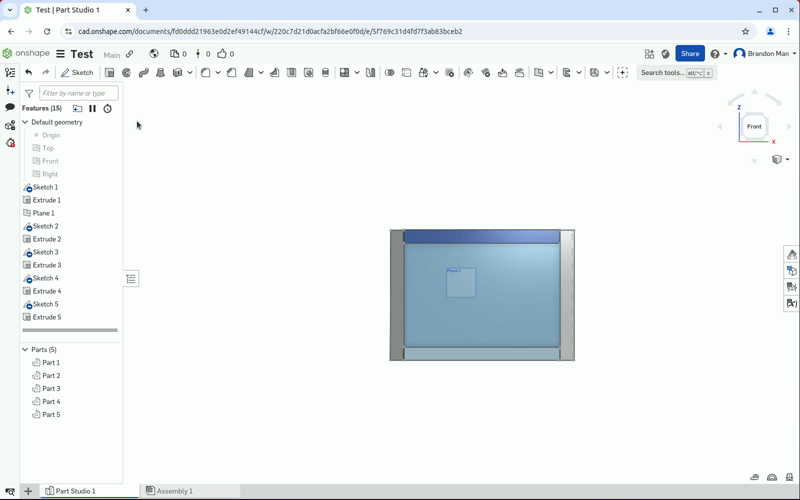
key(shift+h)
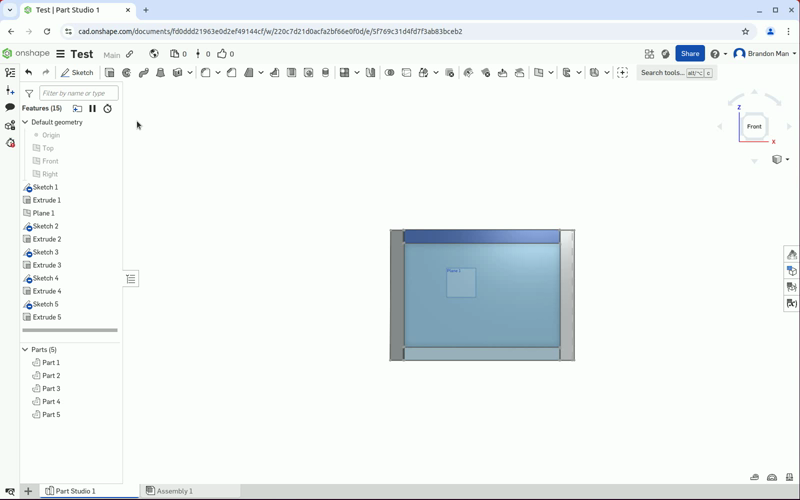
key(shift+7)
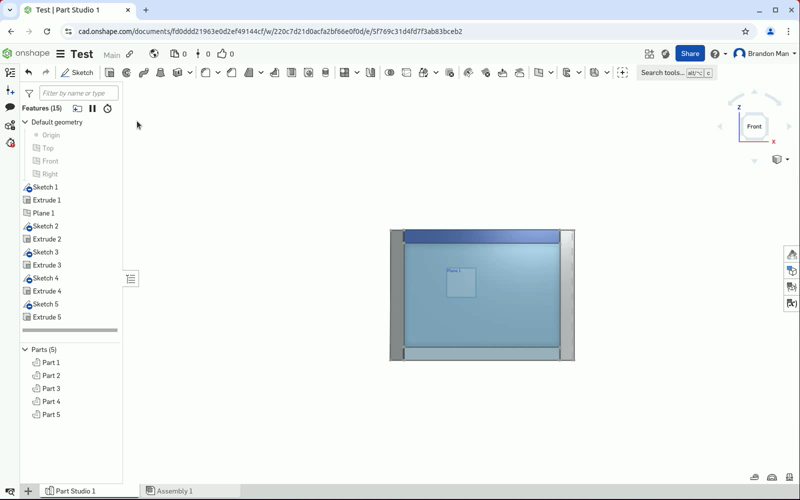
key(left, 2)
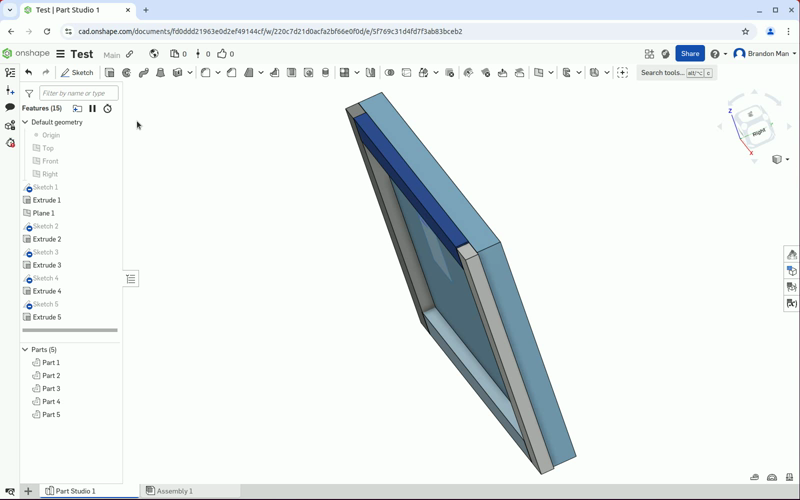
key(down, 2)
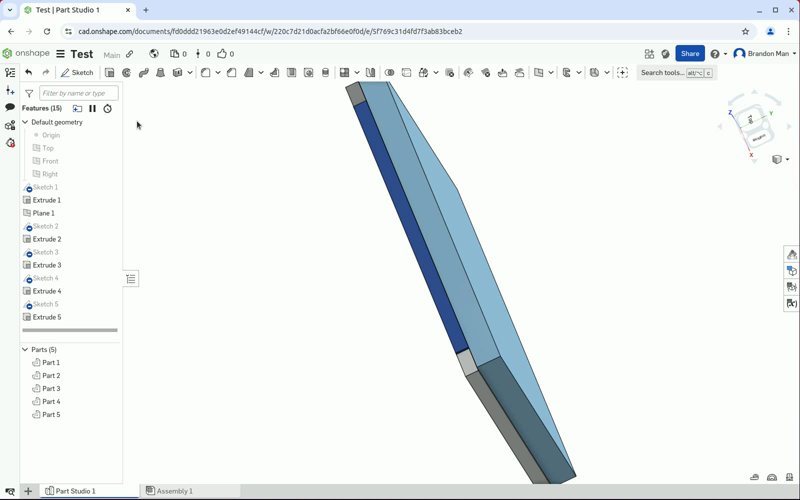
key(up, 2)
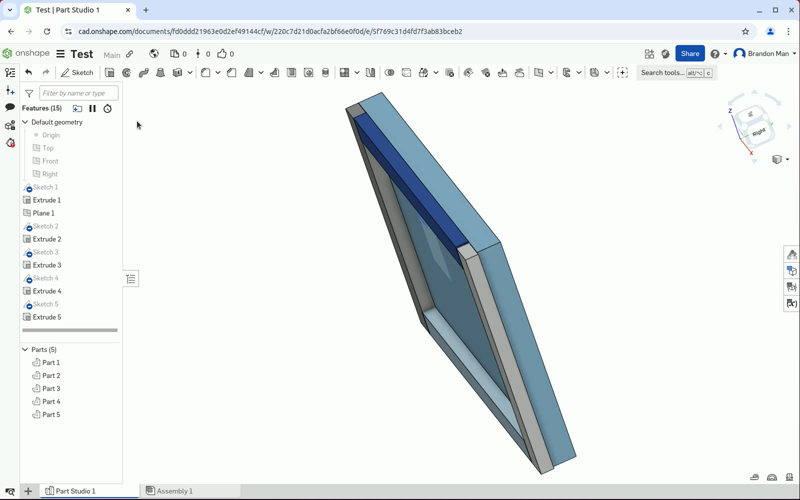
key(right, 2)
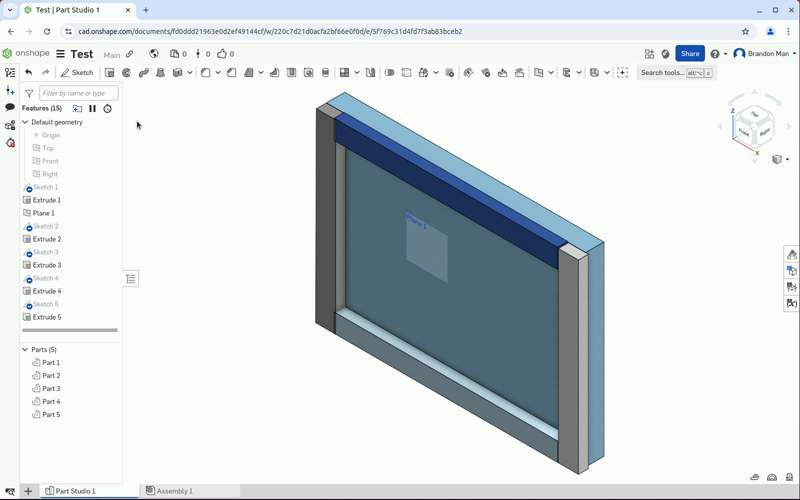
mouse_move(73, 189)
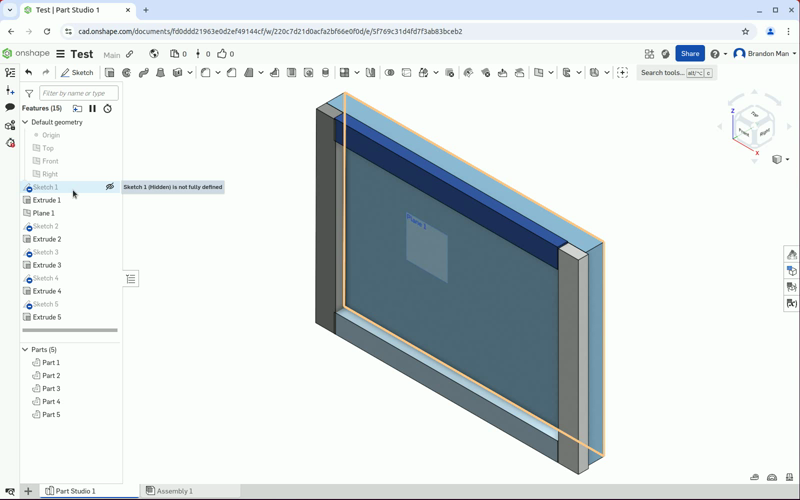
click(73, 189)